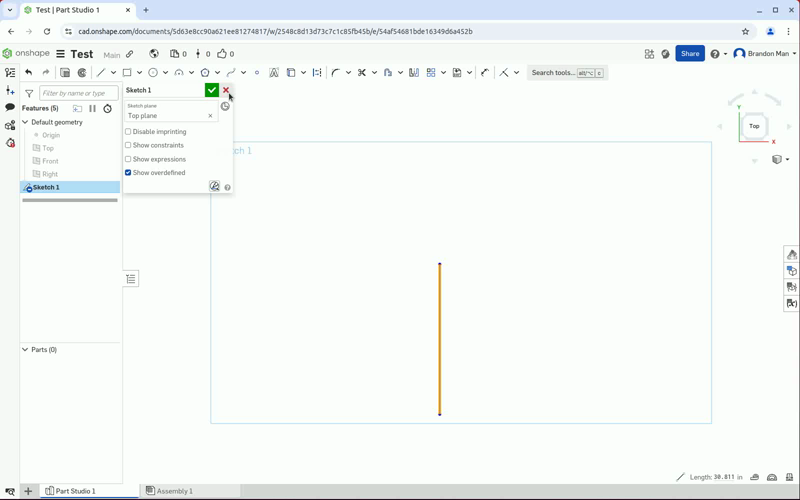
key(shift+h)
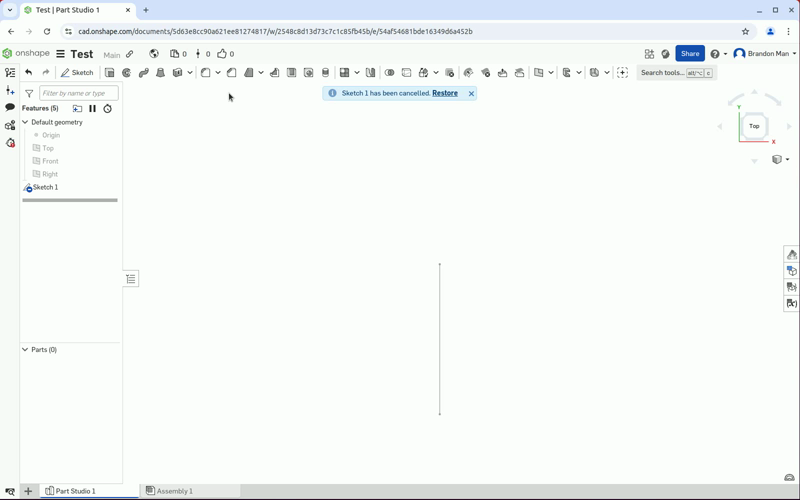
mouse_move(73, 352)
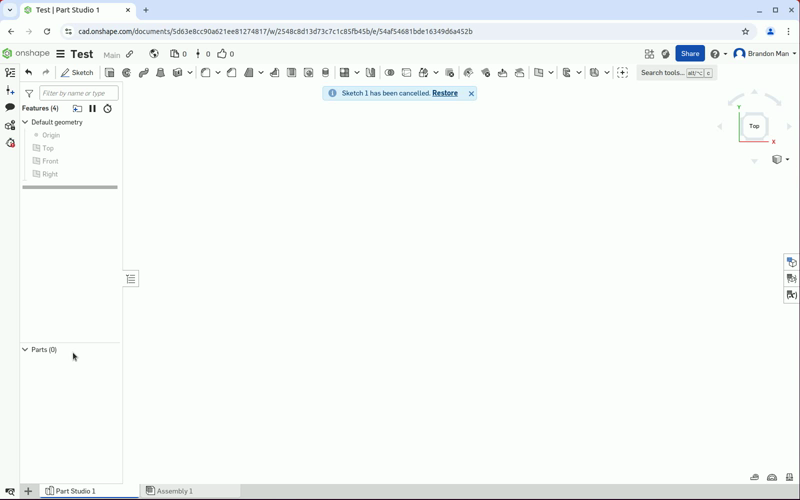
key(y)
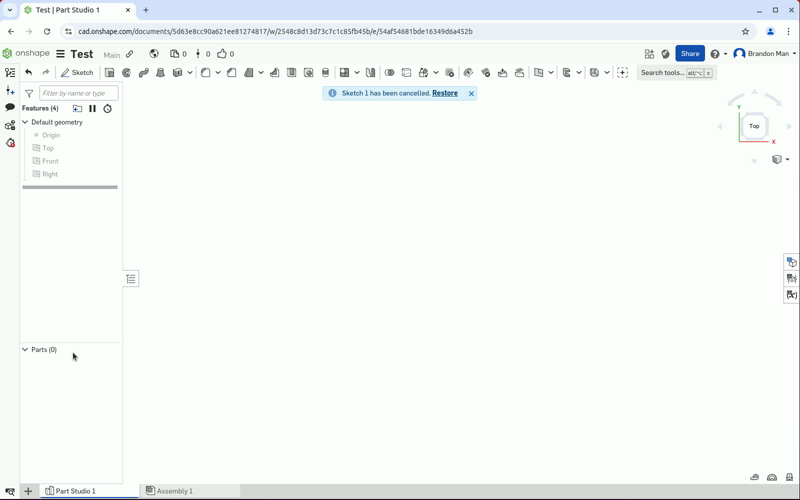
key(shift+p)
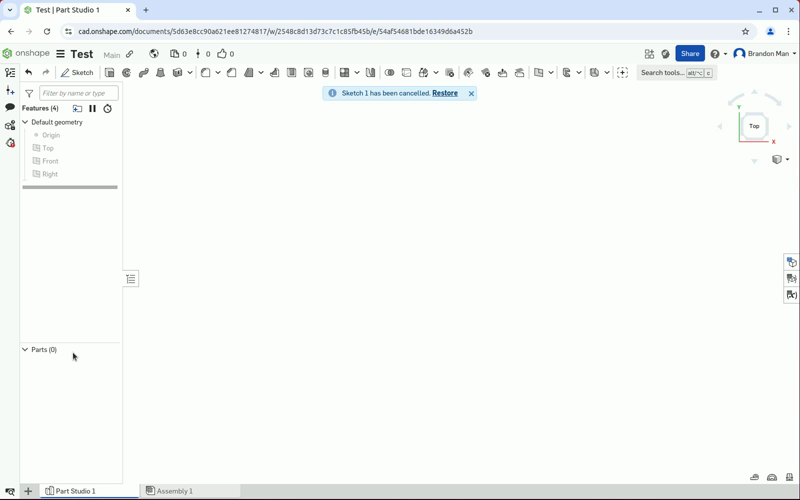
key(space)
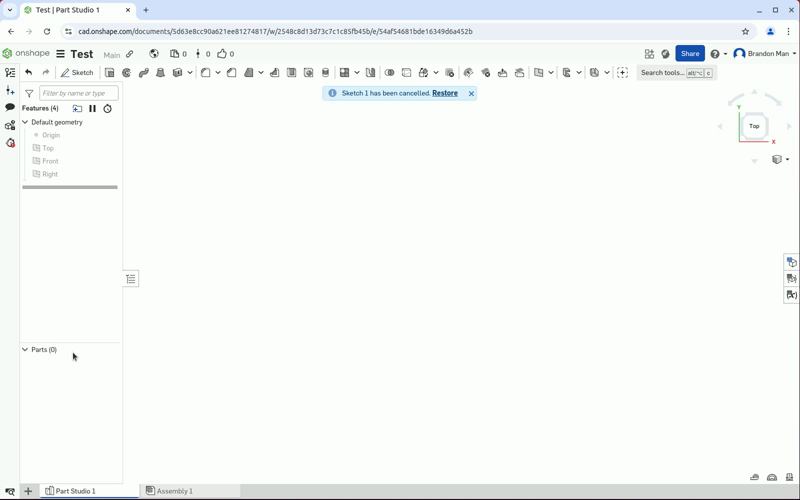
key_down(shift)
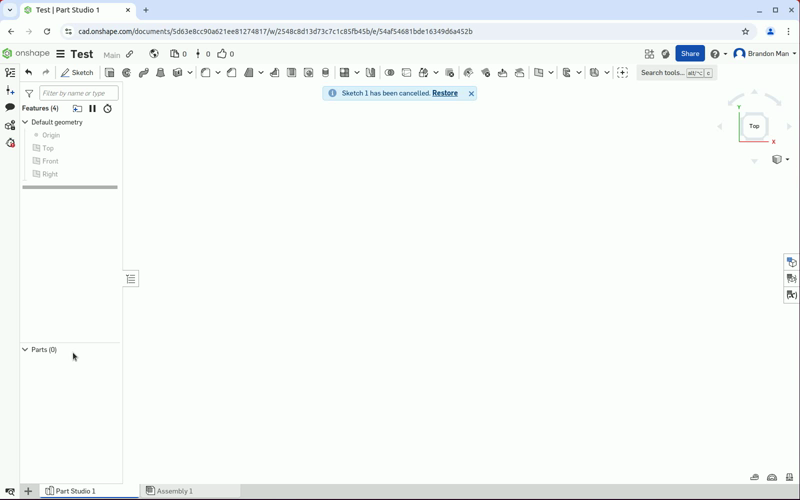
key(up)
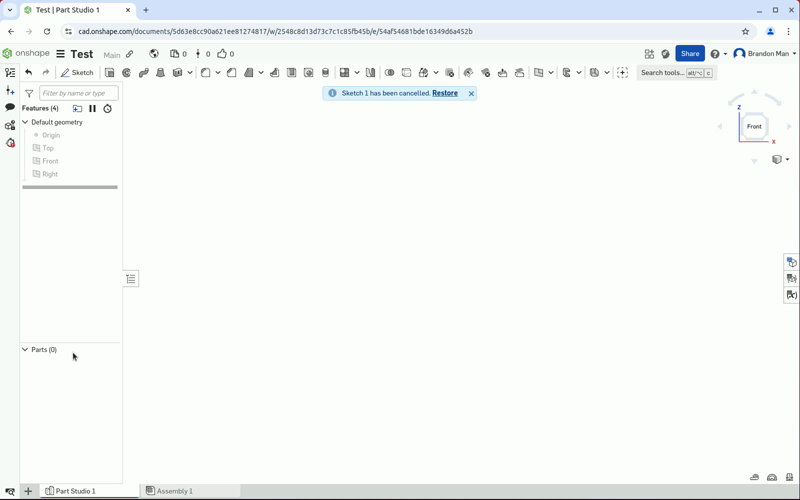
key_up(shift)
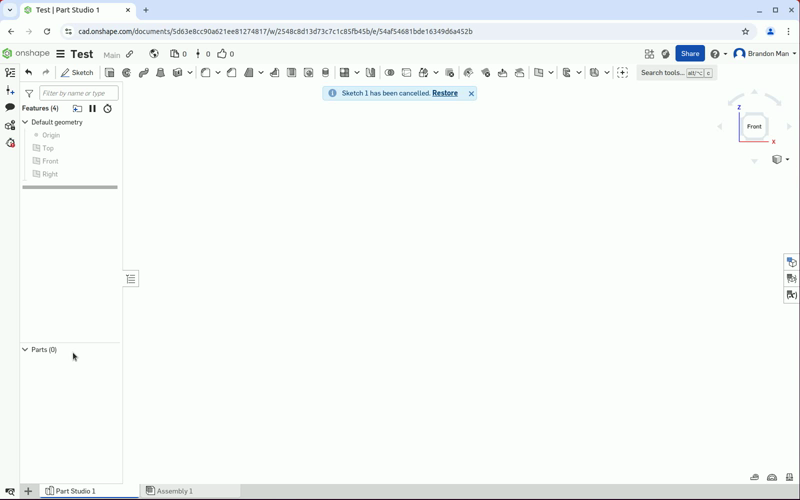
key(space)
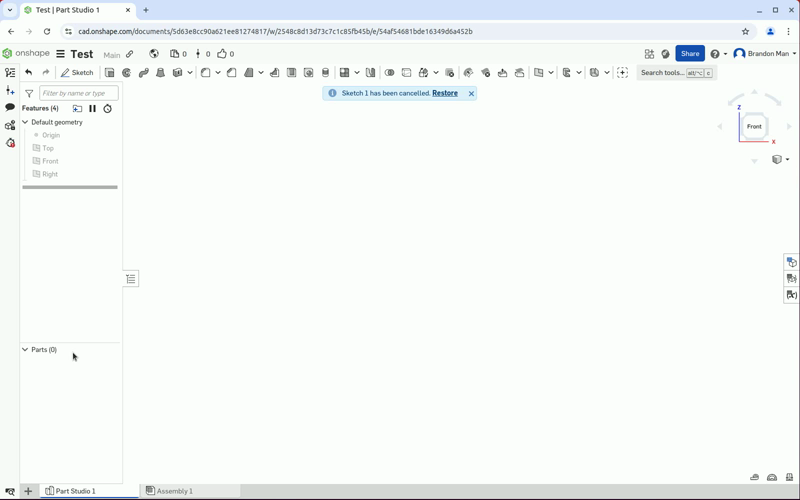
key_down(shift)
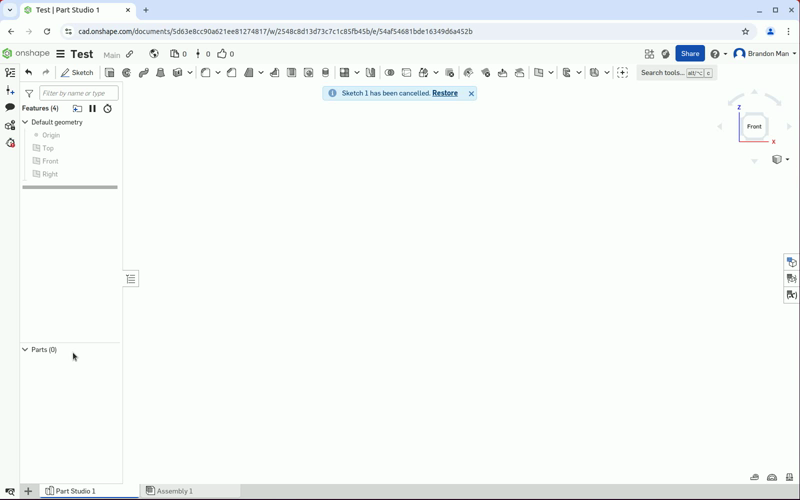
key(left)
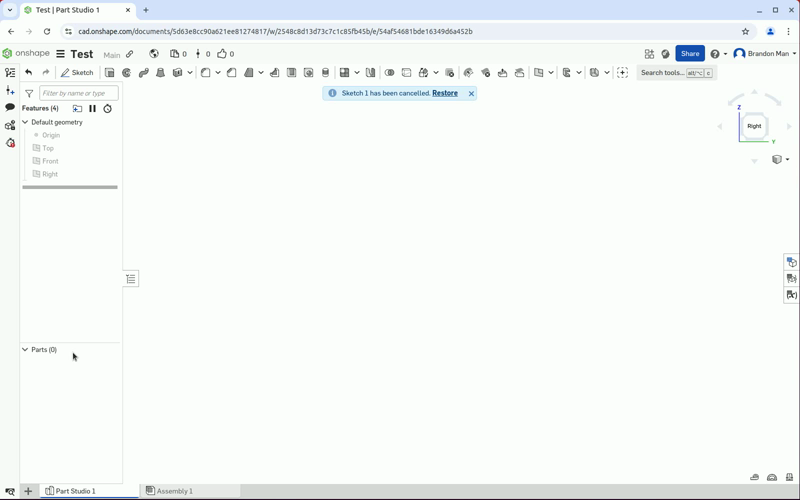
key_up(shift)
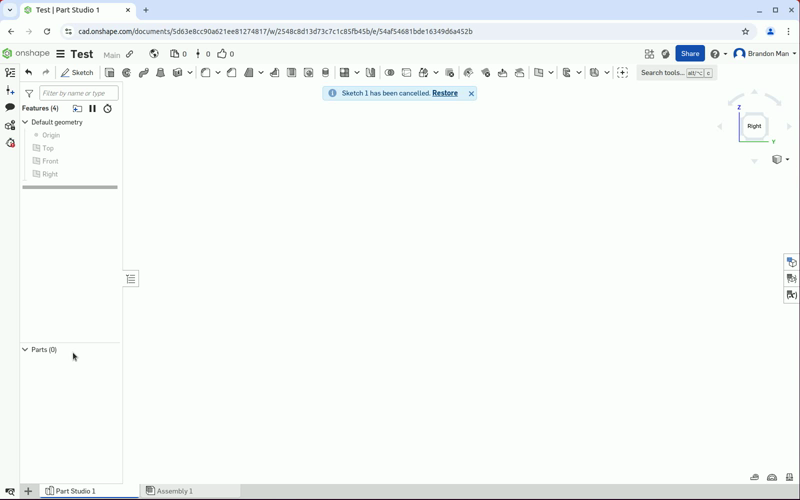
mouse_move(73, 352)
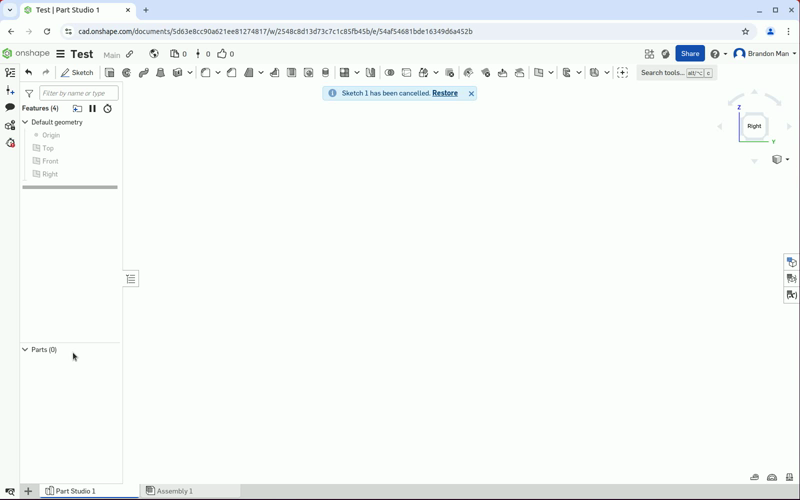
key(shift+y)
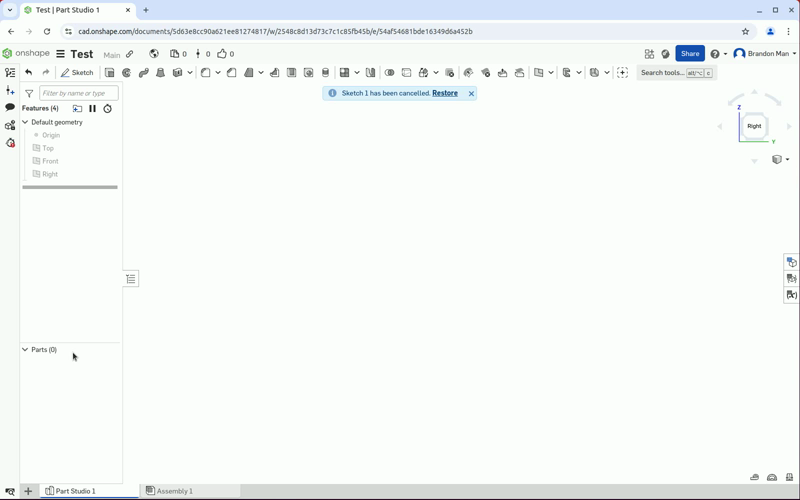
key(shift+s)
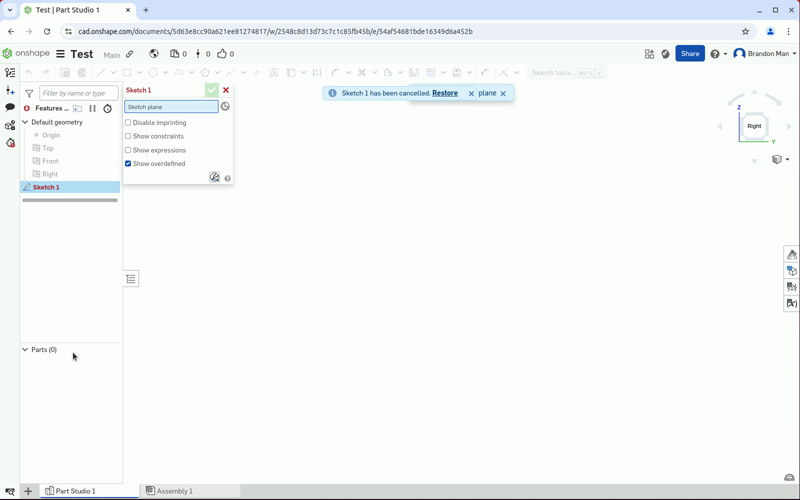
mouse_move(73, 176)
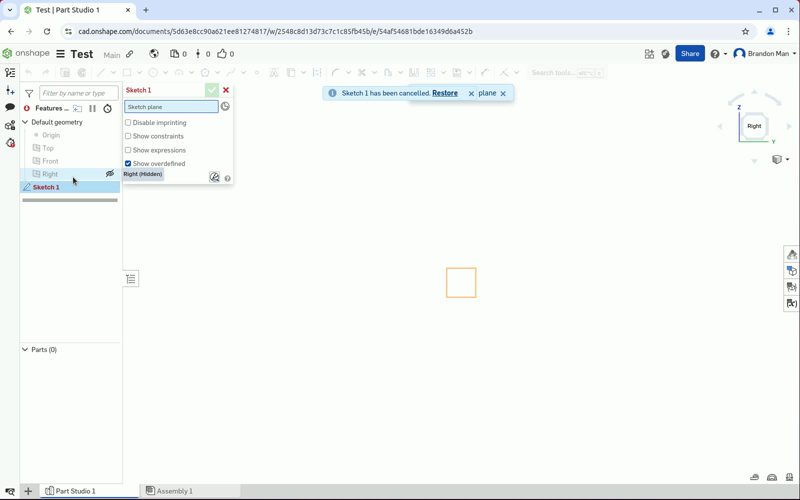
click(73, 176)
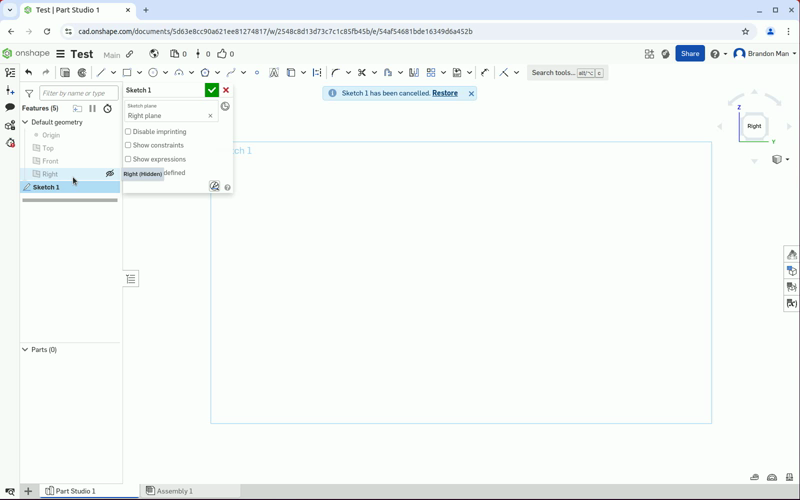
mouse_move(73, 352)
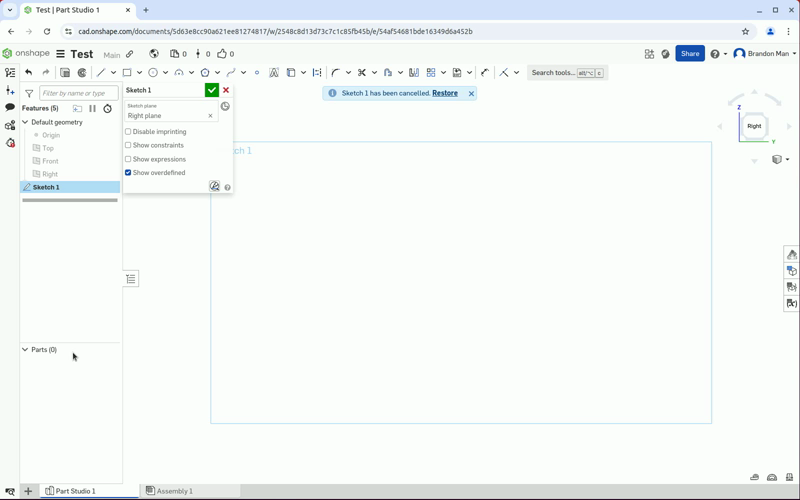
key(y)
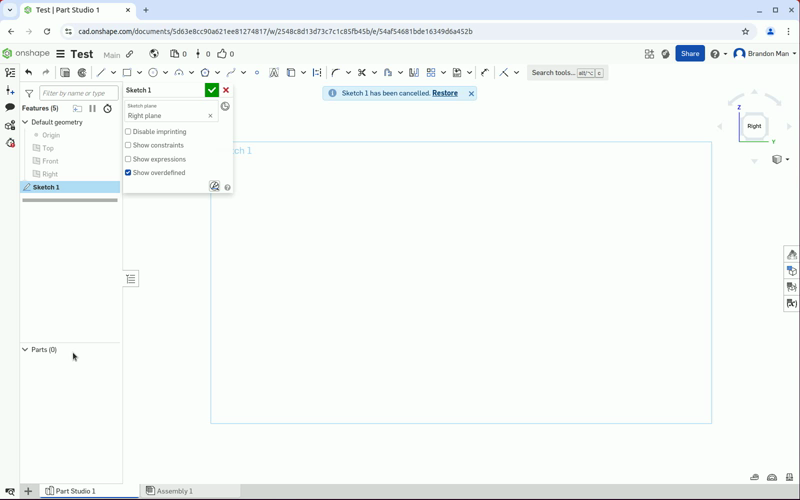
key(l)
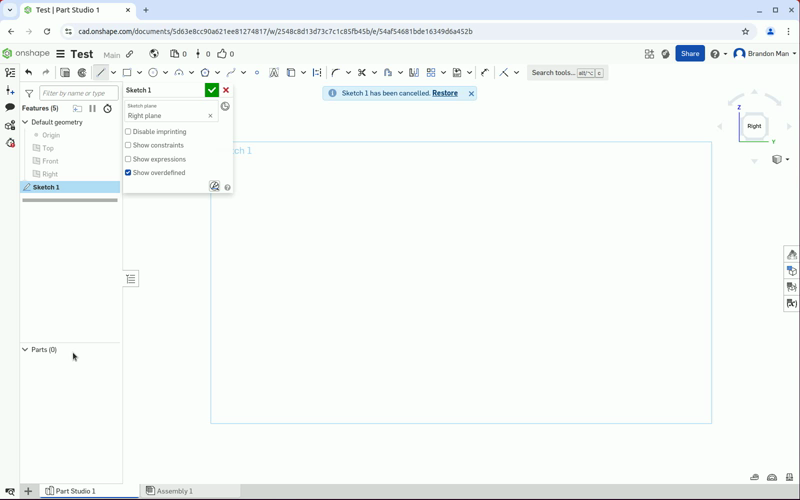
key_down(shift)
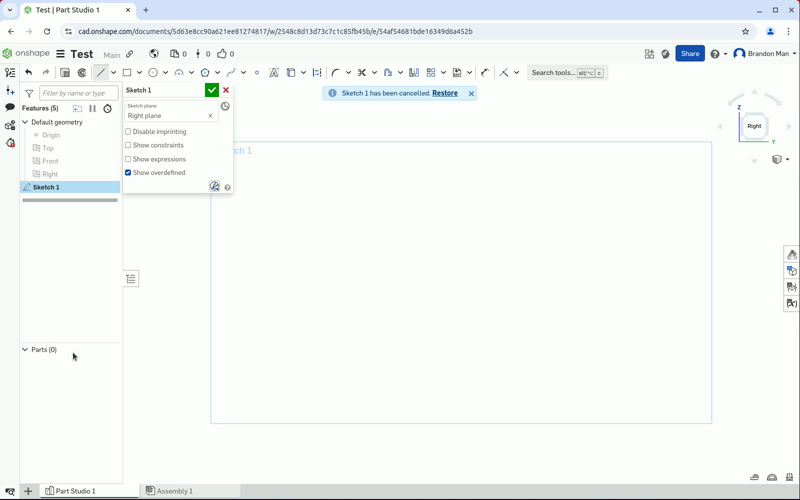
mouse_move(443, 305)
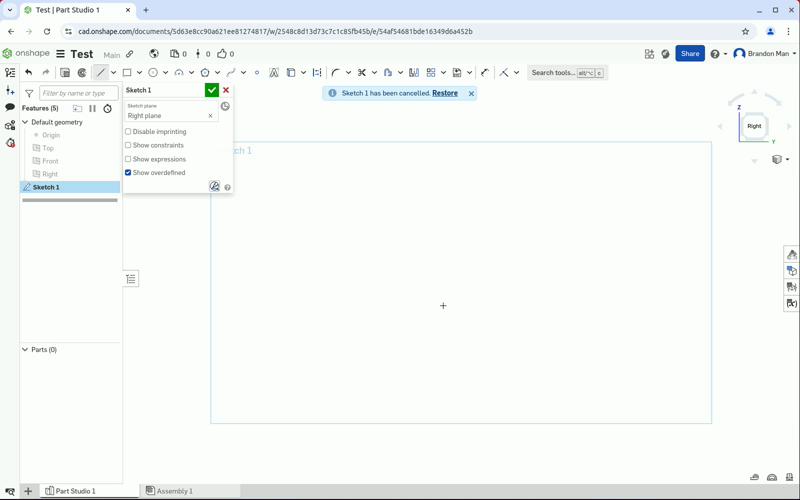
click(443, 305)
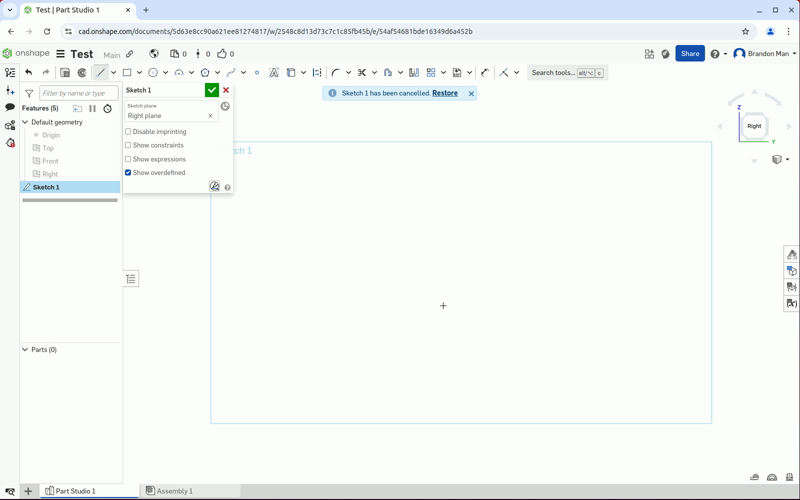
key_up(shift)
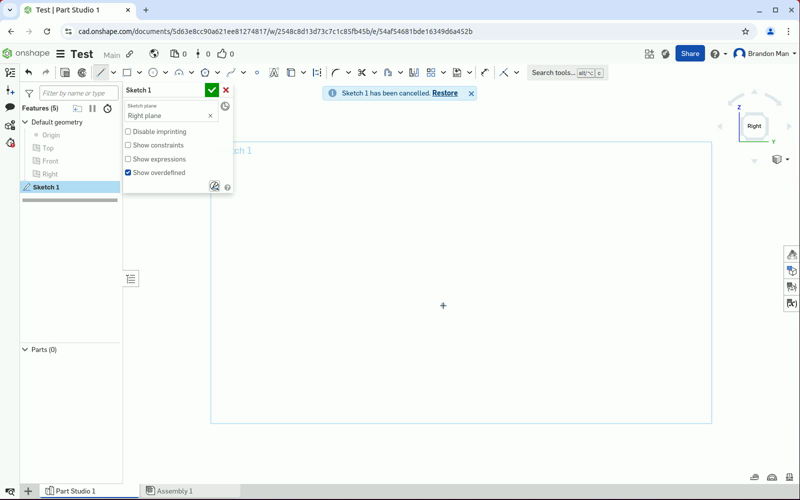
key_down(shift)
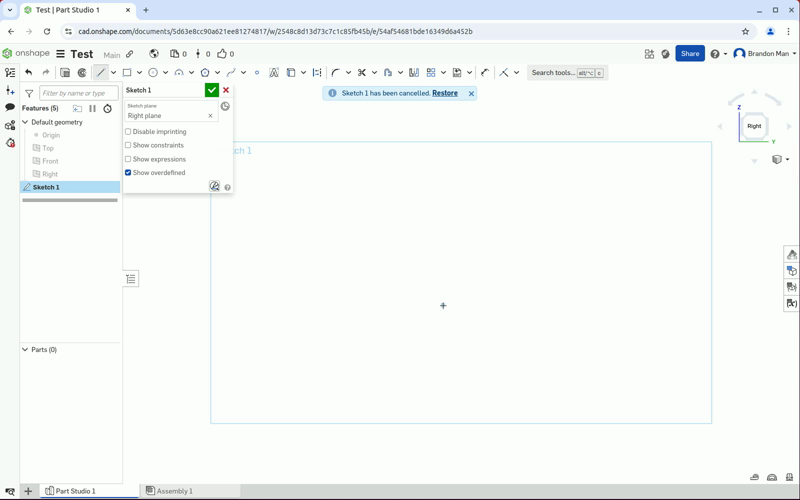
mouse_move(473, 305)
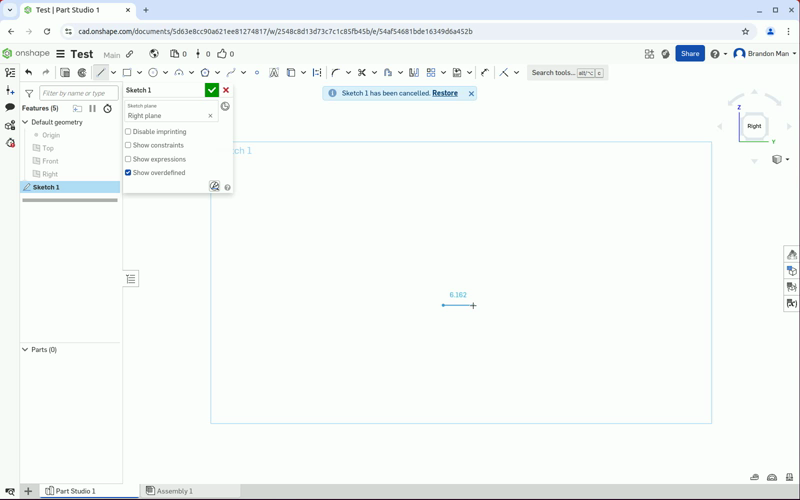
mouse_move(481, 305)
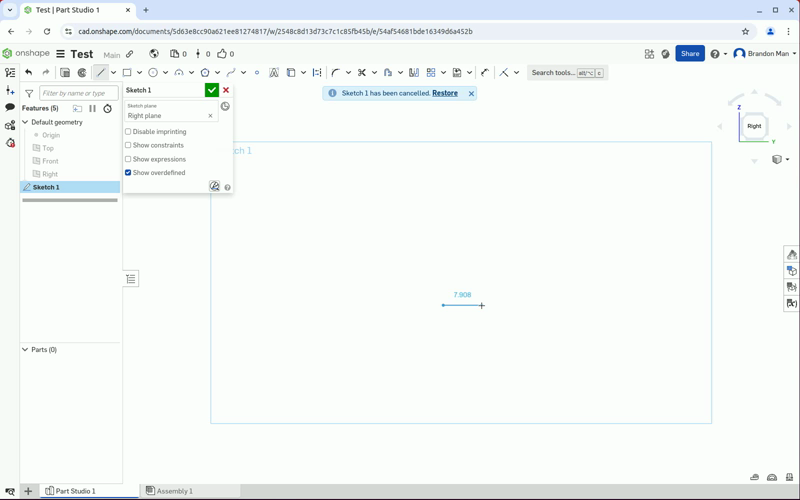
click(481, 305)
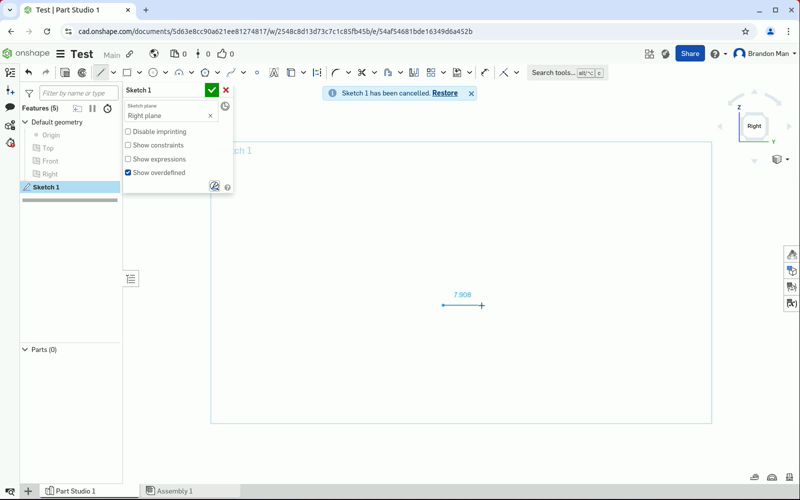
key_up(shift)
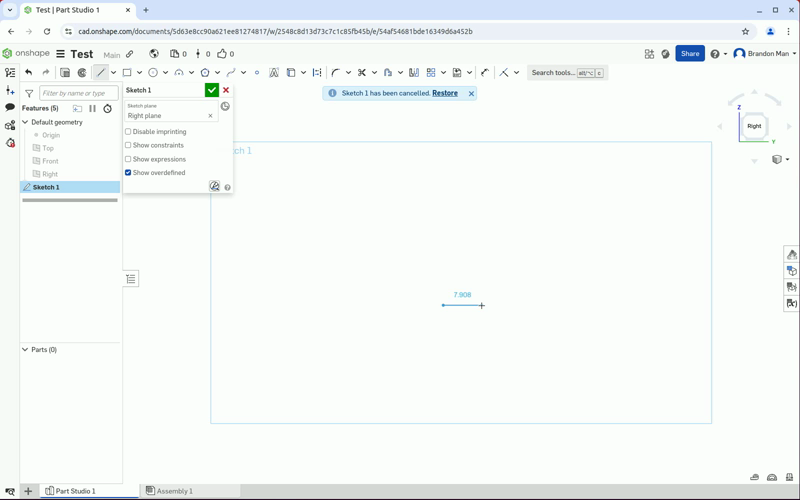
key_down(shift)
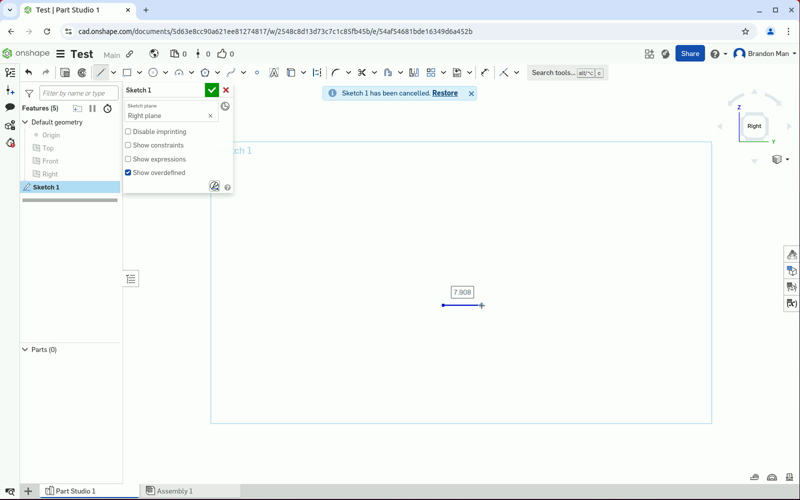
mouse_move(511, 305)
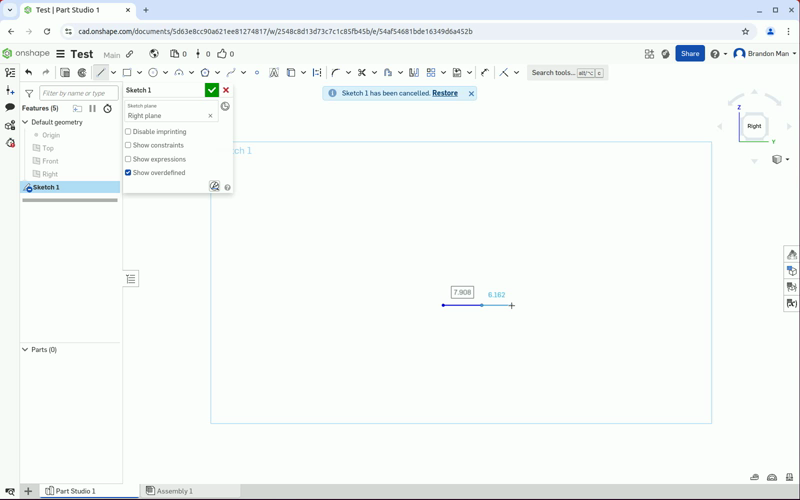
mouse_move(481, 266)
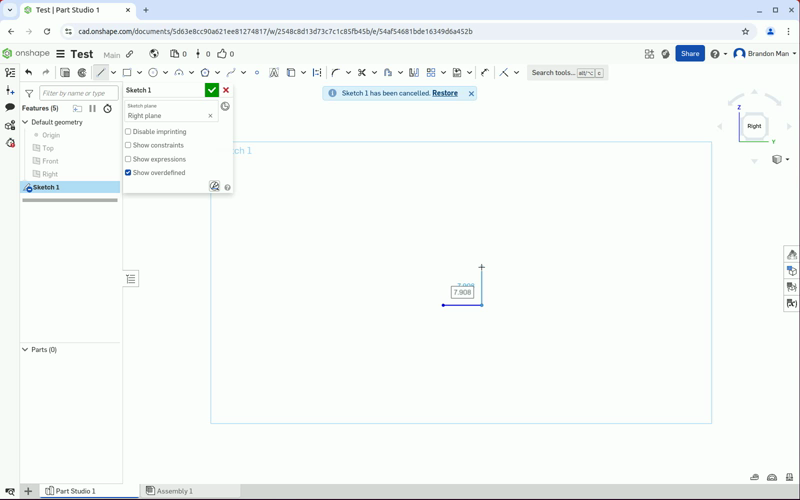
click(481, 266)
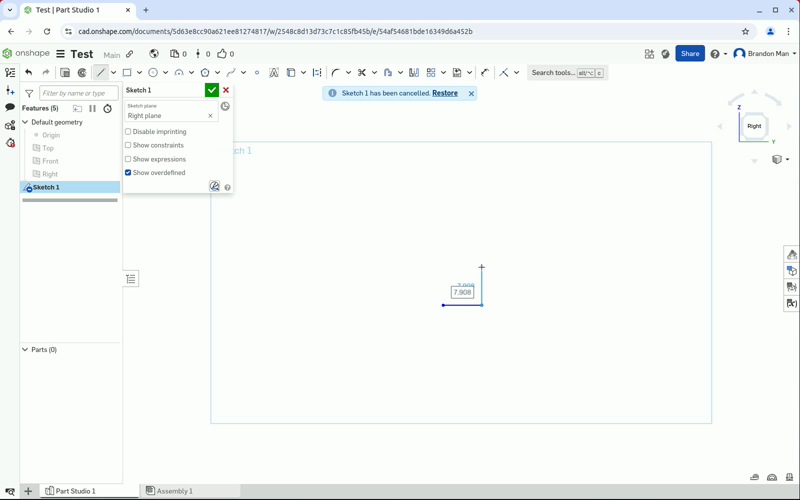
key_up(shift)
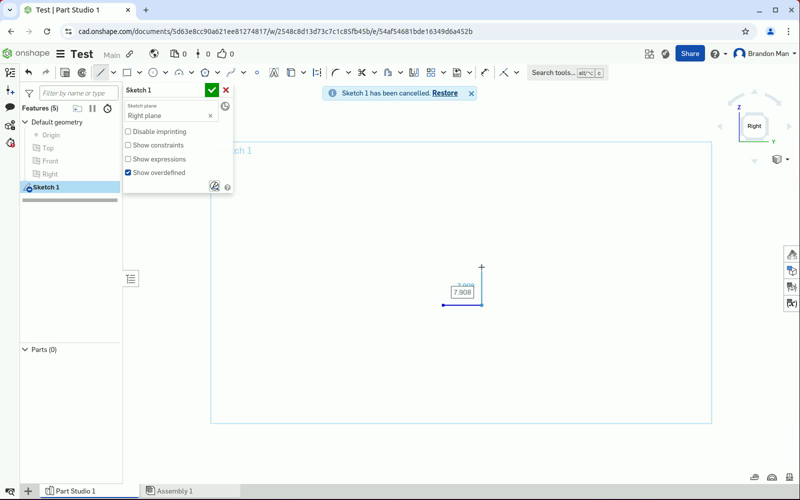
mouse_move(511, 266)
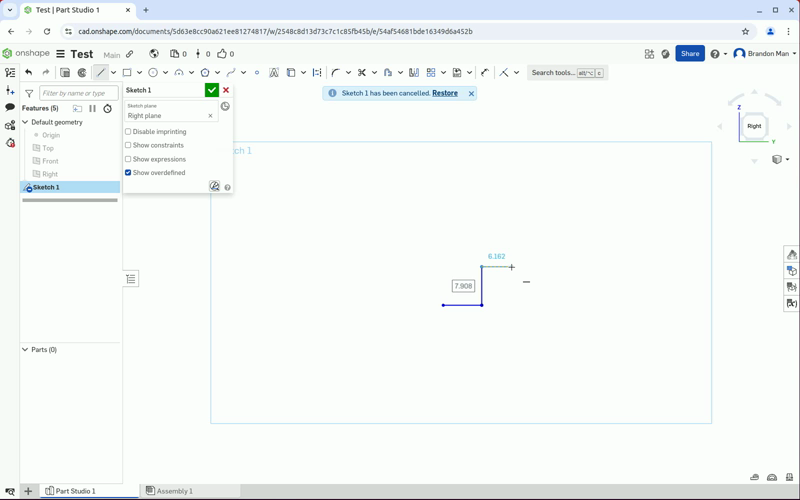
key_down(shift)
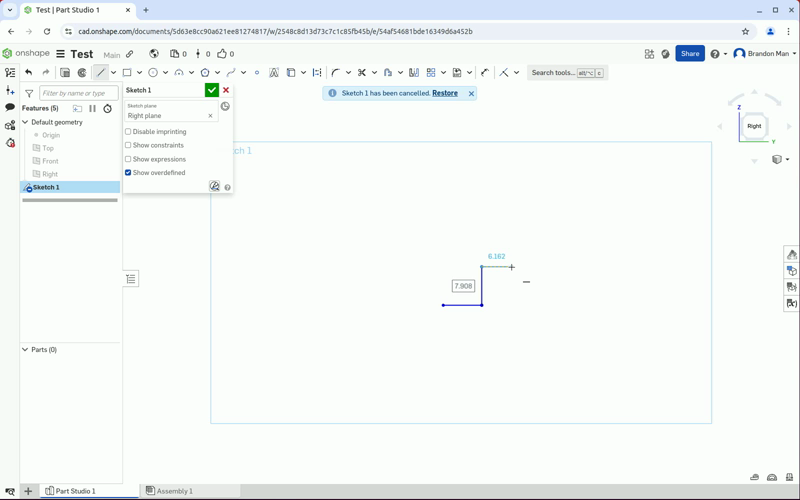
mouse_move(443, 305)
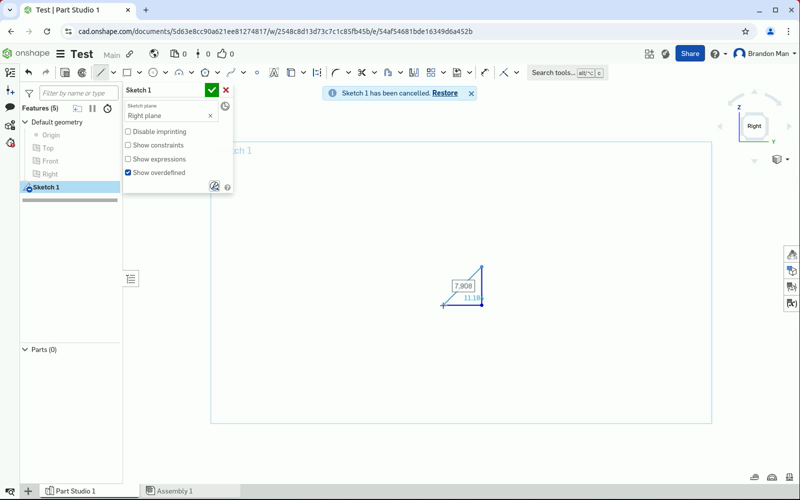
key_up(shift)
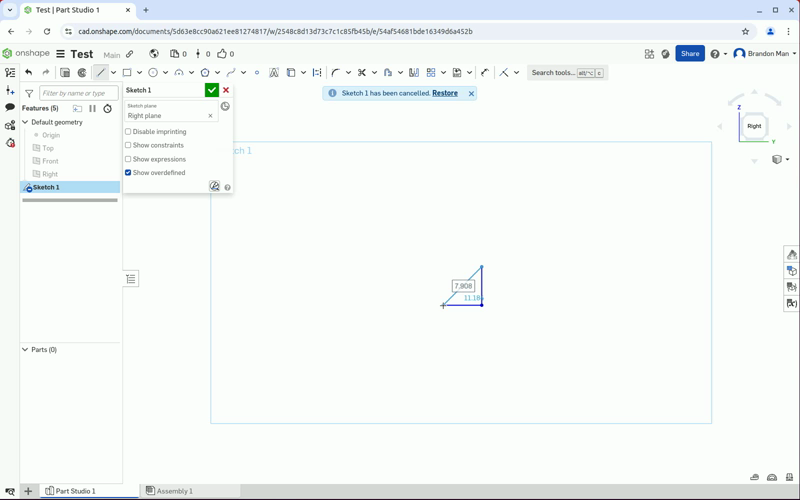
click(443, 305)
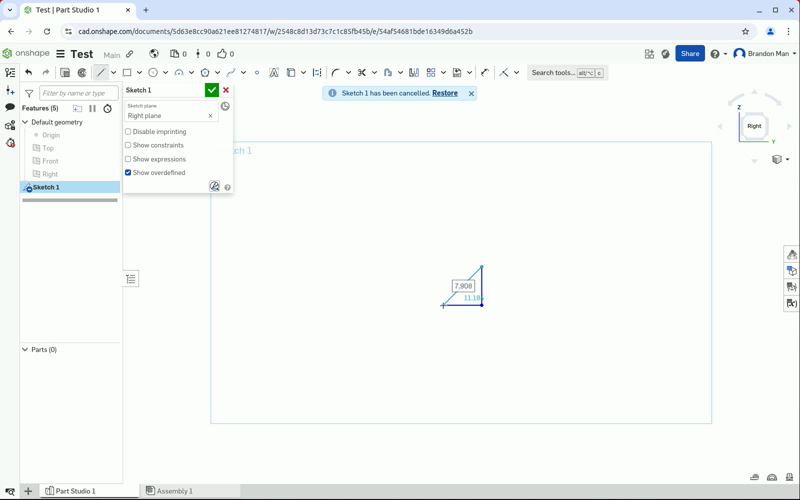
key(esc)
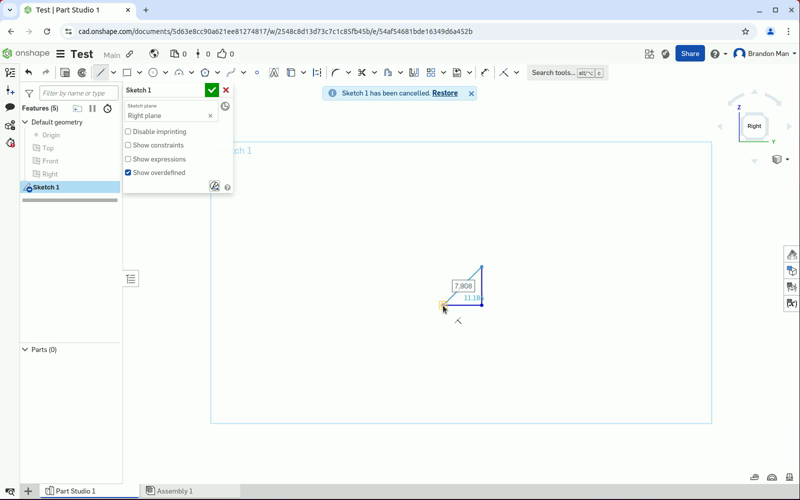
mouse_move(467, 298)
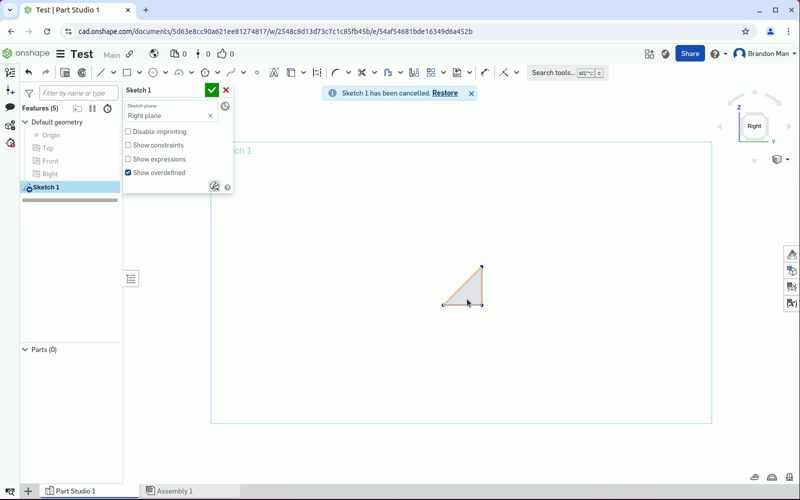
scroll(6)
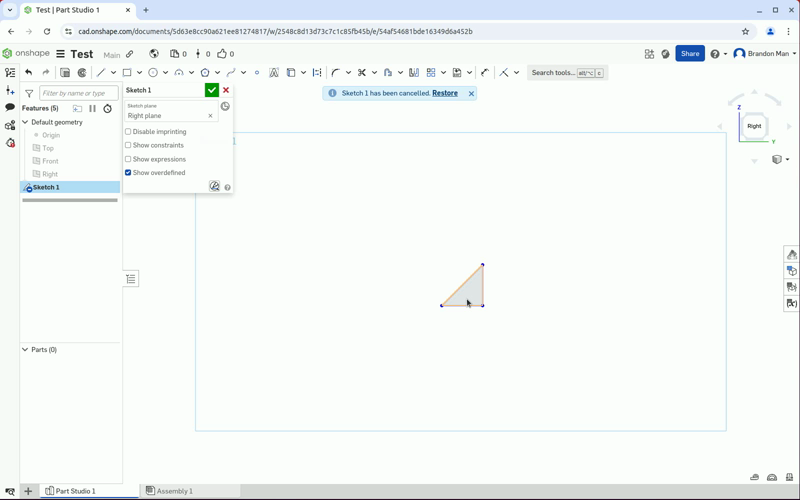
scroll(6)
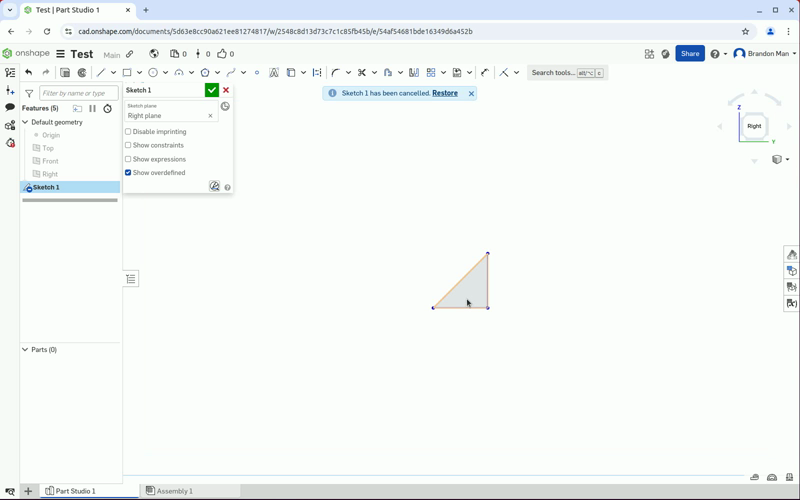
scroll(6)
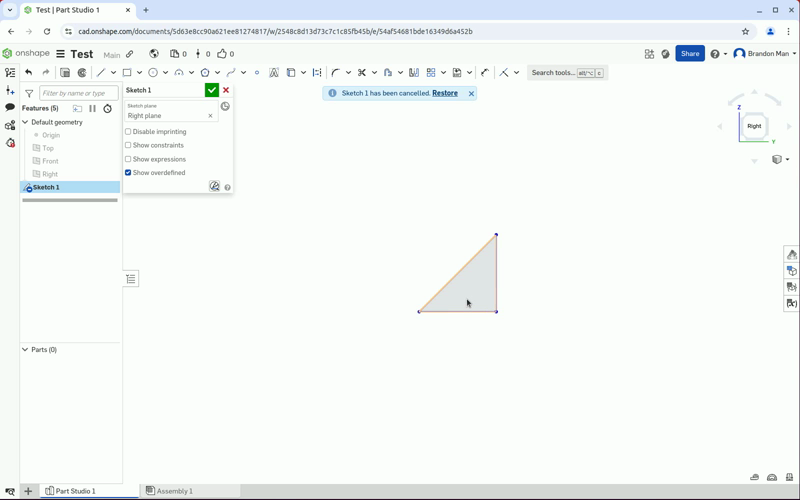
scroll(6)
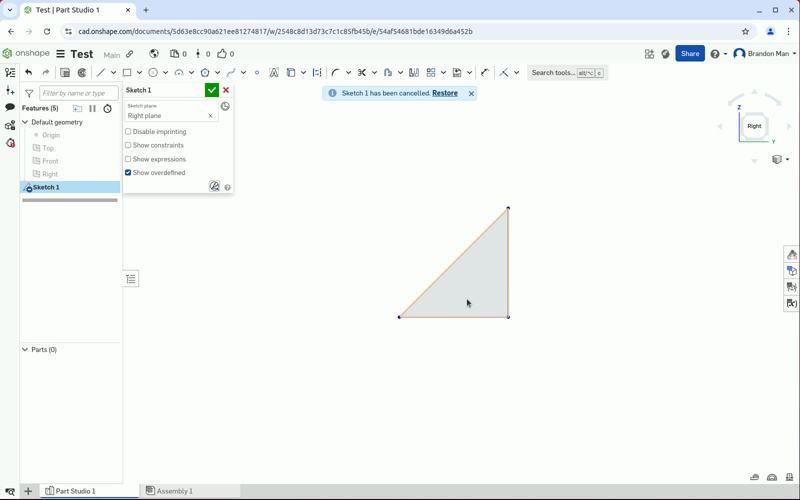
scroll(6)
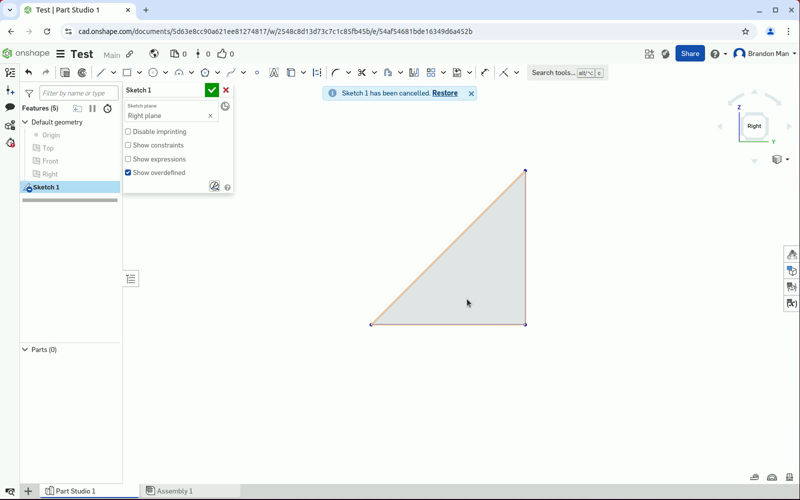
scroll(6)
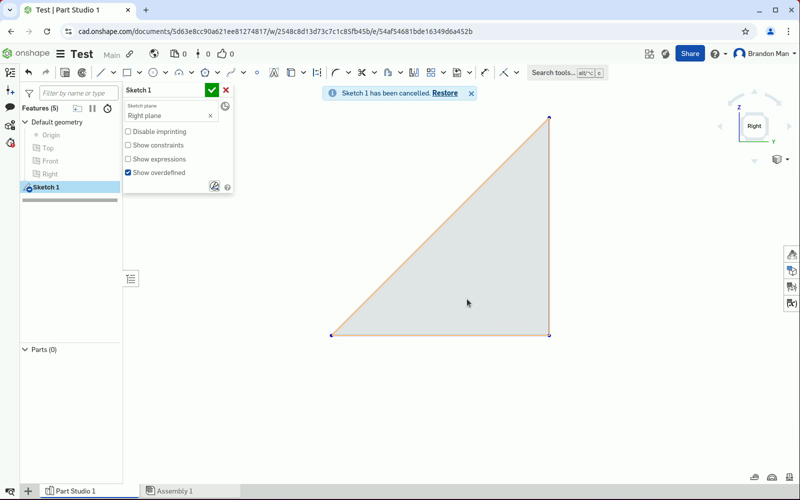
scroll(6)
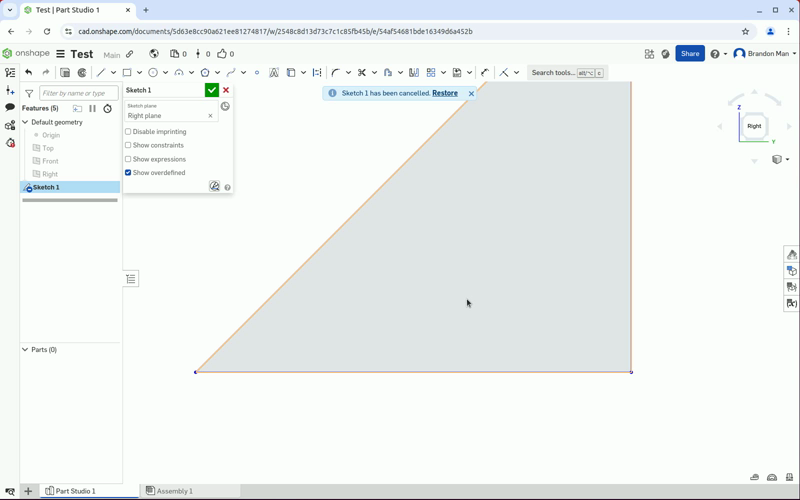
click(467, 298)
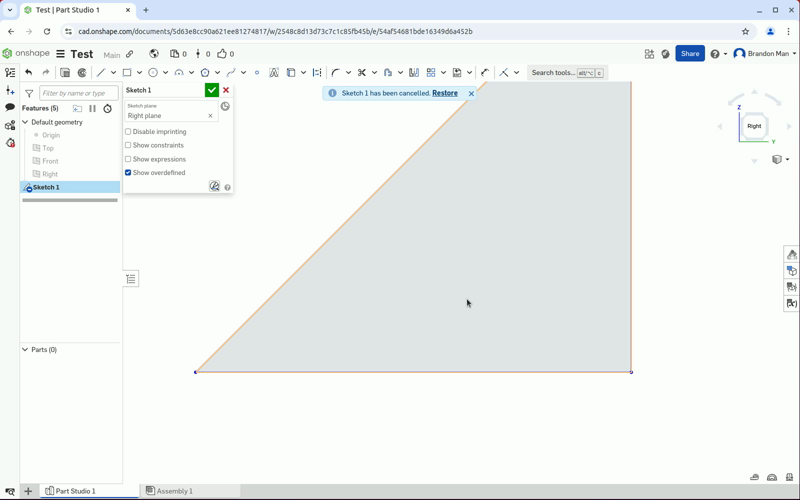
scroll(-6)
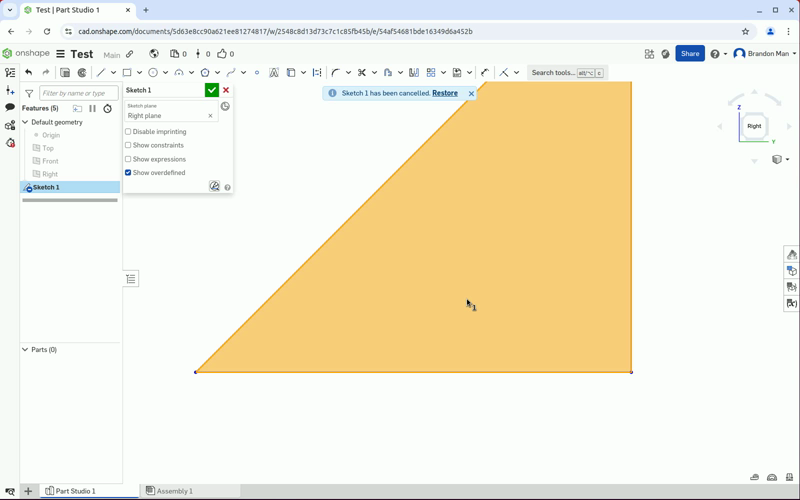
scroll(-6)
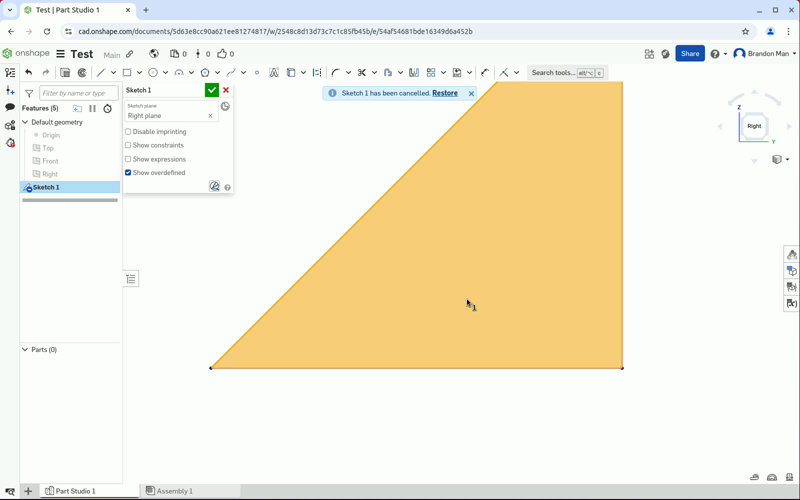
scroll(-6)
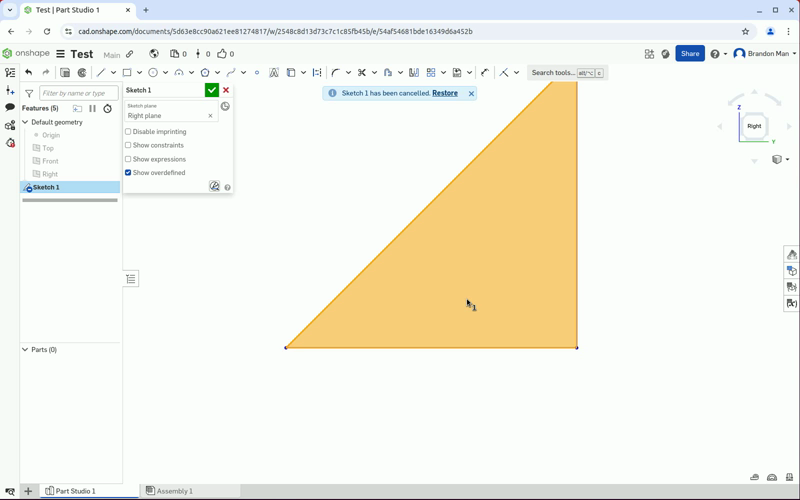
scroll(-6)
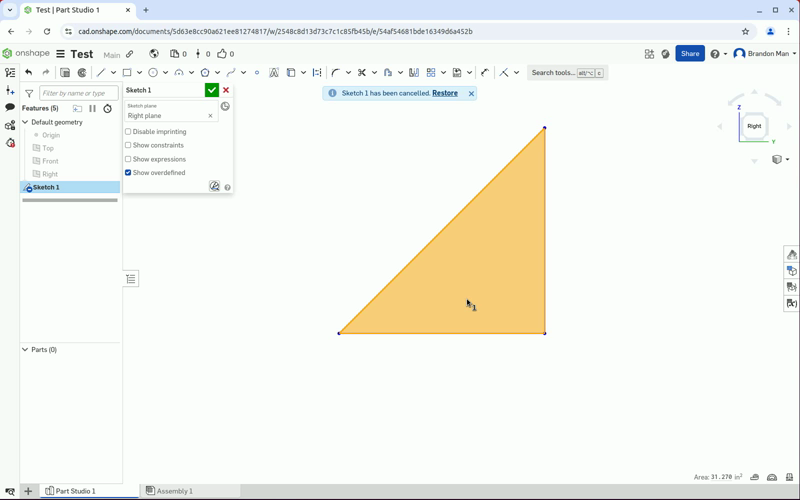
scroll(-6)
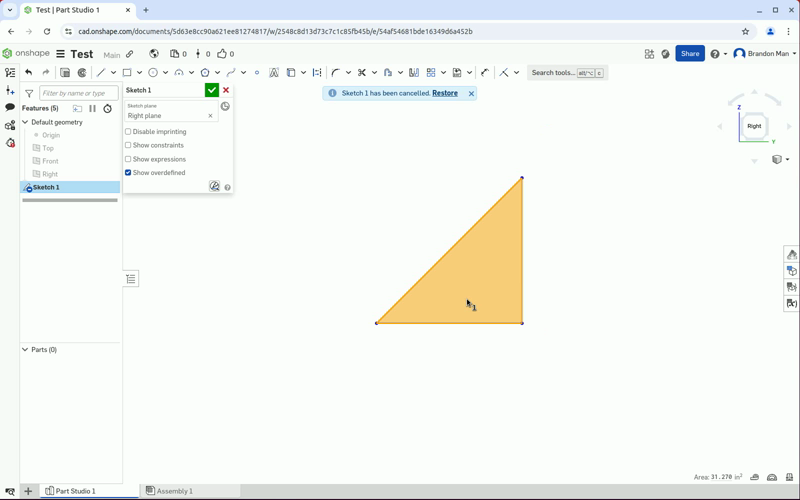
scroll(-6)
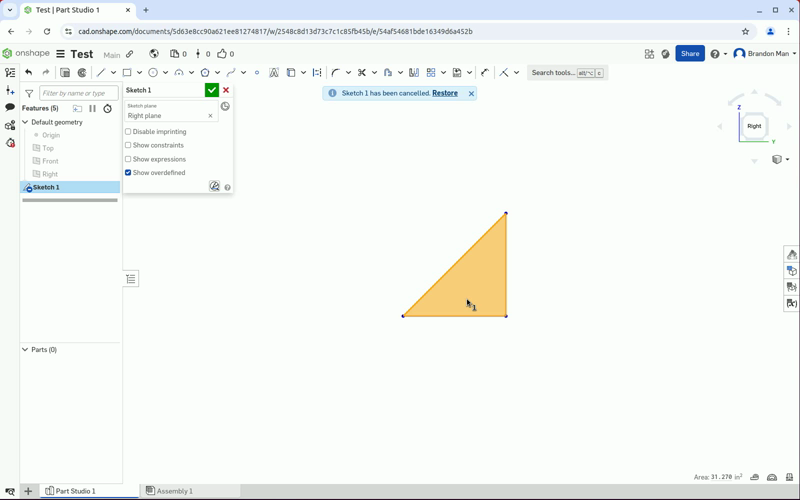
scroll(-6)
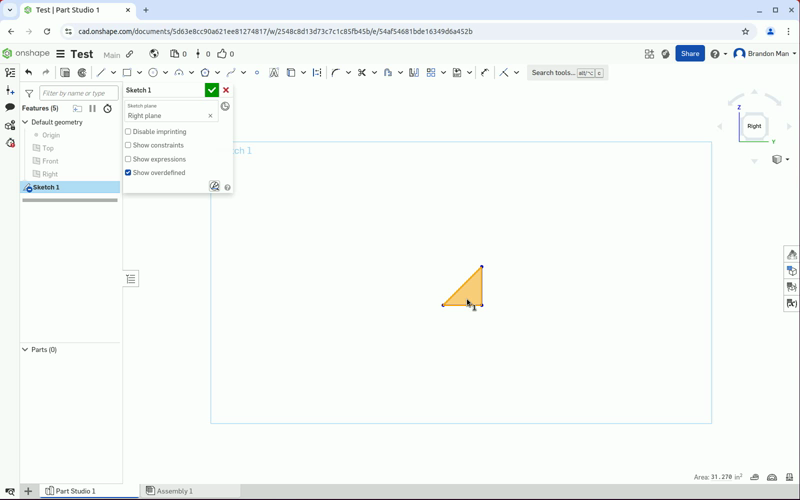
mouse_move(73, 352)
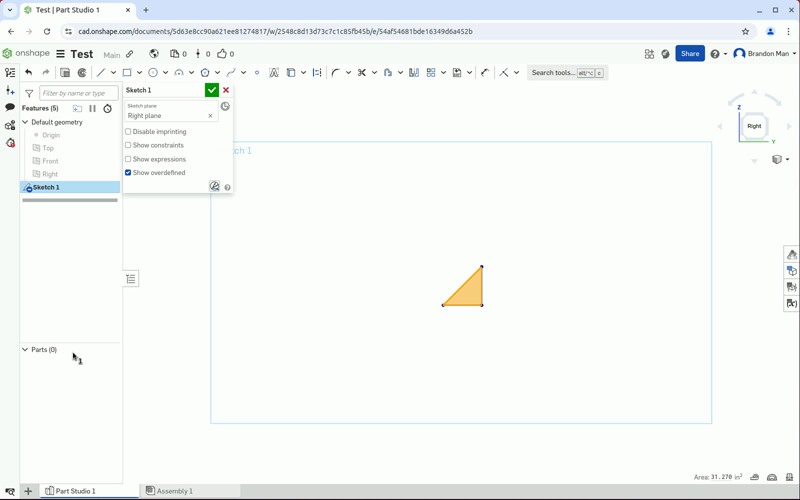
key(shift+y)
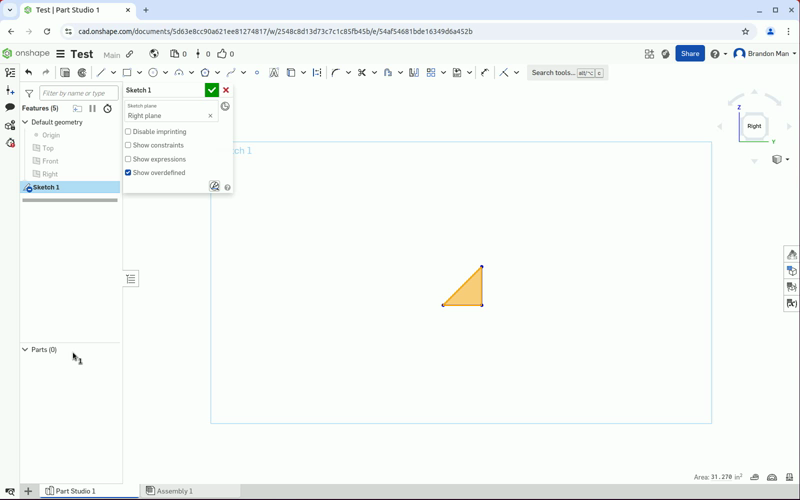
key(shift+e)
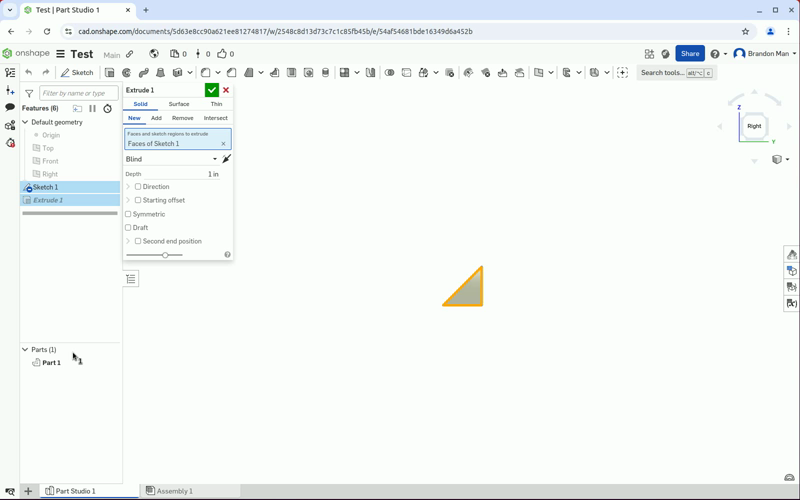
mouse_move(143, 106)
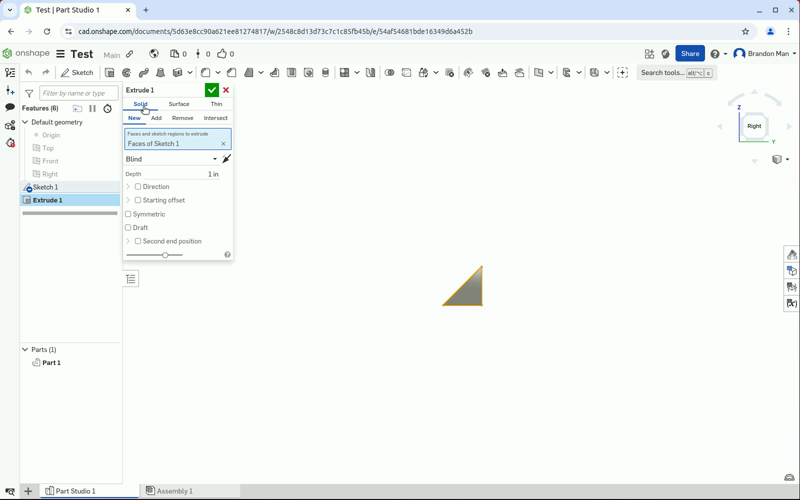
click(143, 106)
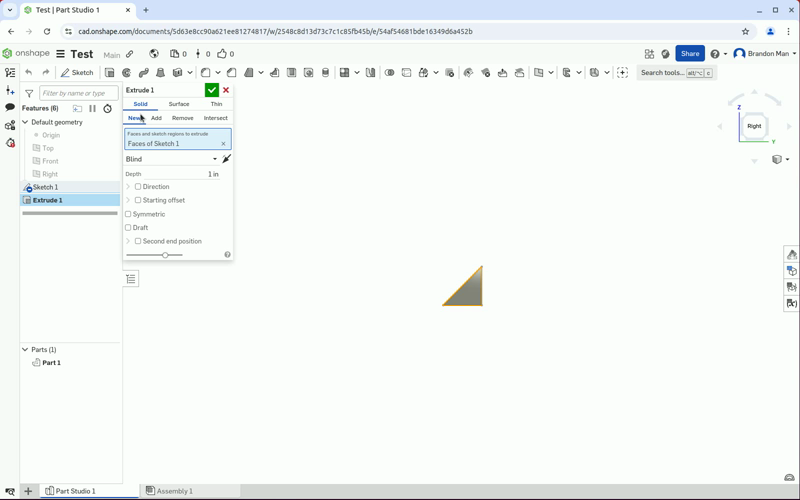
mouse_move(137, 120)
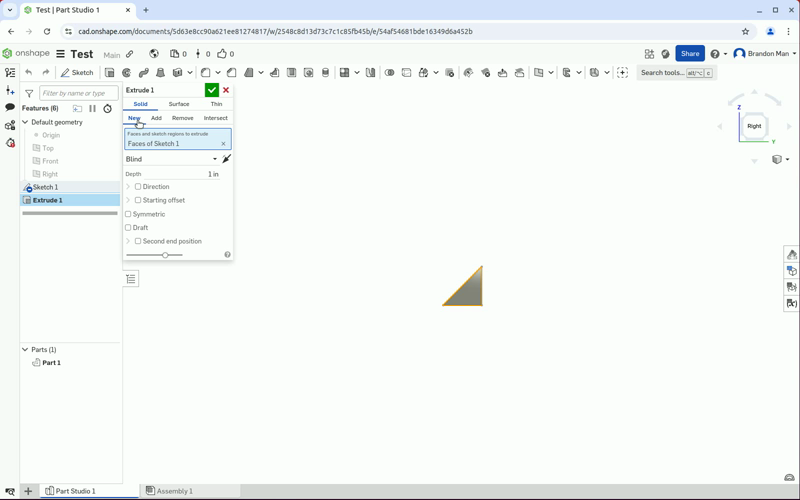
click(137, 120)
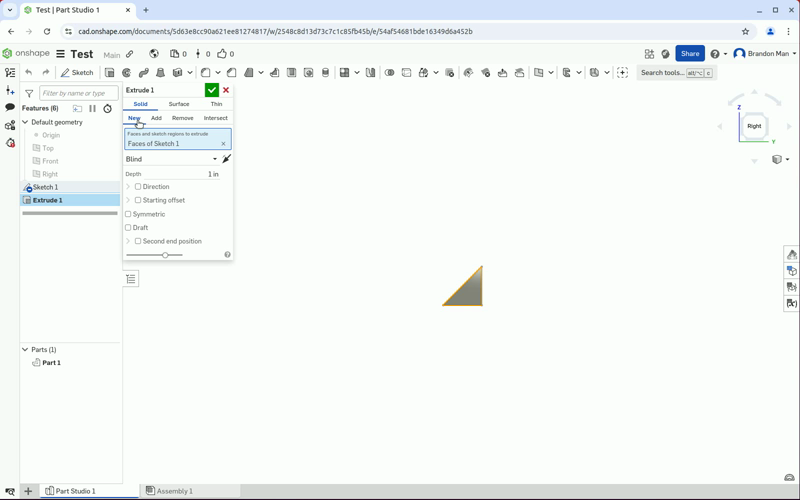
key(tab, 4)
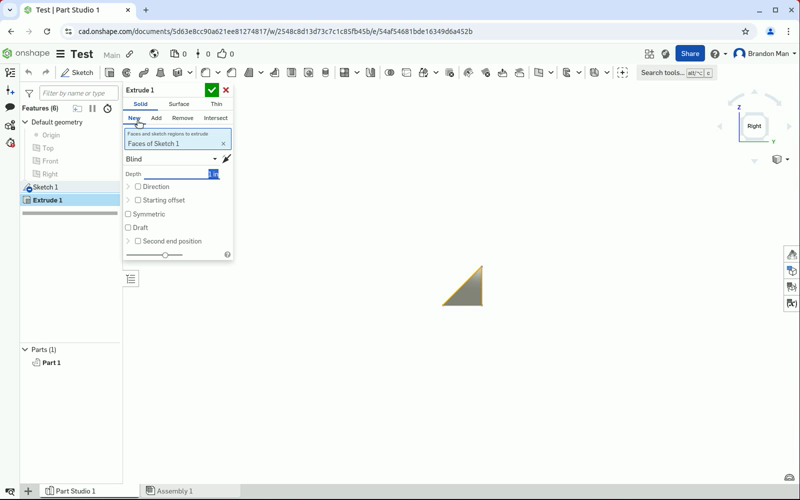
text(-23.108)
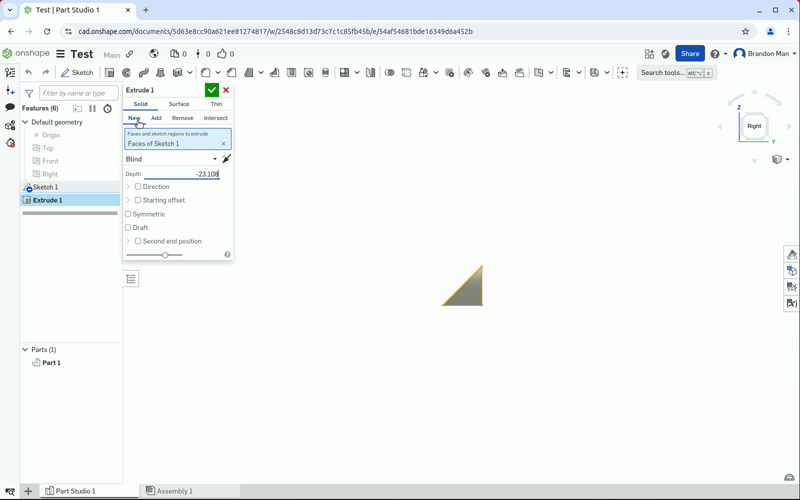
key(enter)
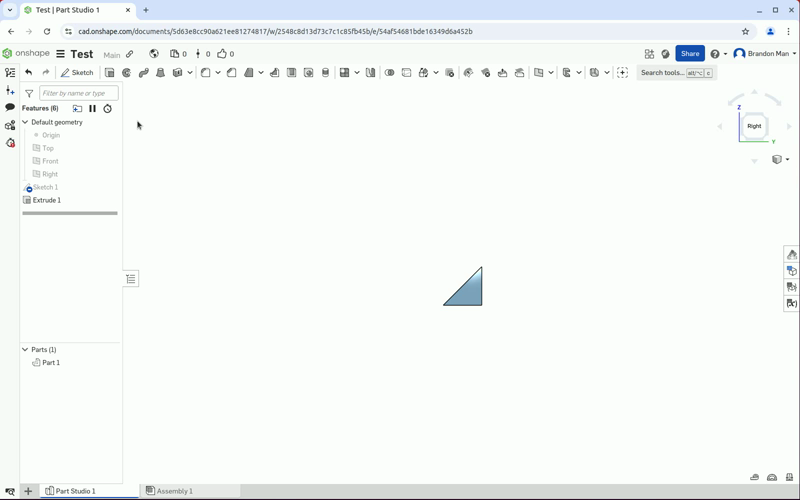
key(shift+h)
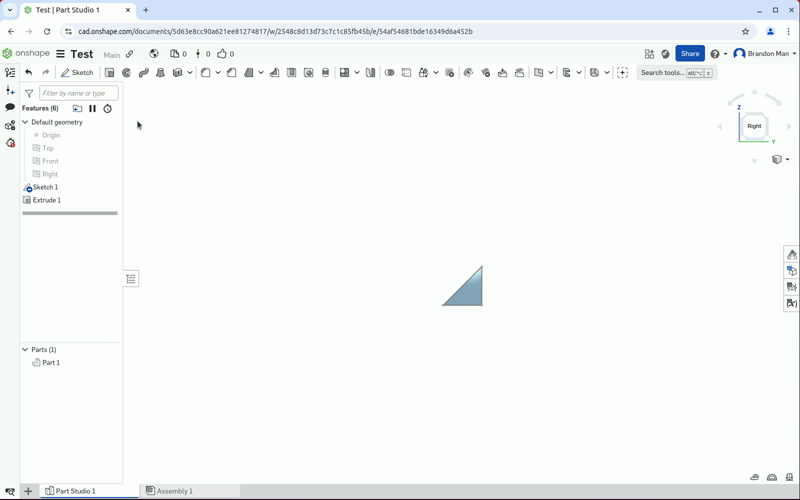
key(shift+h)
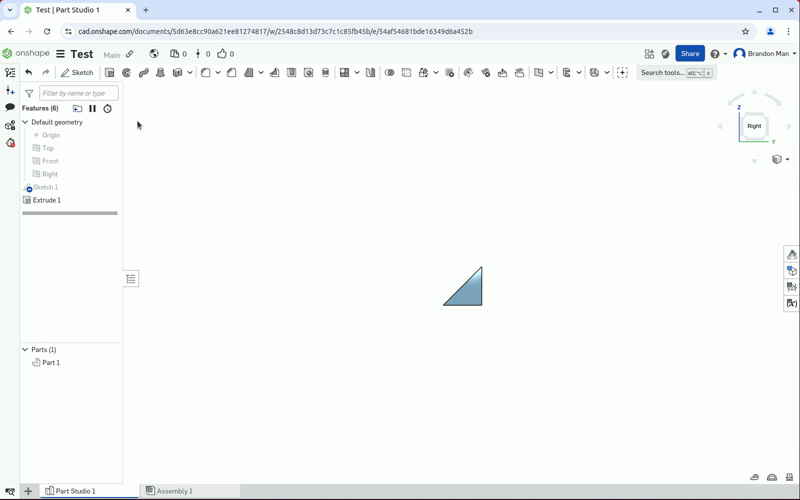
mouse_move(73, 189)
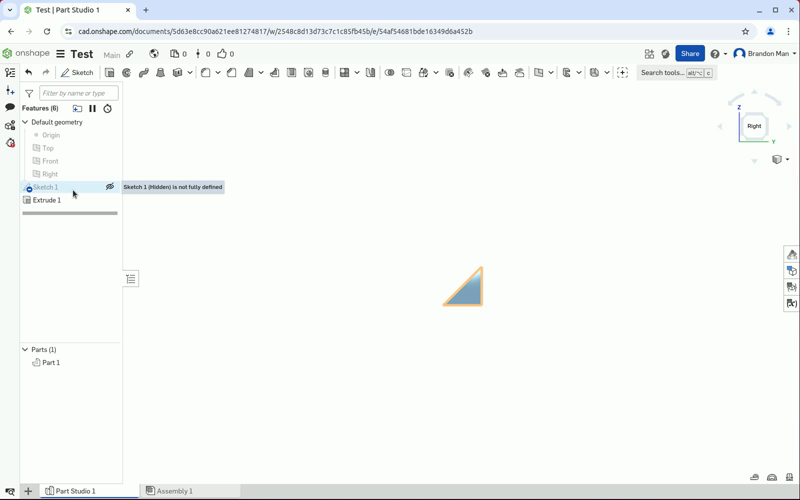
click(73, 189)
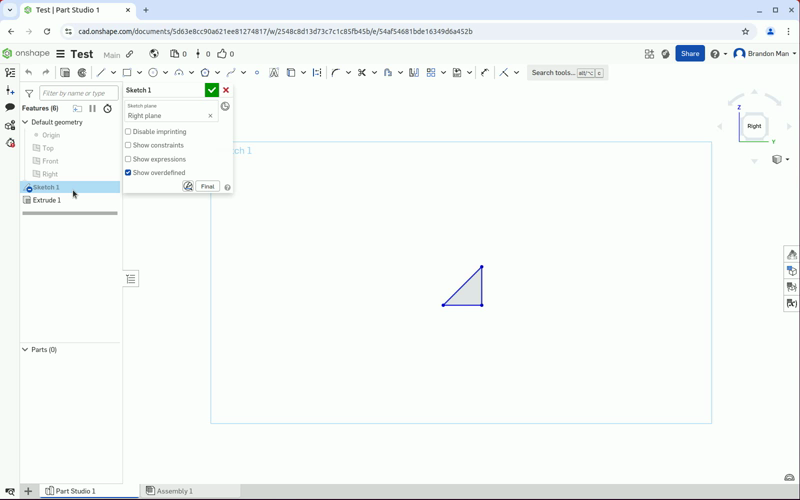
mouse_move(229, 92)
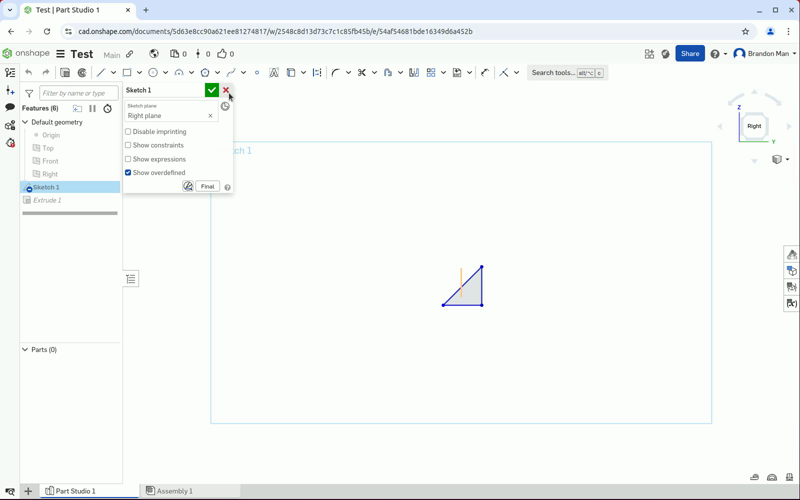
click(229, 92)
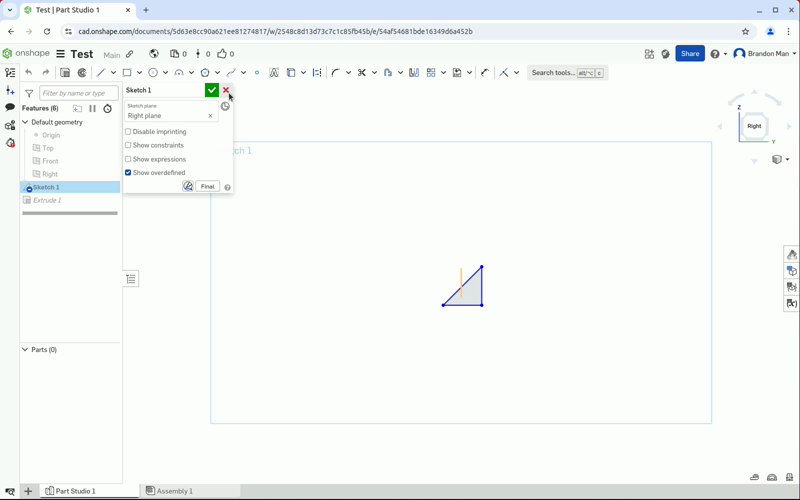
key(shift+s)
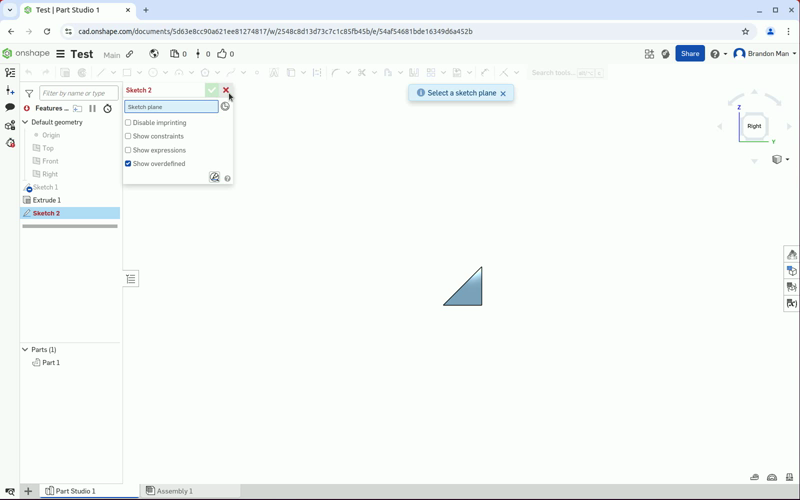
mouse_move(73, 176)
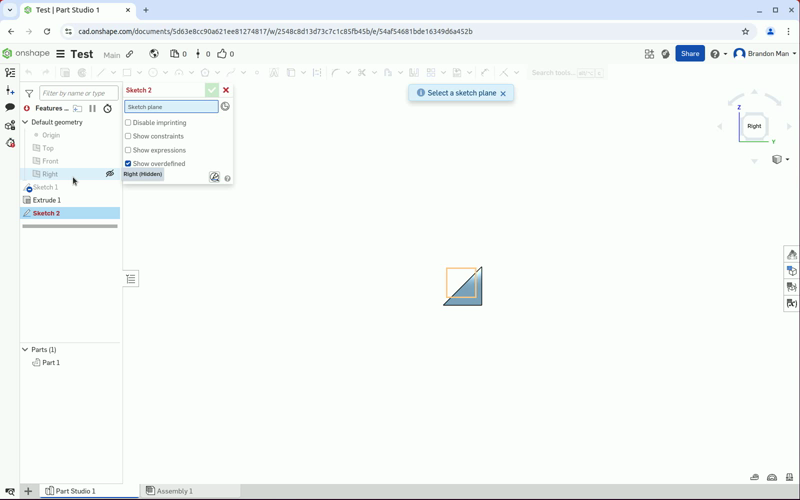
click(73, 176)
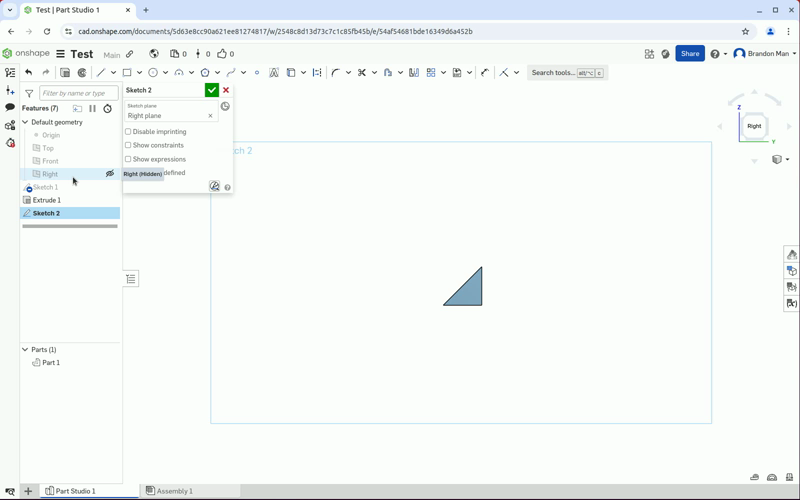
mouse_move(73, 352)
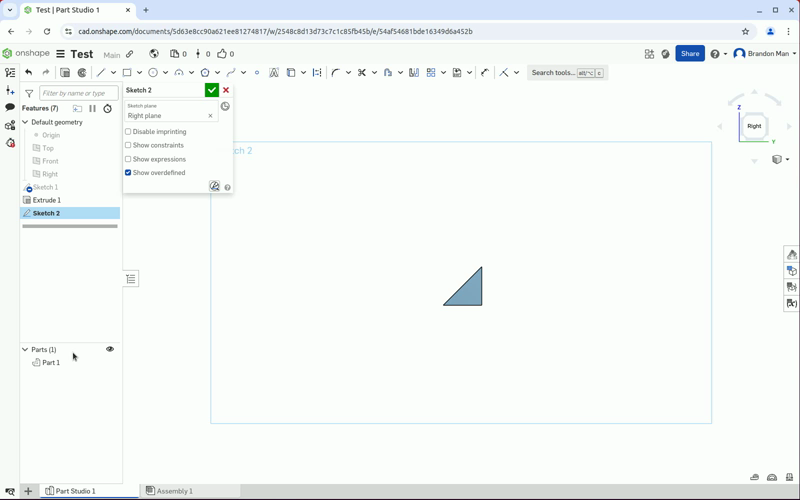
key(y)
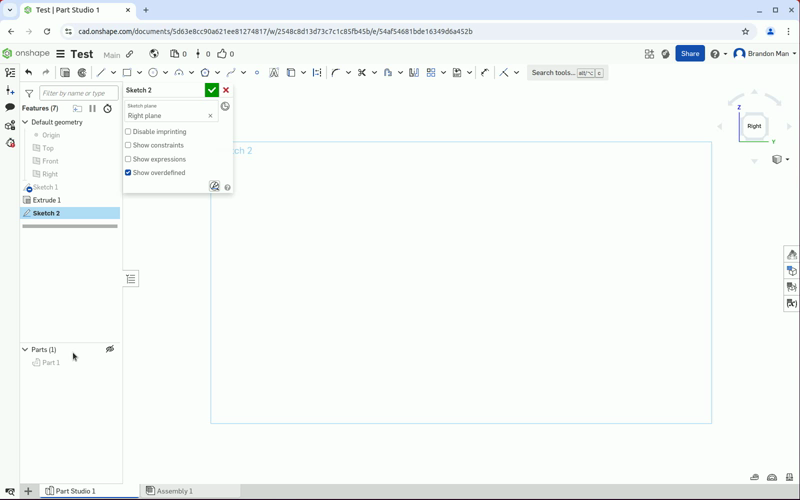
key(l)
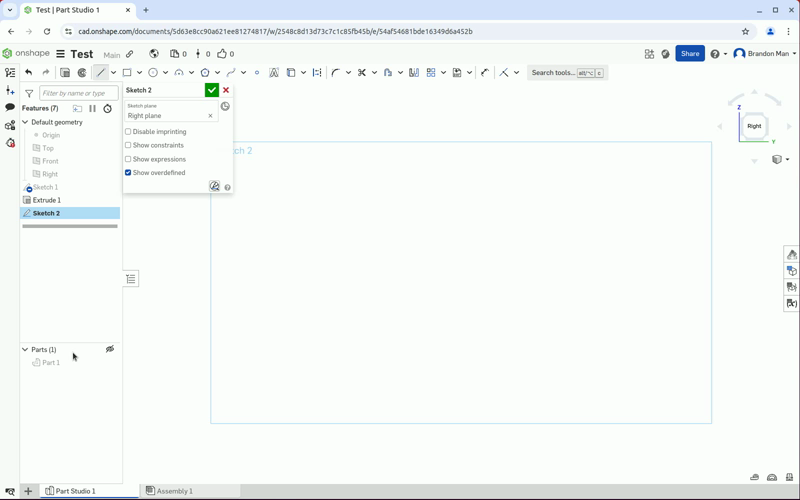
key_down(shift)
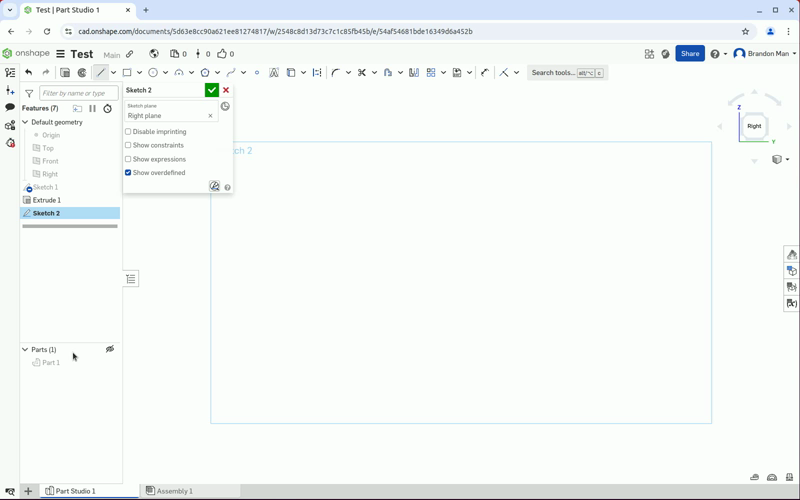
mouse_move(480, 305)
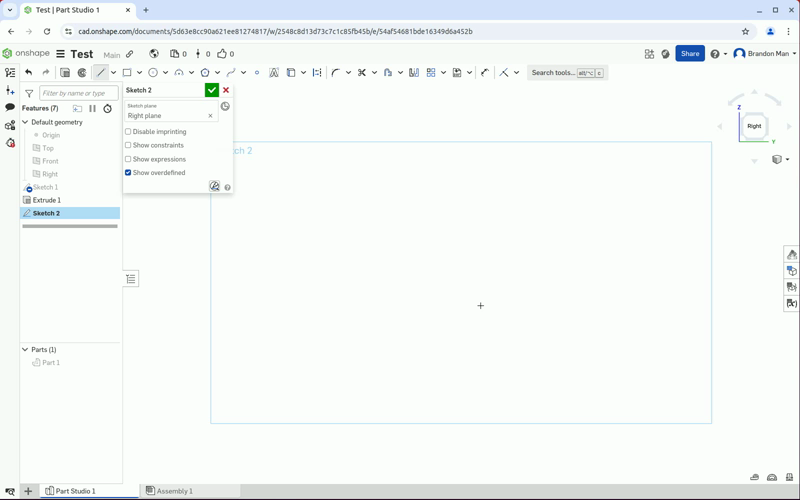
click(480, 305)
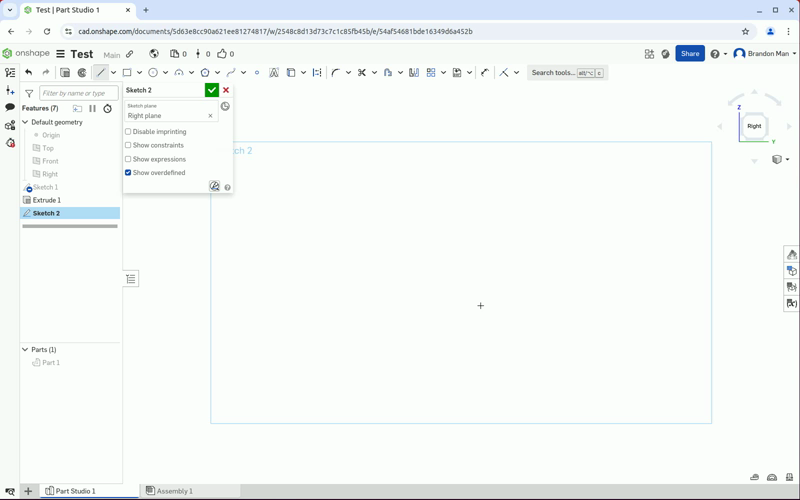
key_up(shift)
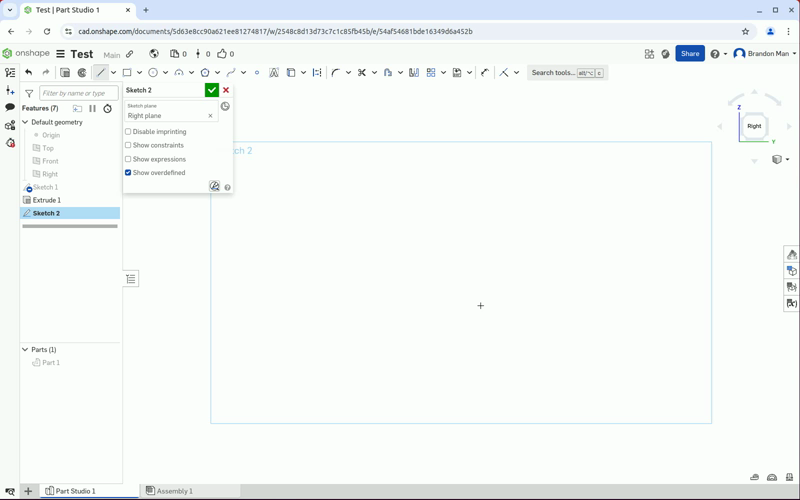
key_down(shift)
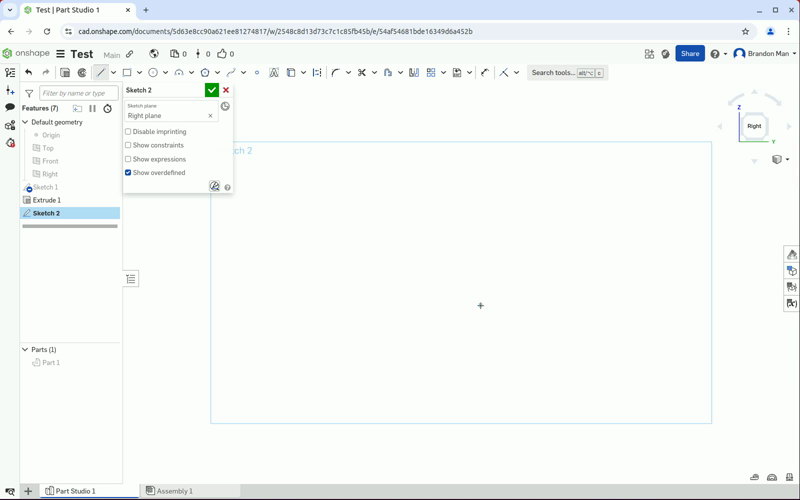
mouse_move(510, 305)
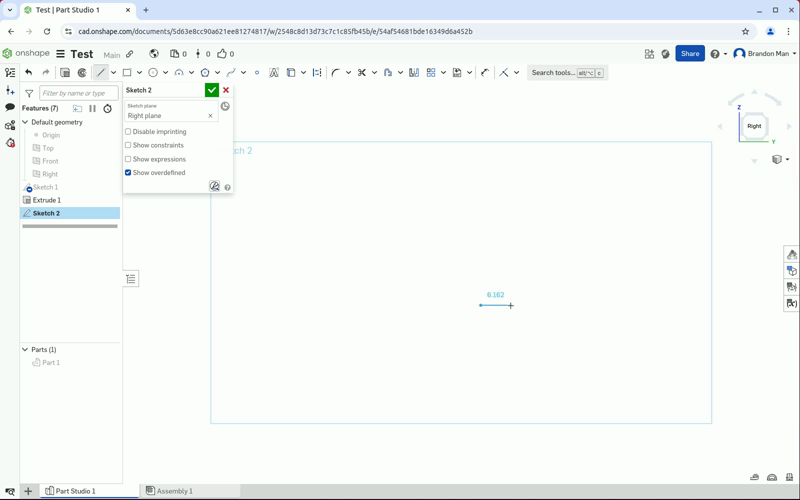
mouse_move(518, 305)
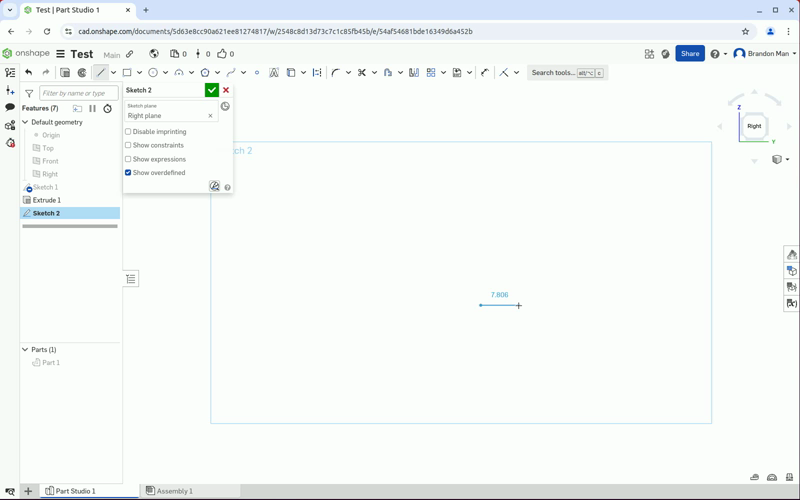
click(518, 305)
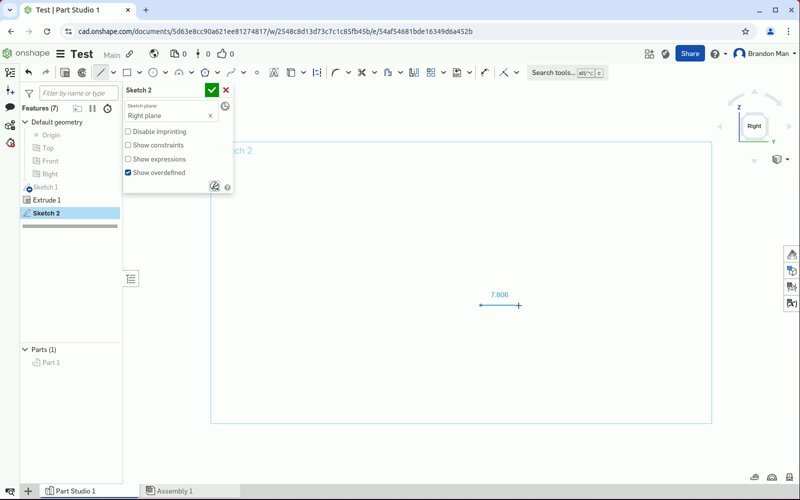
key_up(shift)
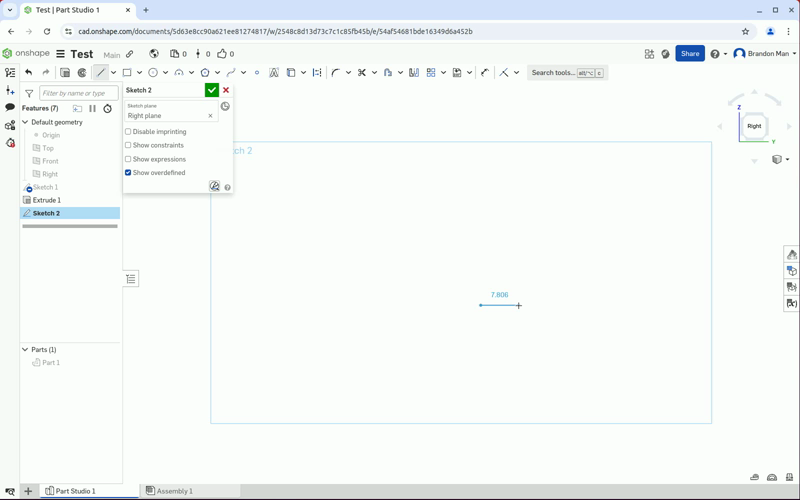
key_down(shift)
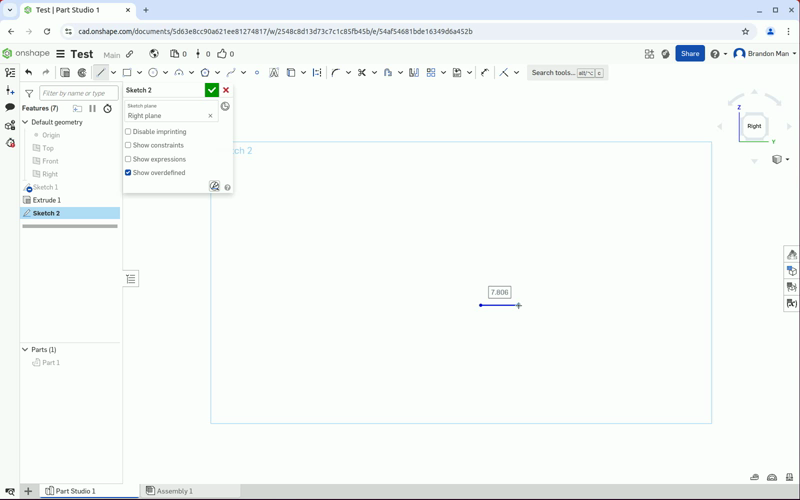
mouse_move(518, 229)
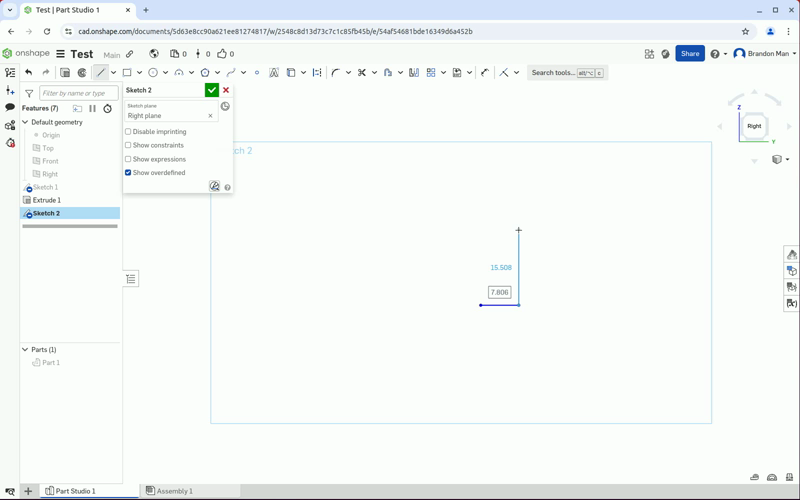
click(518, 229)
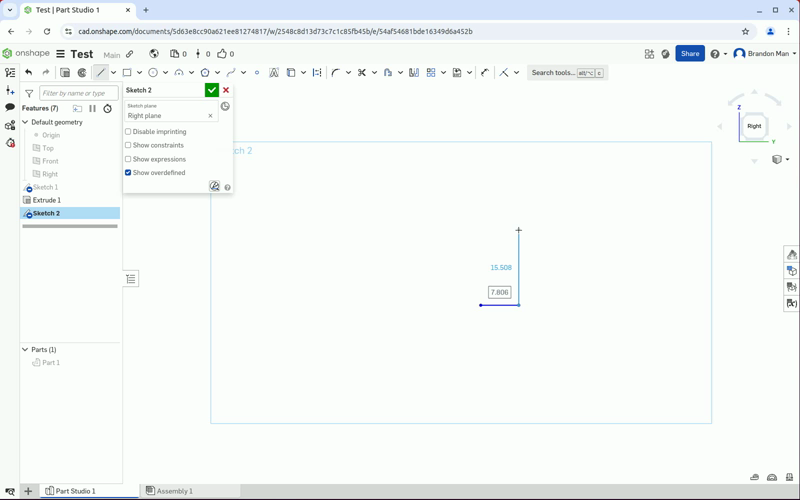
key_up(shift)
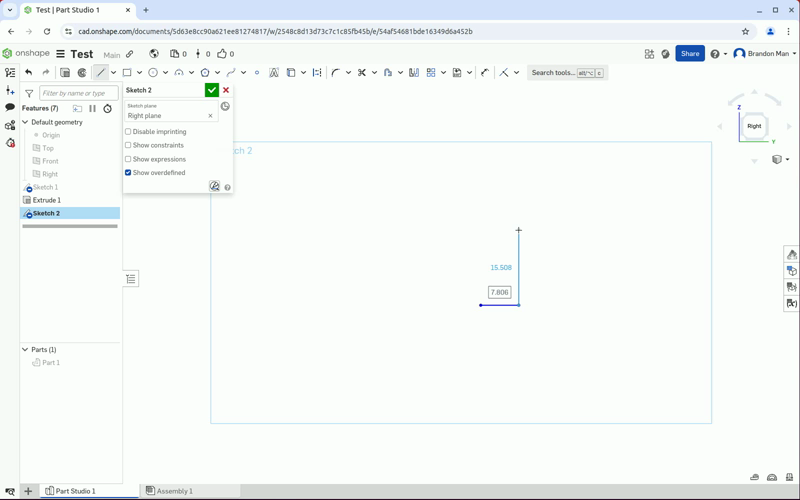
key_down(shift)
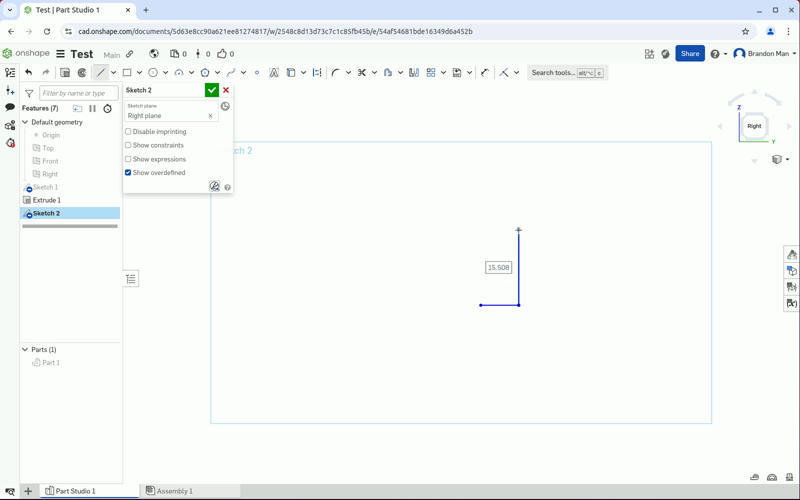
mouse_move(548, 229)
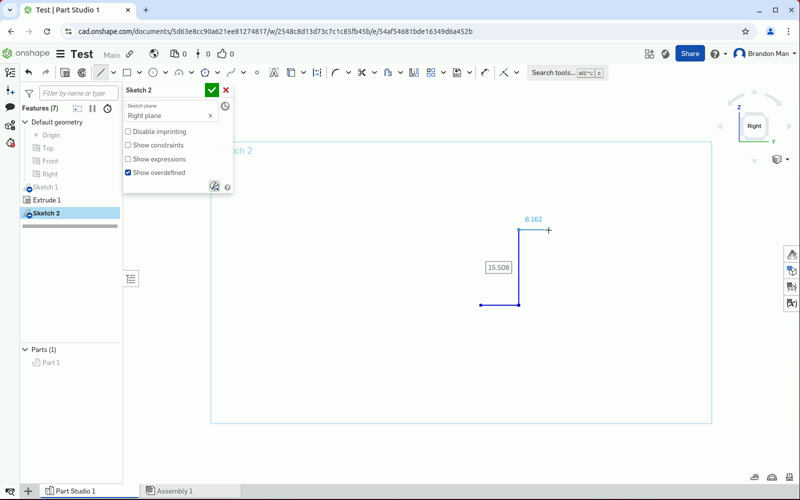
mouse_move(480, 267)
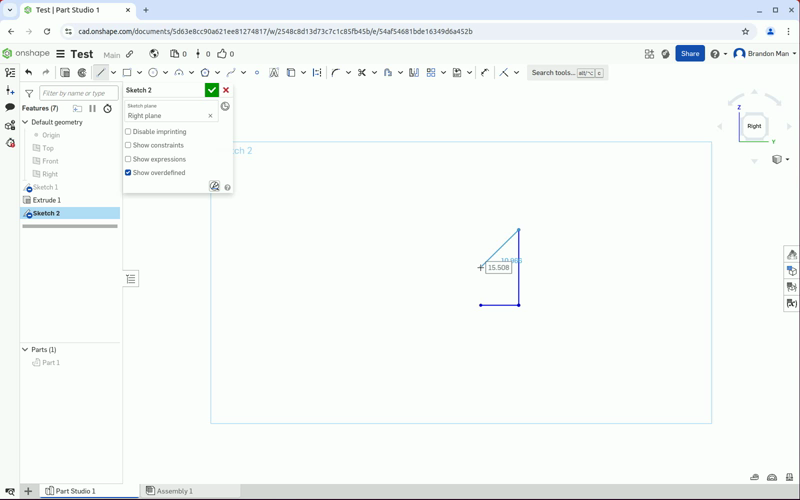
click(480, 267)
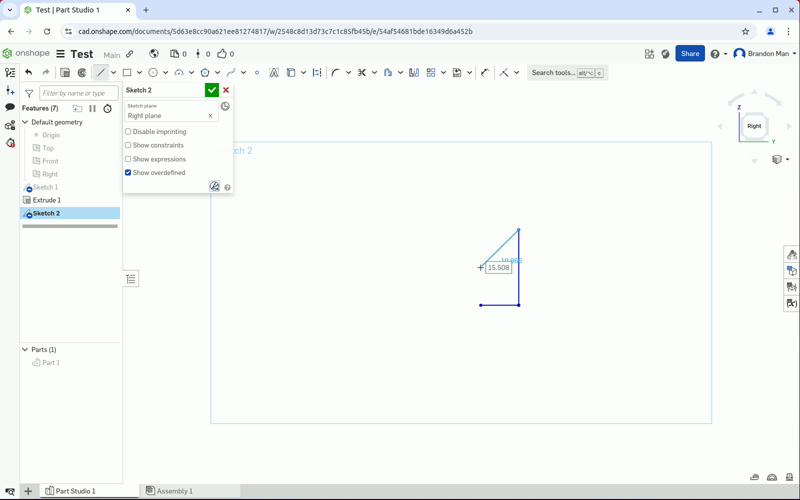
key_up(shift)
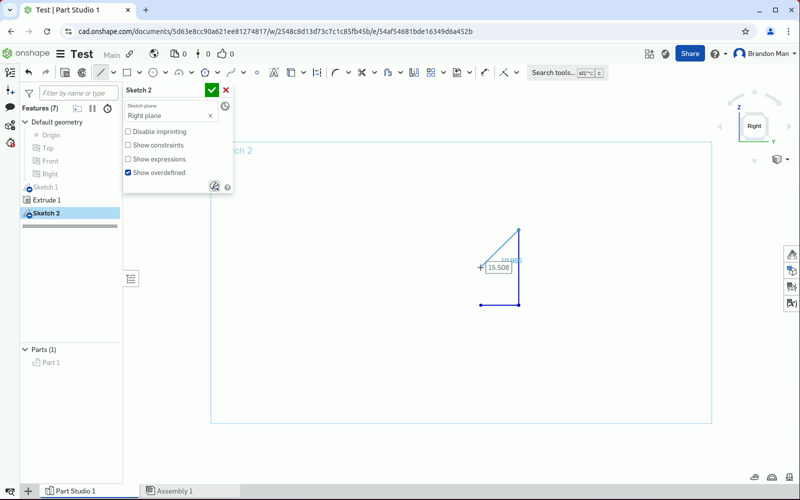
mouse_move(510, 267)
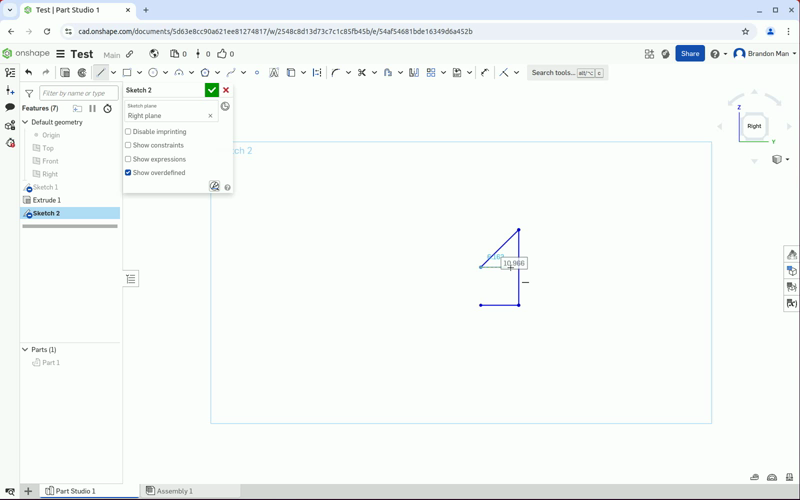
key_down(shift)
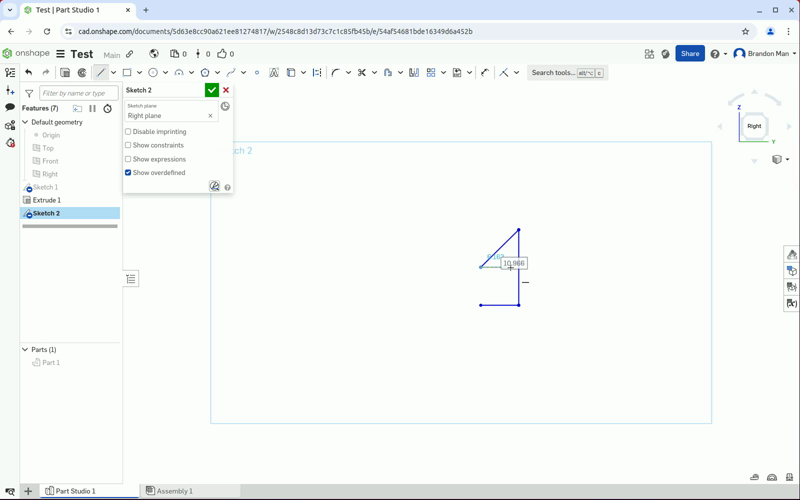
mouse_move(480, 305)
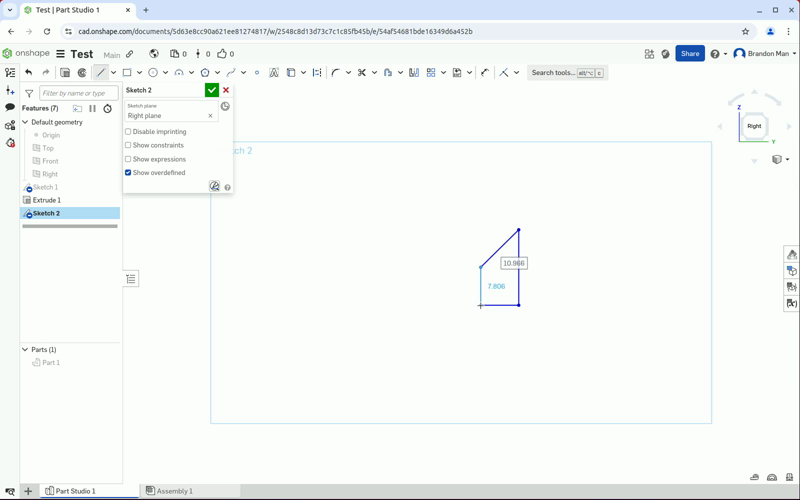
key_up(shift)
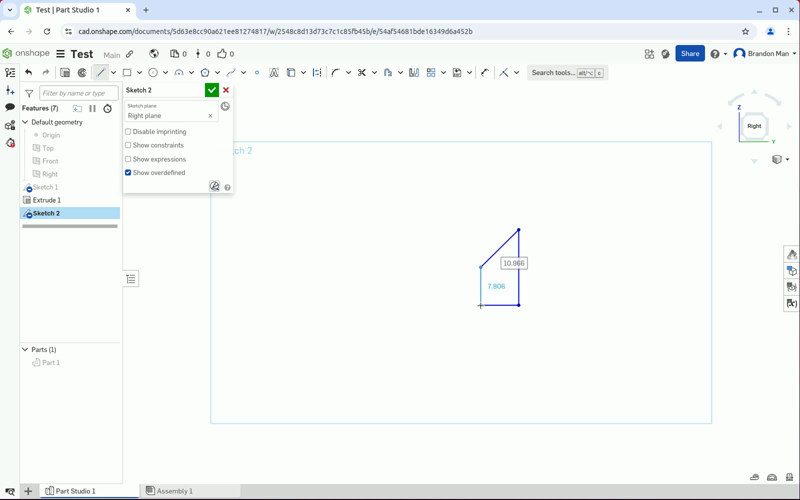
click(480, 305)
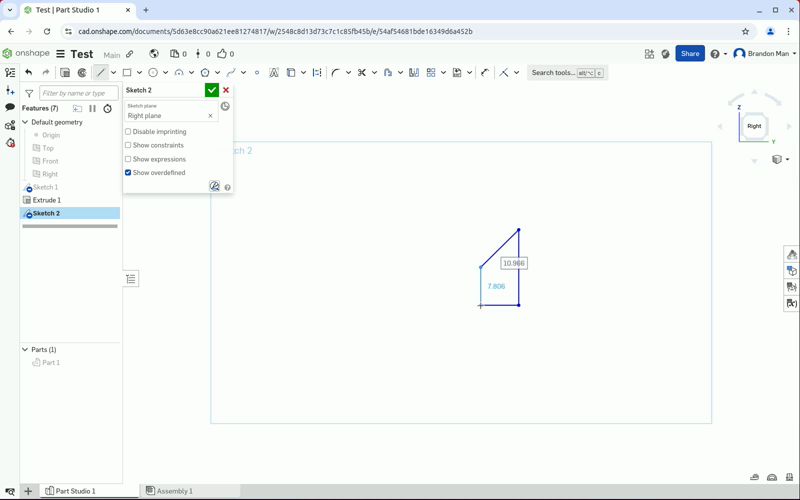
key(esc)
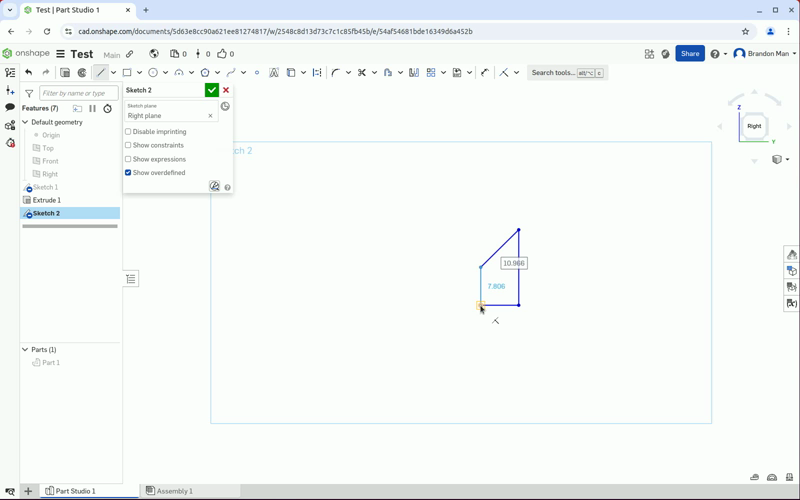
mouse_move(506, 282)
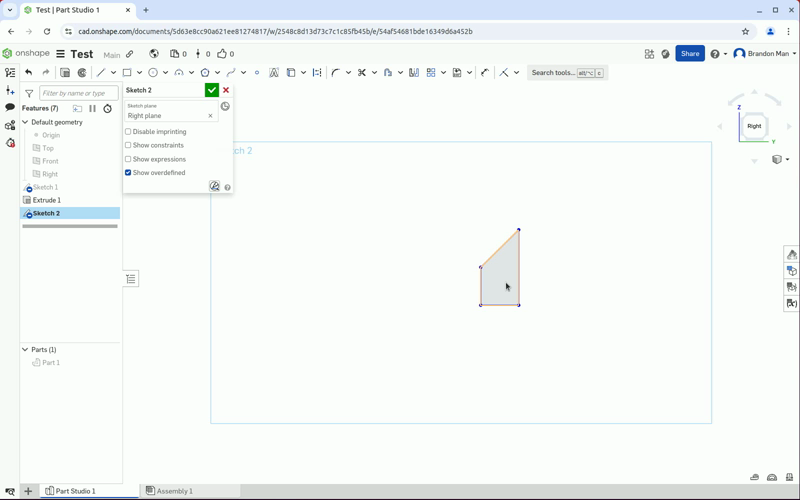
click(506, 282)
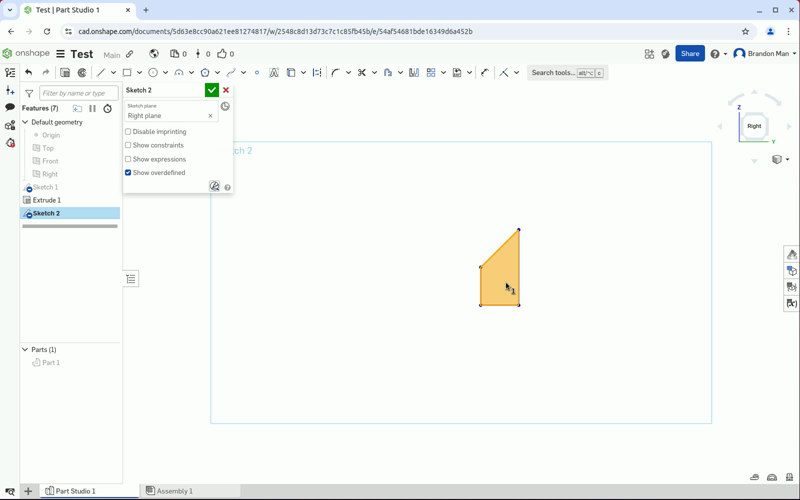
mouse_move(73, 352)
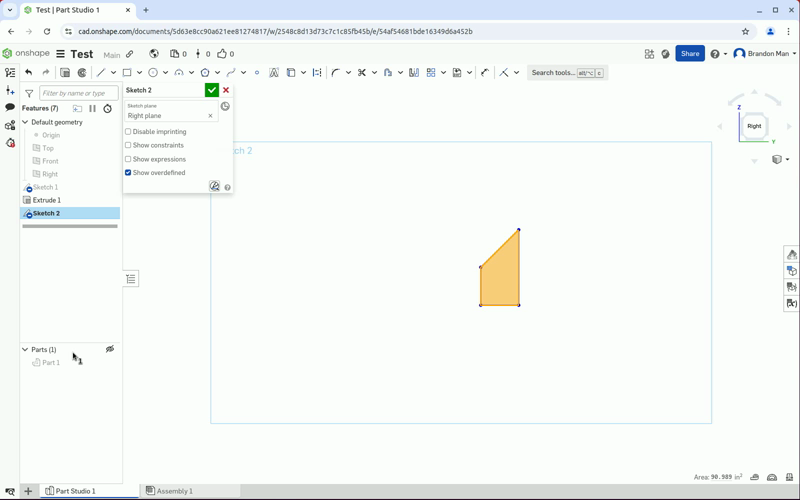
key(shift+y)
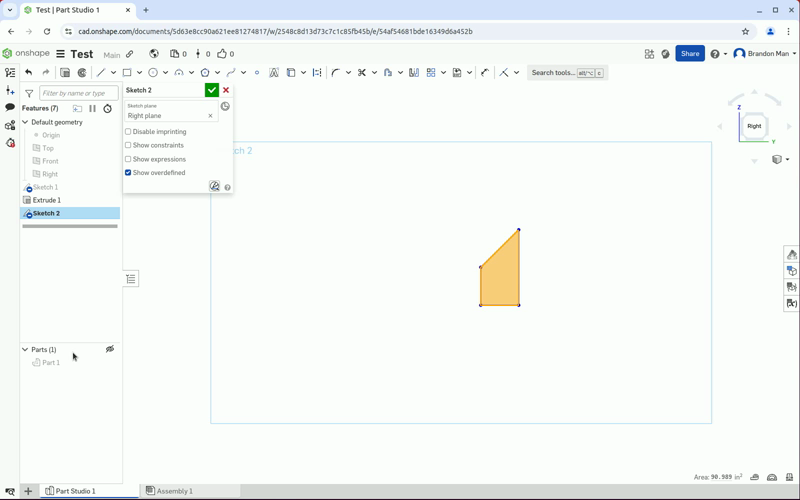
key(shift+e)
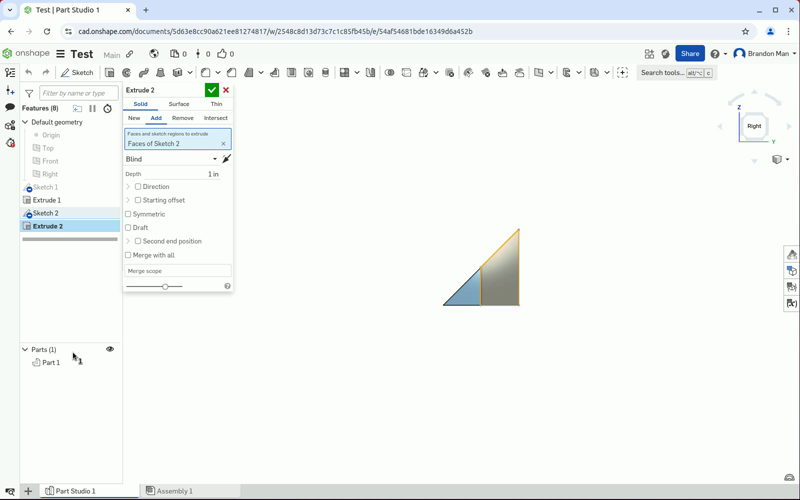
mouse_move(143, 106)
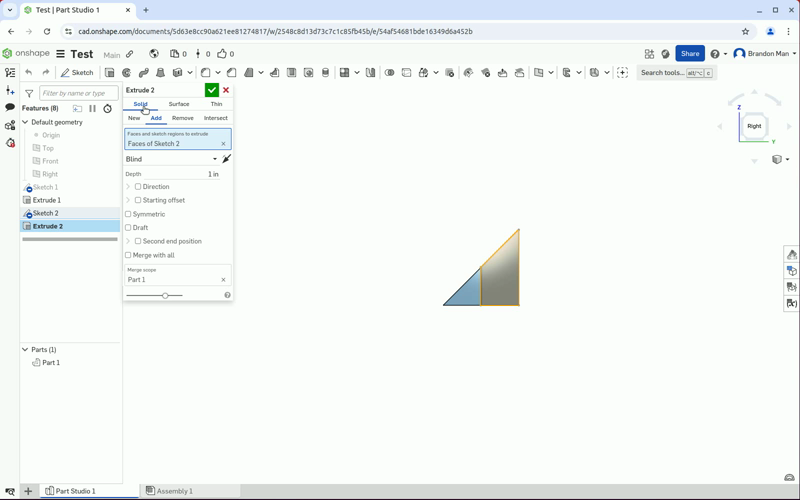
click(143, 106)
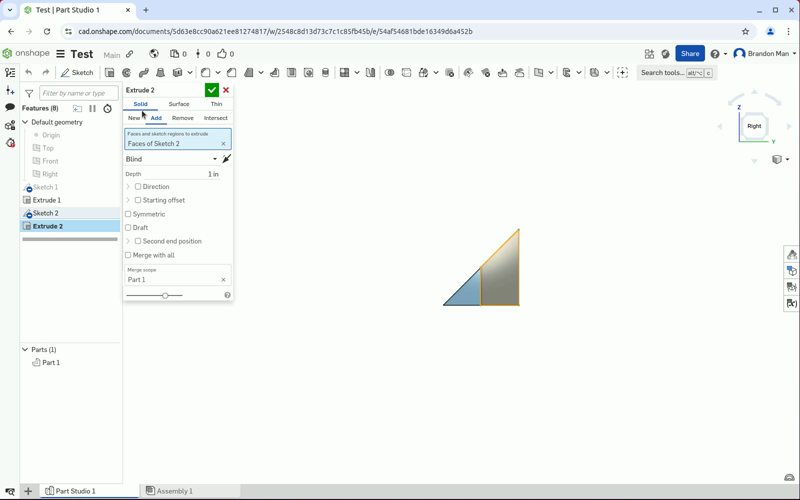
mouse_move(137, 120)
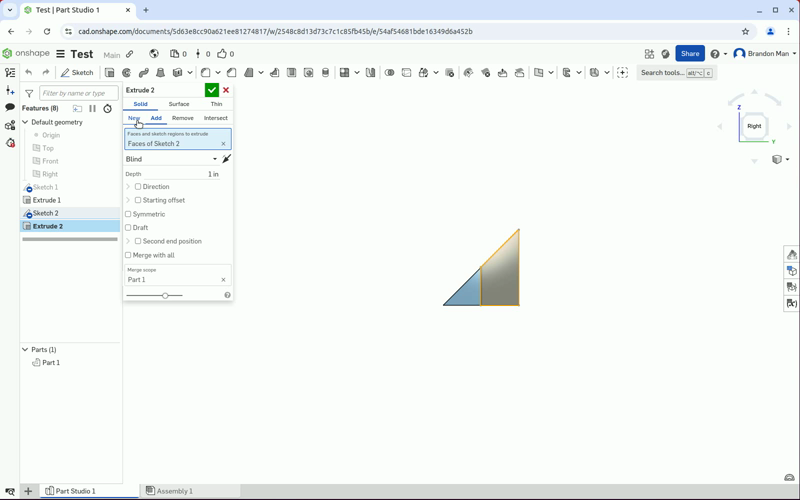
click(137, 120)
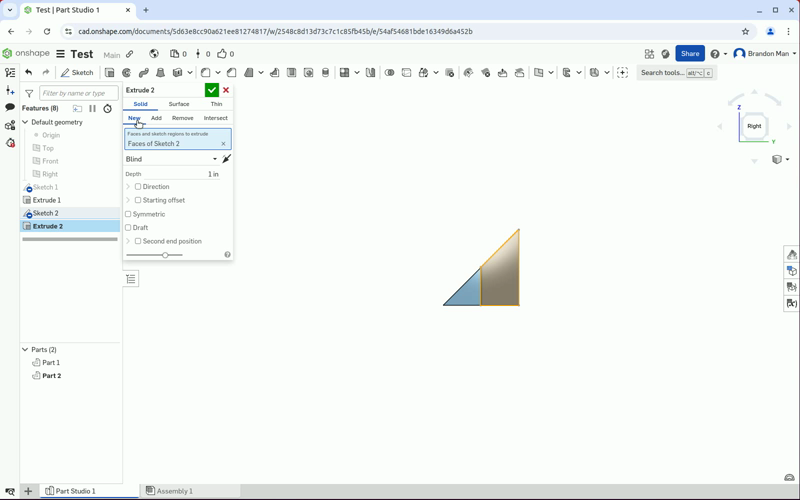
key(tab, 4)
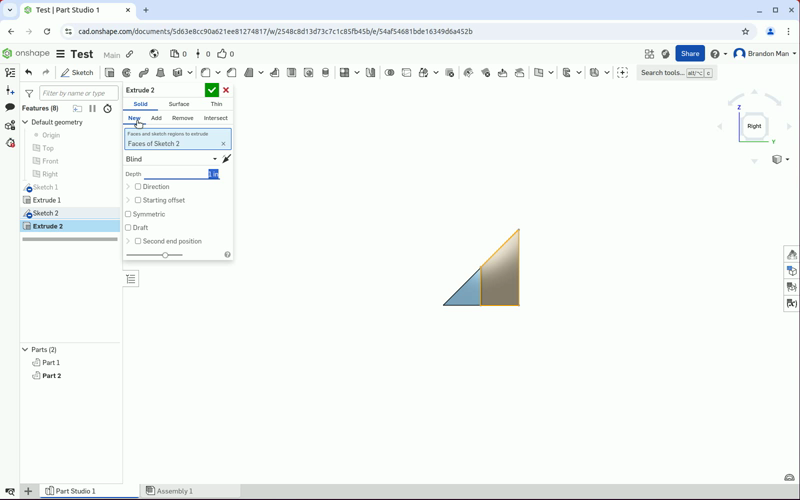
text(-23.108)
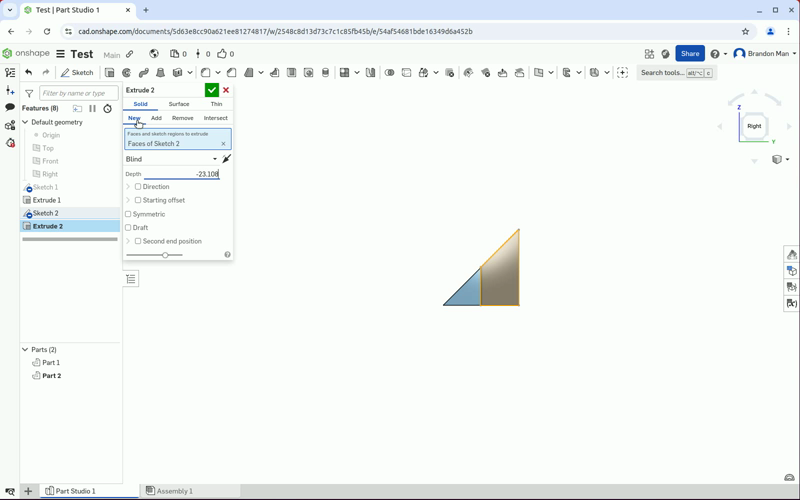
key(enter)
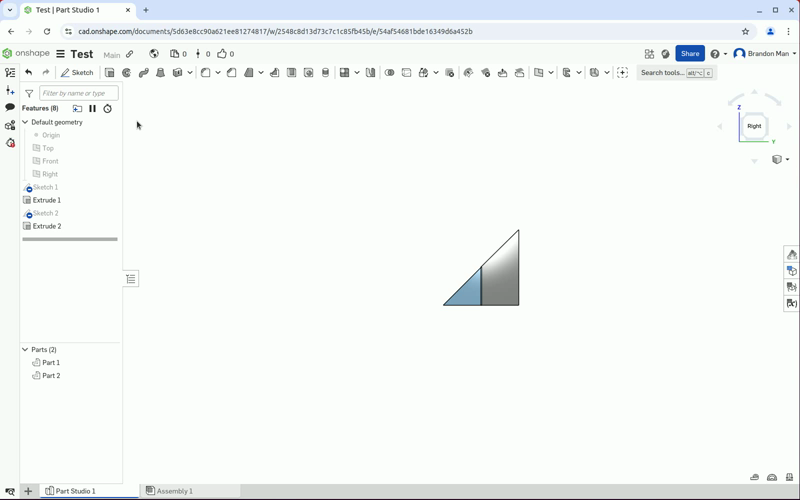
key(shift+h)
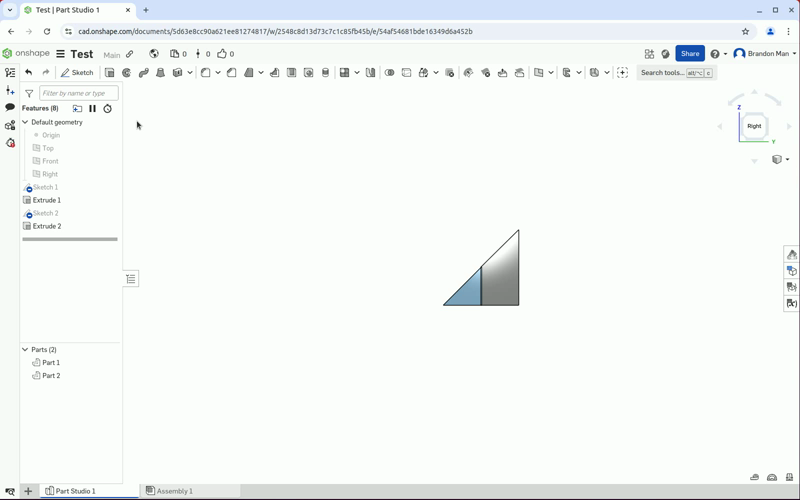
key(shift+h)
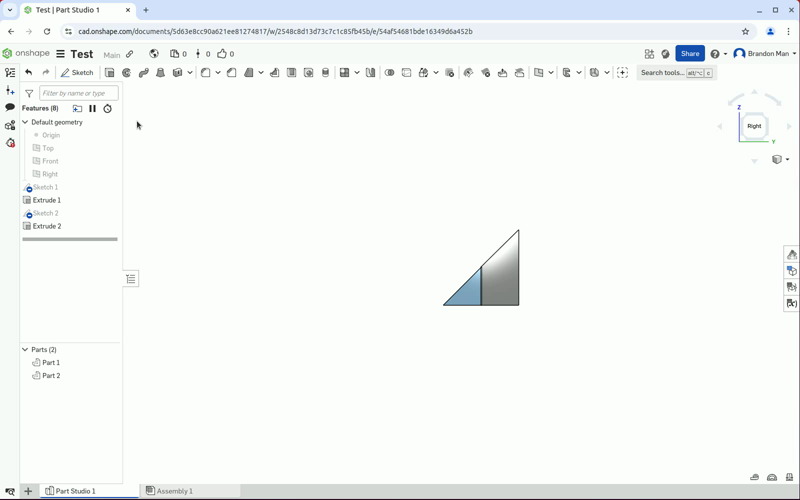
mouse_move(73, 189)
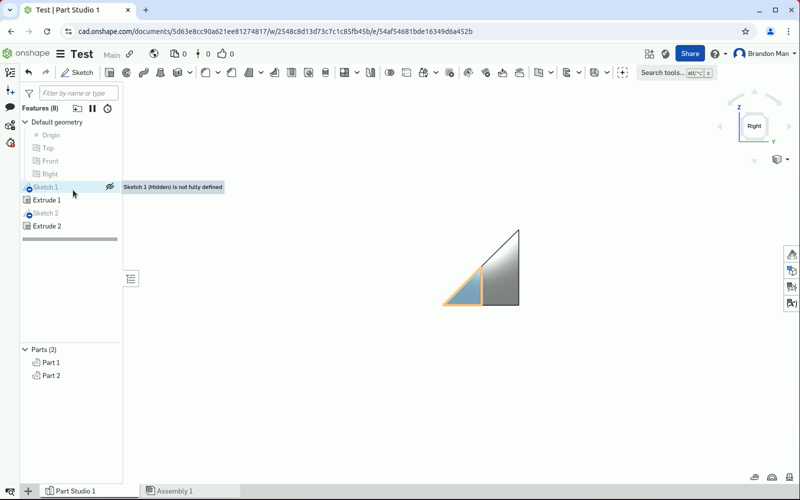
click(73, 189)
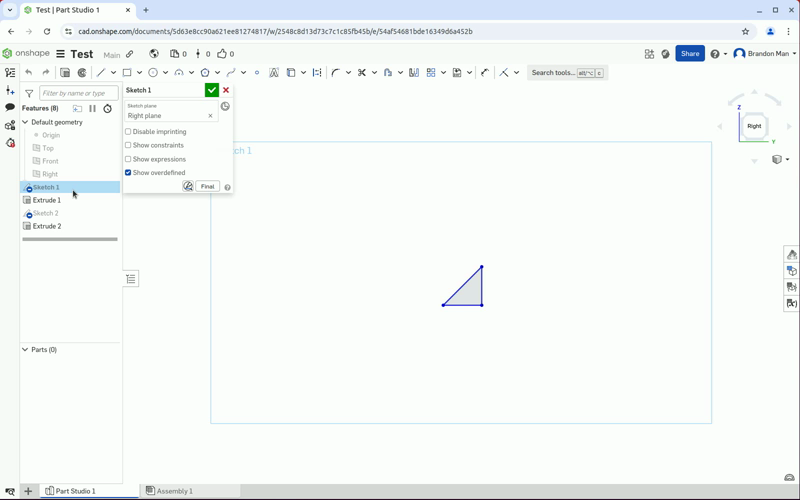
mouse_move(229, 92)
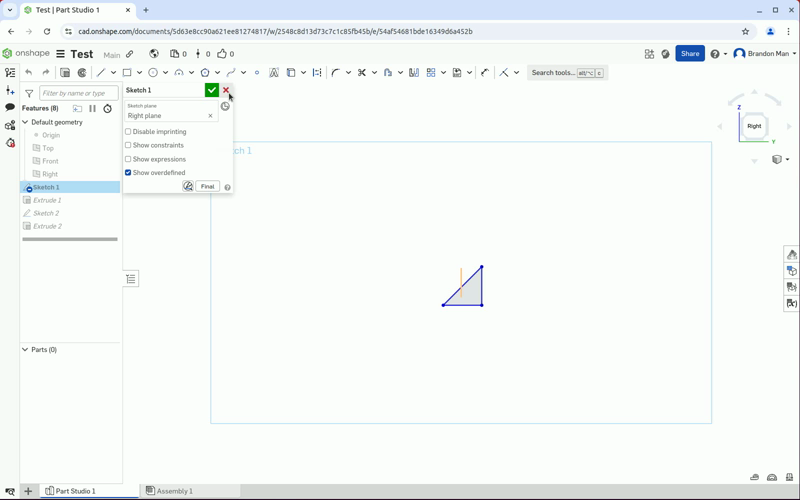
click(229, 92)
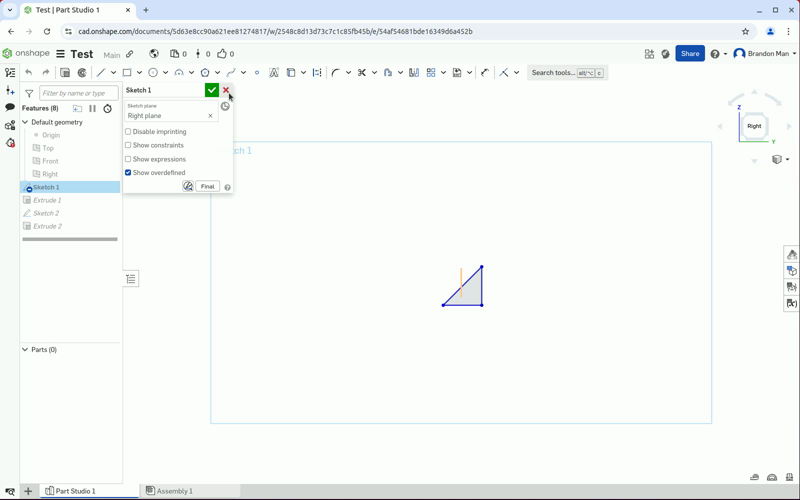
key(shift+s)
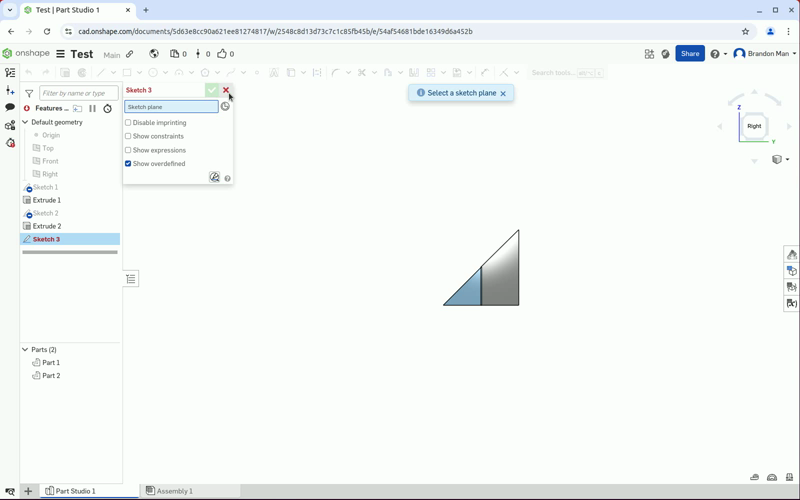
mouse_move(73, 176)
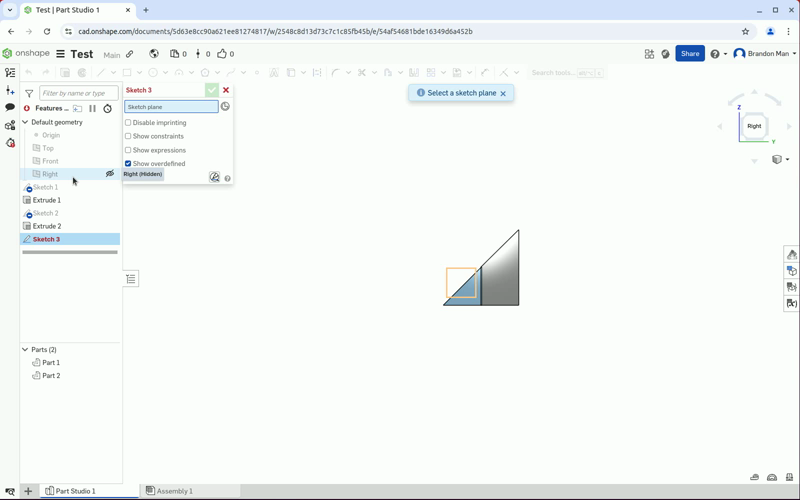
click(73, 176)
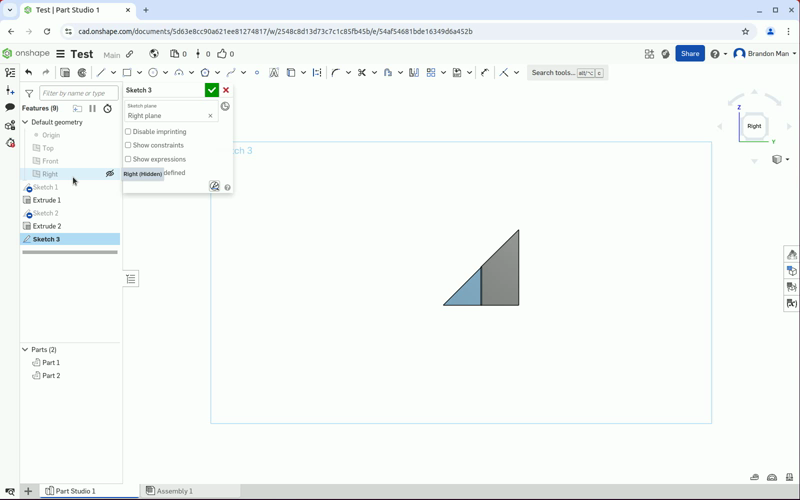
mouse_move(73, 352)
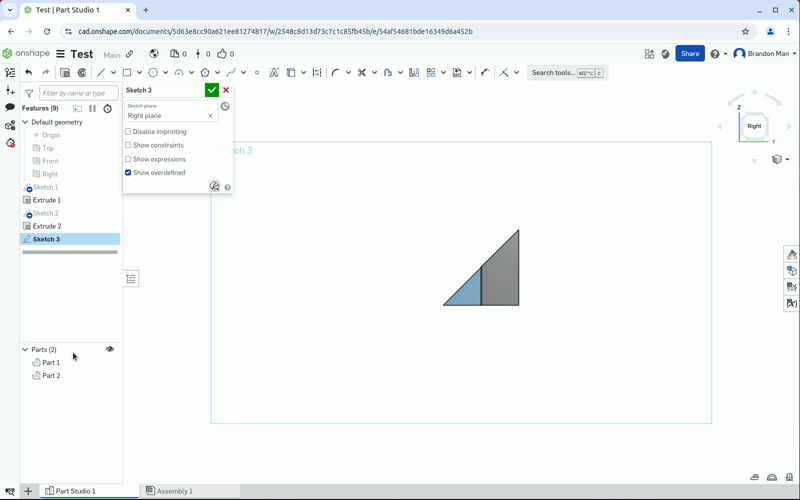
key(y)
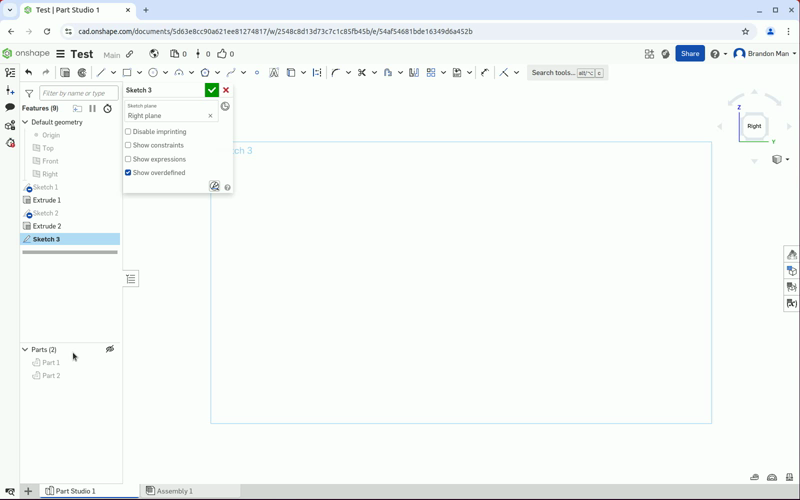
key(l)
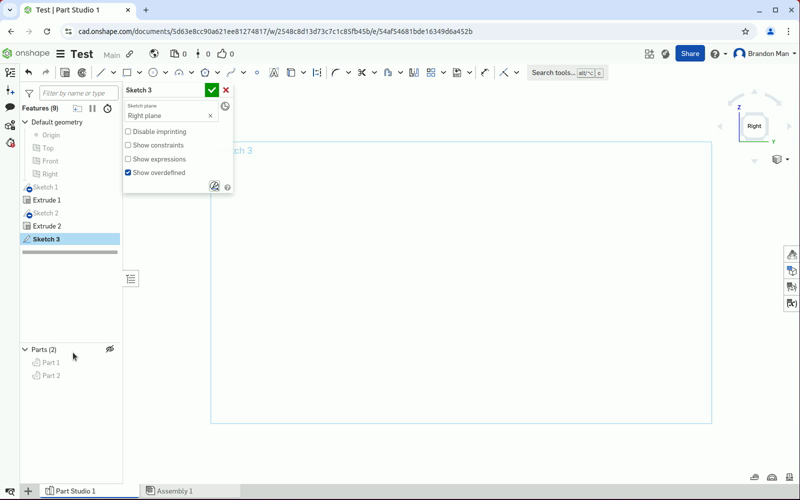
key_down(shift)
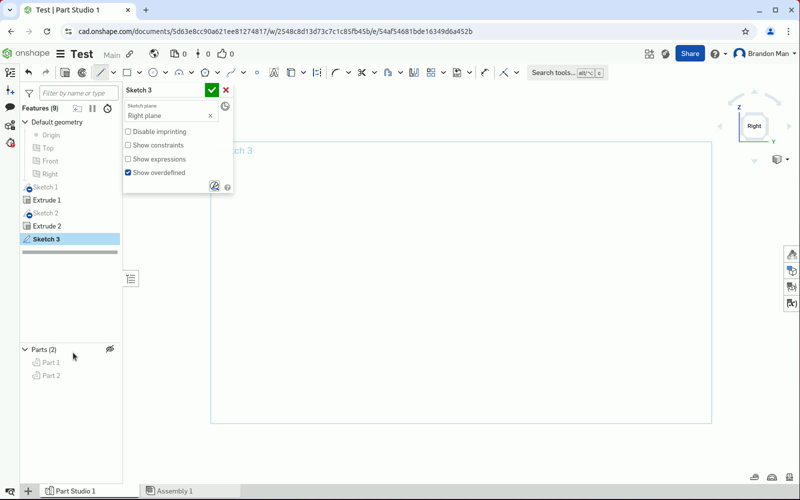
mouse_move(443, 305)
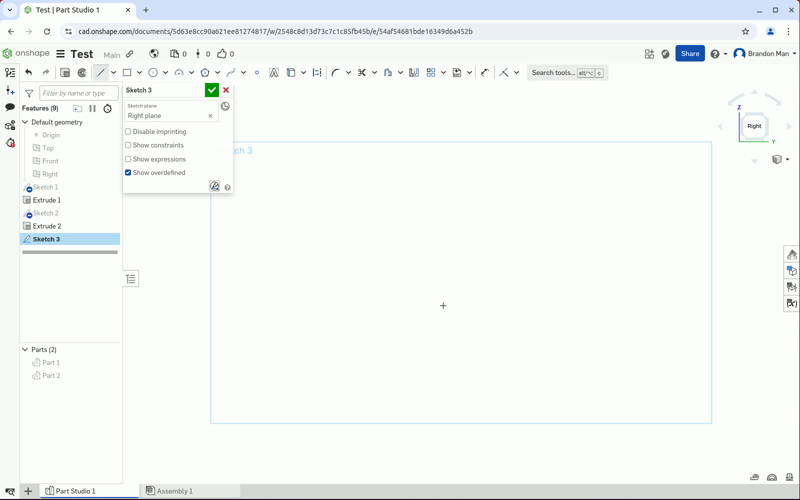
click(443, 305)
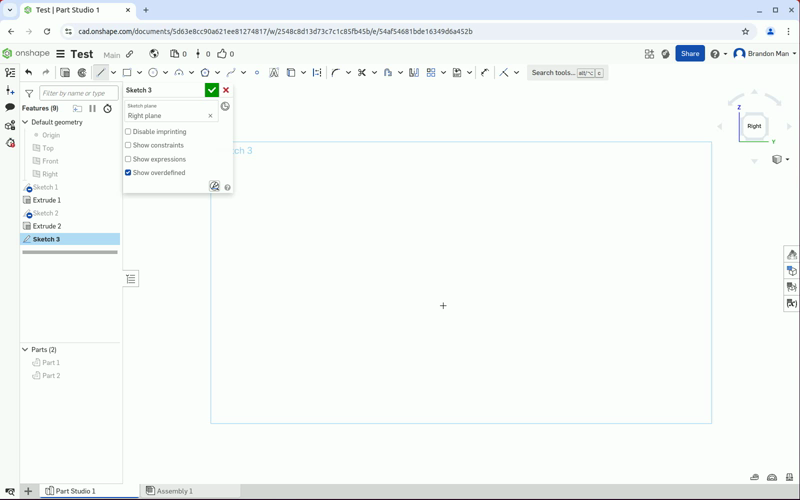
key_up(shift)
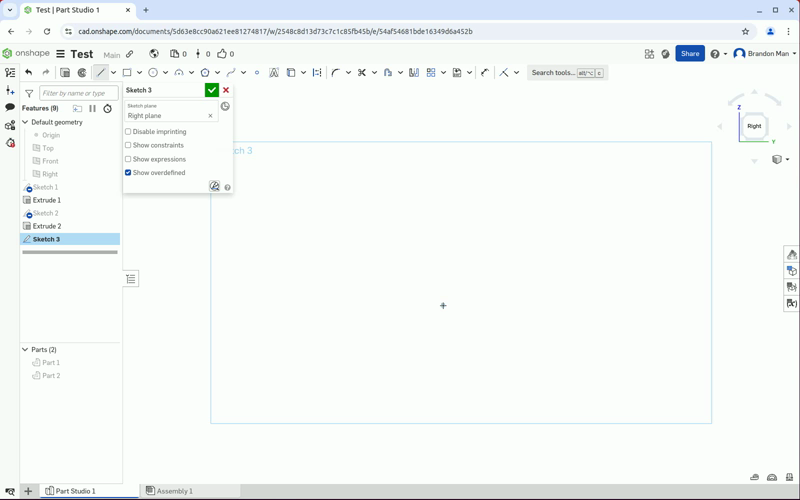
key_down(shift)
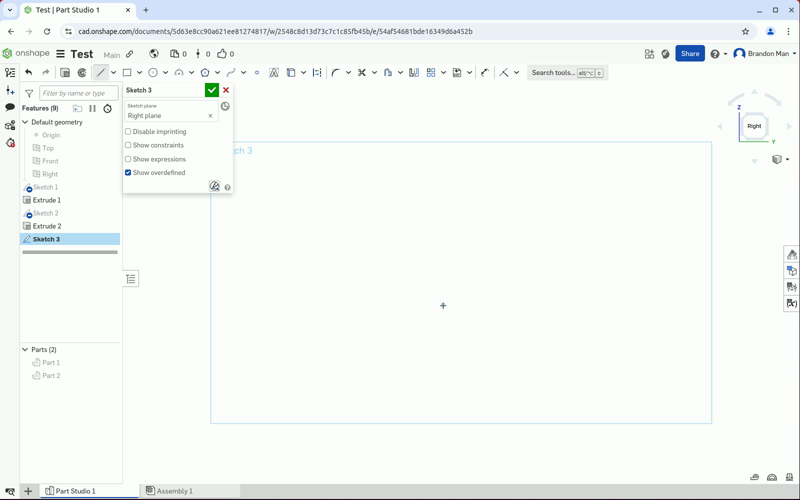
mouse_move(473, 305)
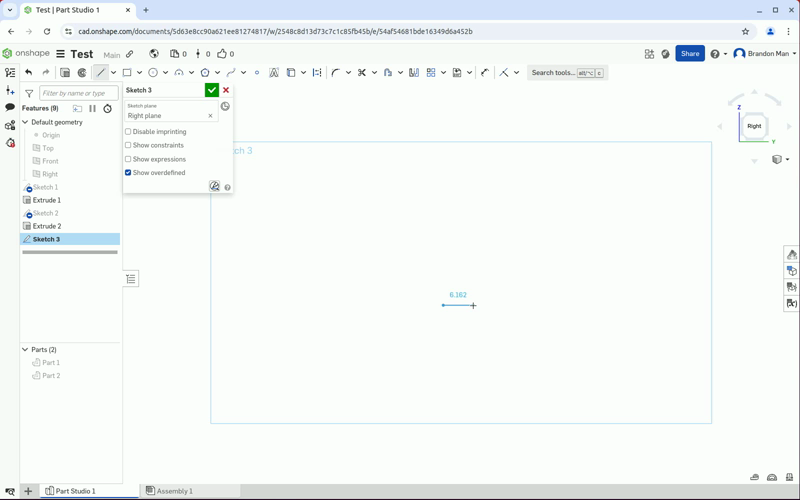
mouse_move(481, 305)
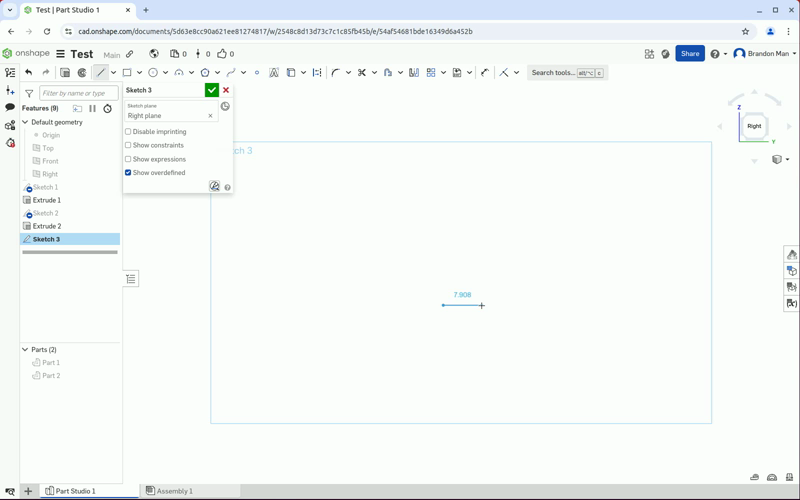
click(481, 305)
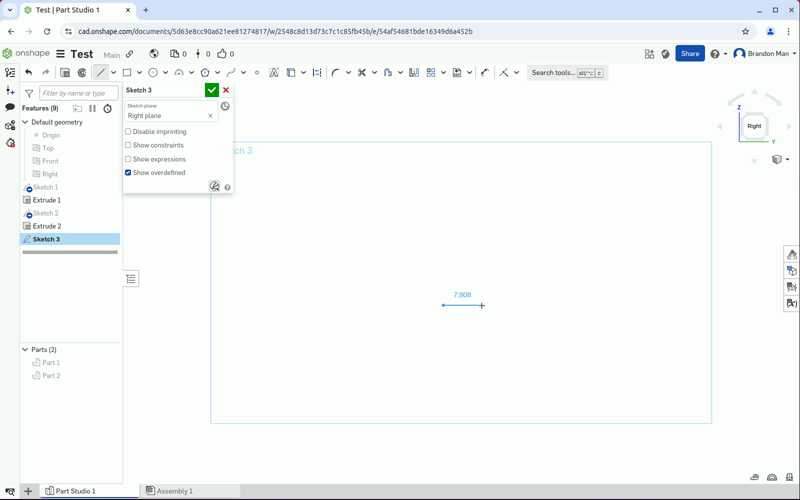
key_up(shift)
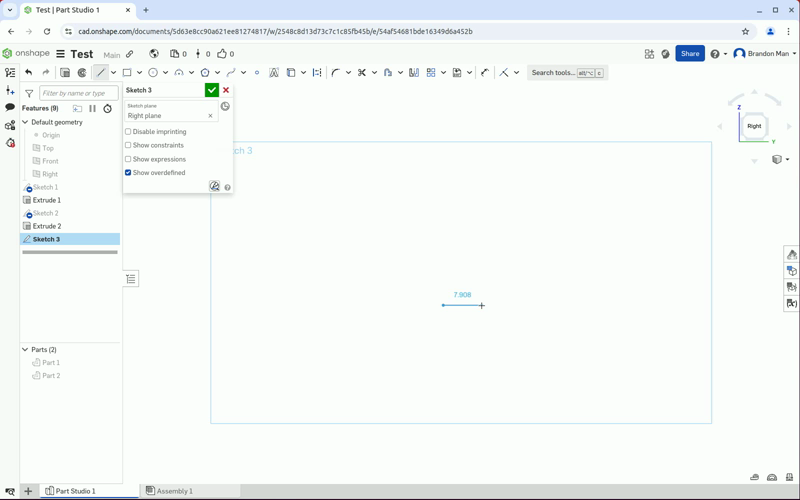
key_down(shift)
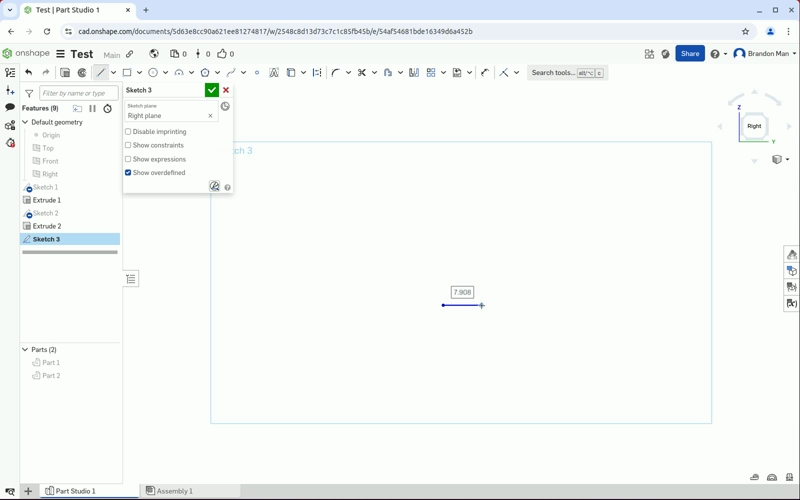
mouse_move(511, 305)
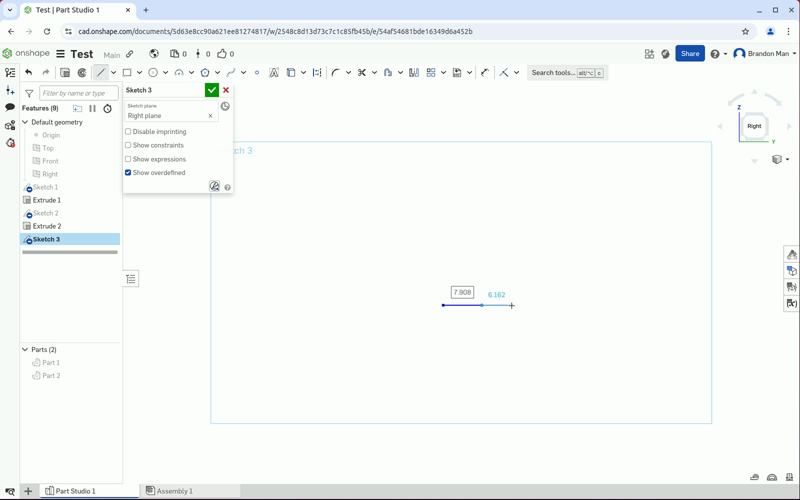
mouse_move(481, 266)
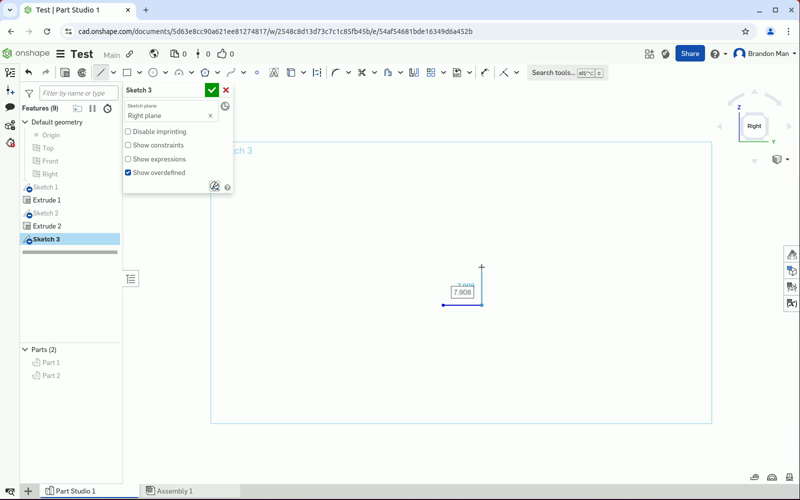
click(481, 266)
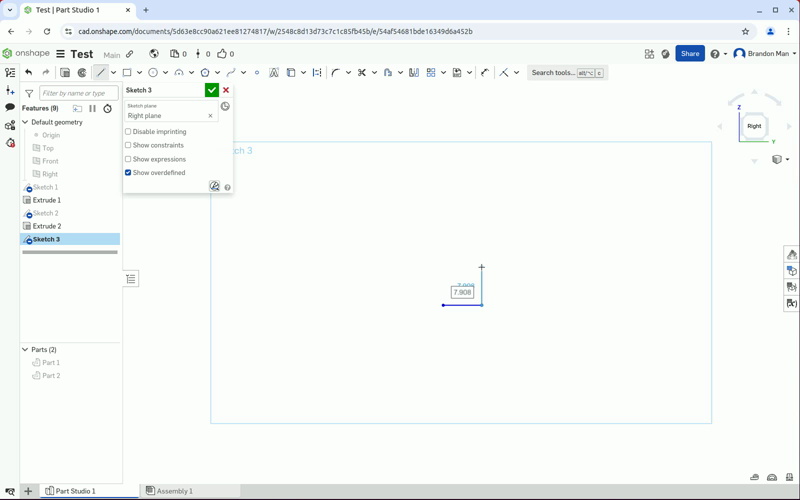
key_up(shift)
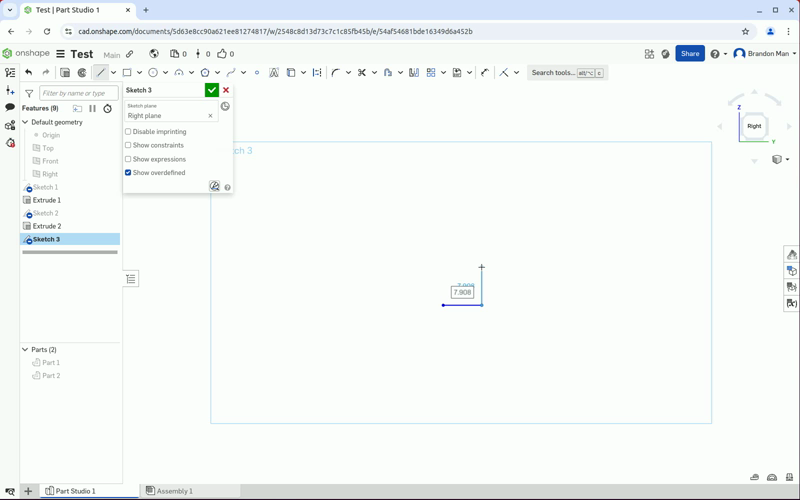
mouse_move(511, 266)
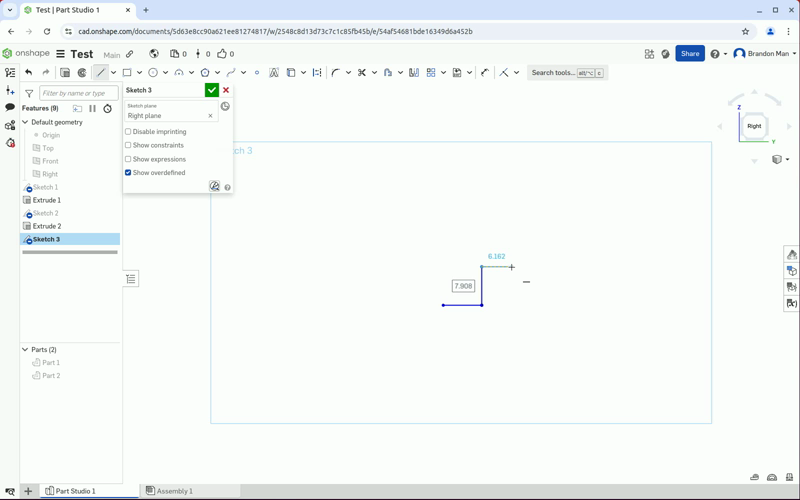
key_down(shift)
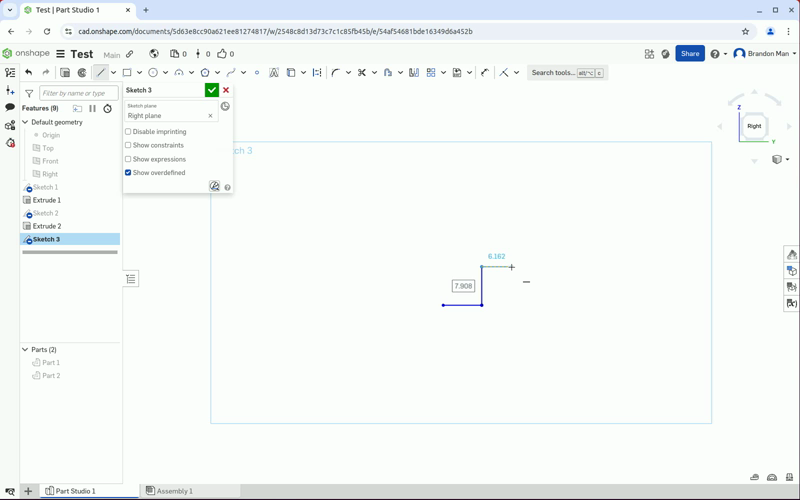
mouse_move(443, 305)
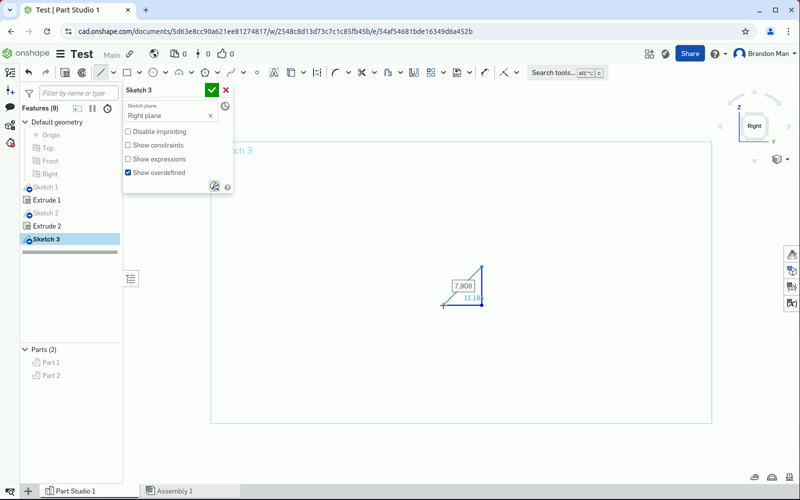
key_up(shift)
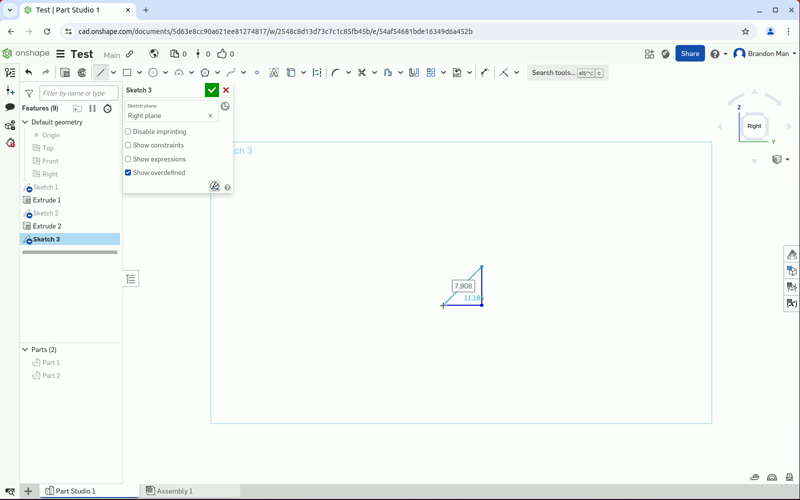
click(443, 305)
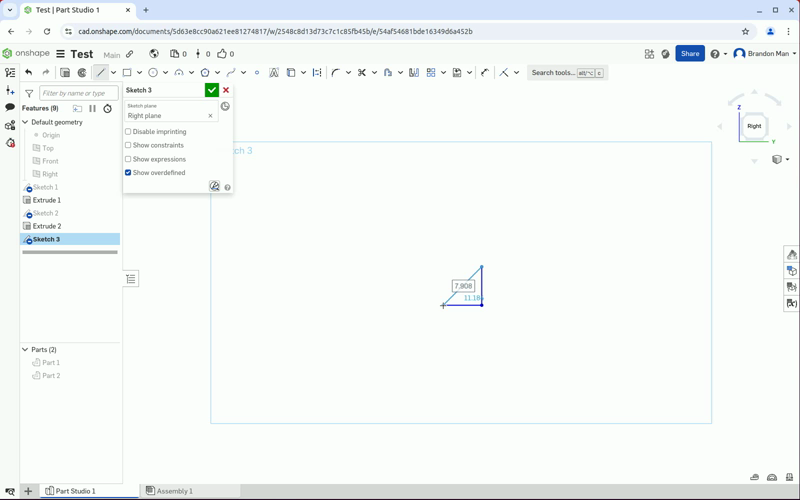
key(esc)
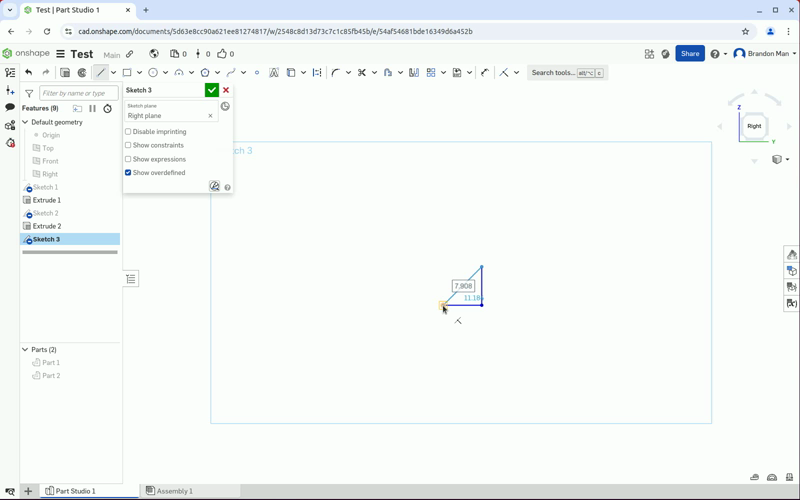
mouse_move(476, 277)
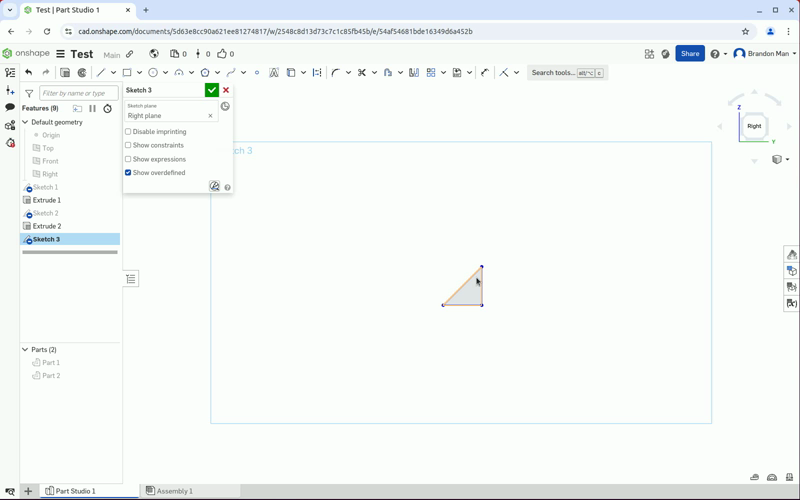
scroll(6)
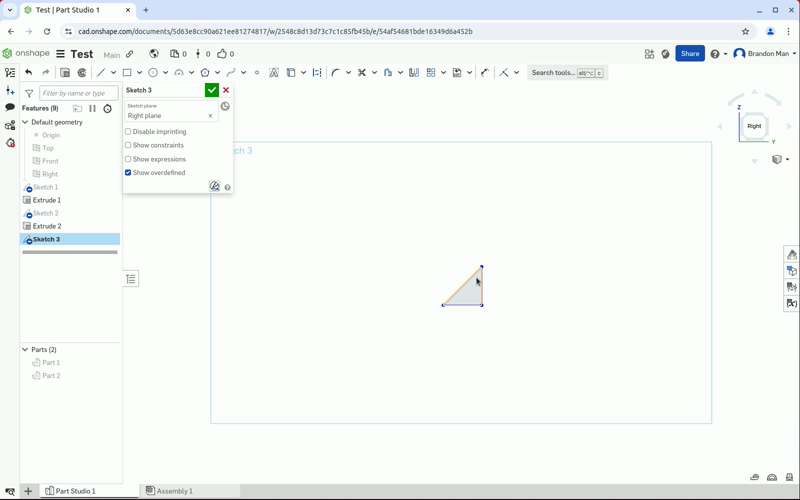
scroll(6)
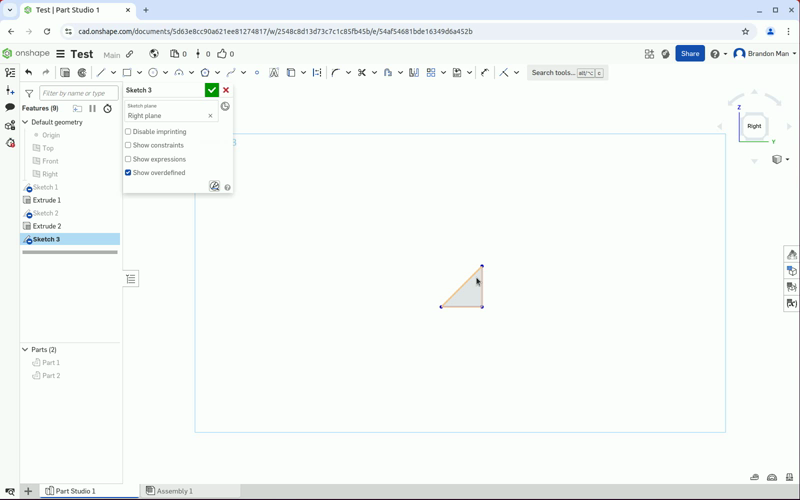
scroll(6)
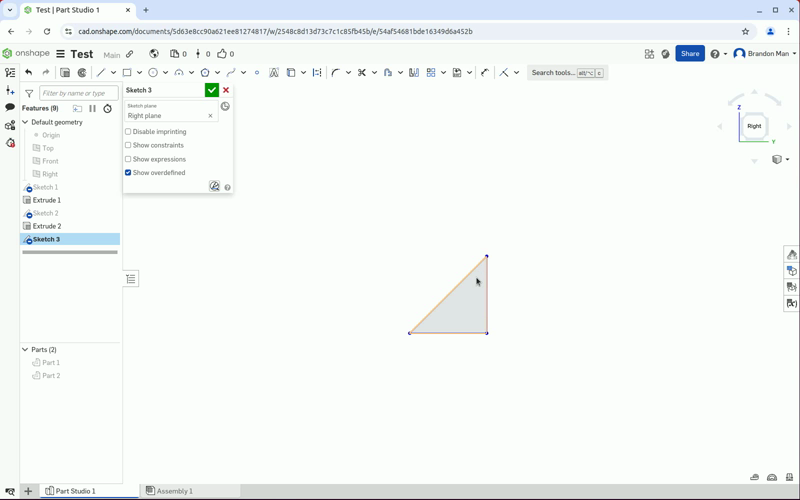
scroll(6)
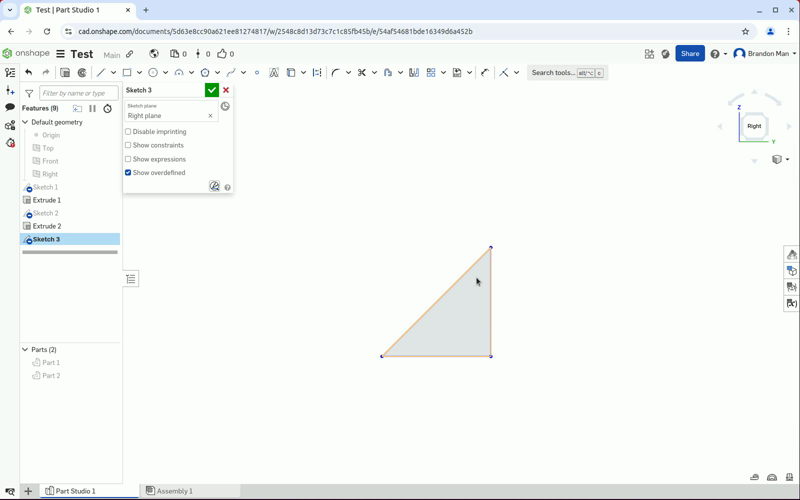
scroll(6)
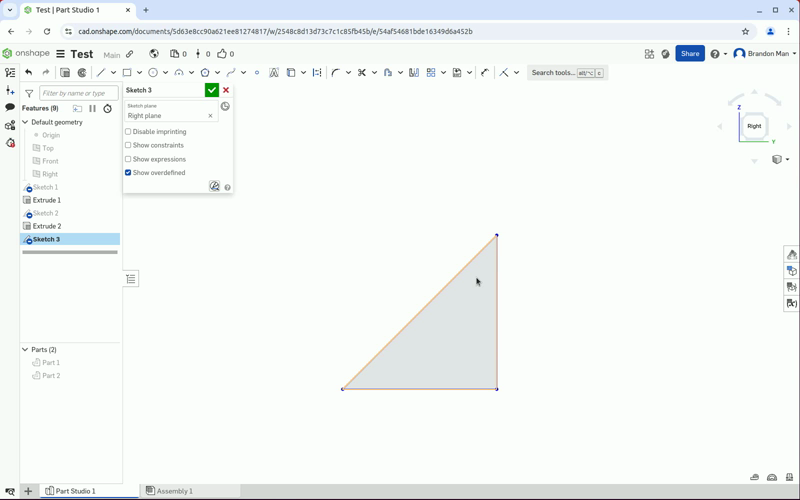
scroll(6)
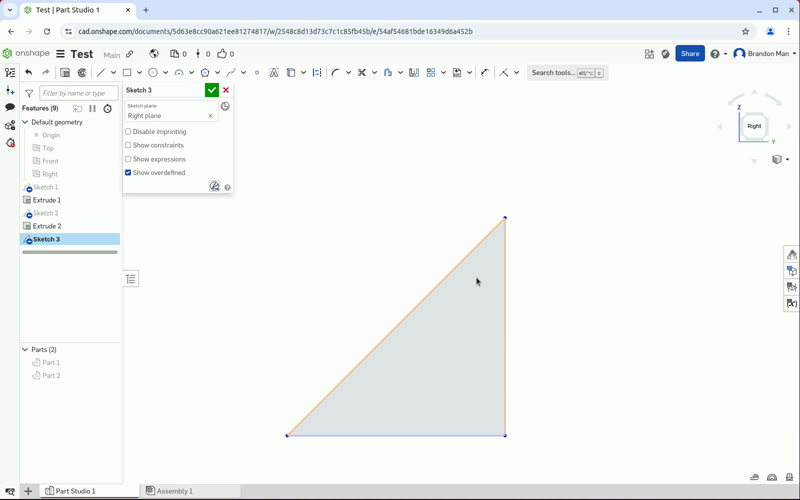
scroll(6)
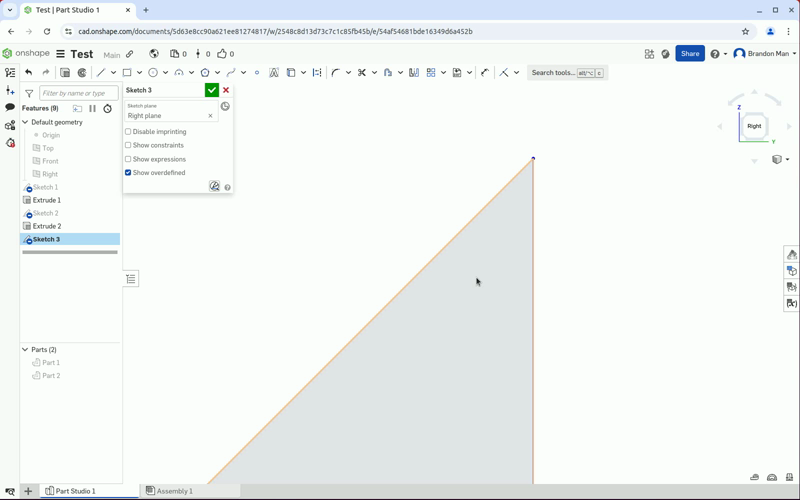
click(476, 277)
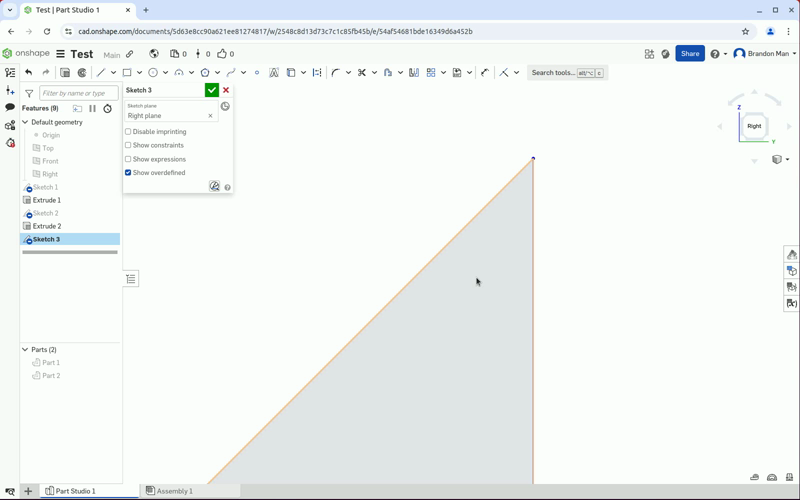
scroll(-6)
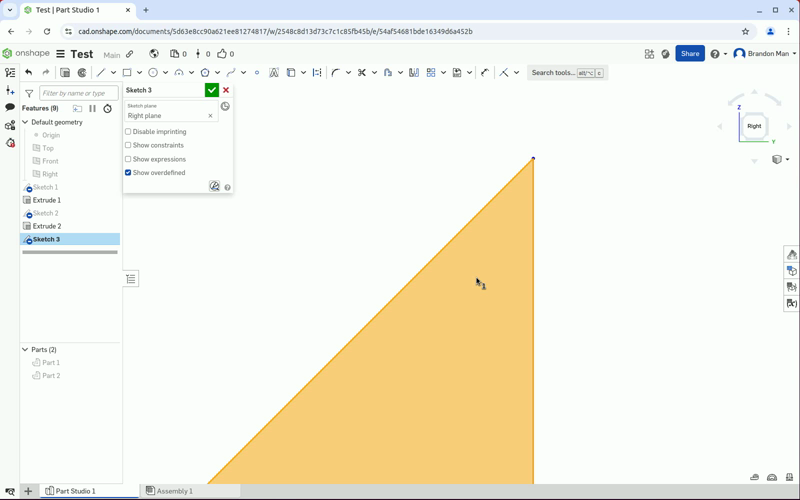
scroll(-6)
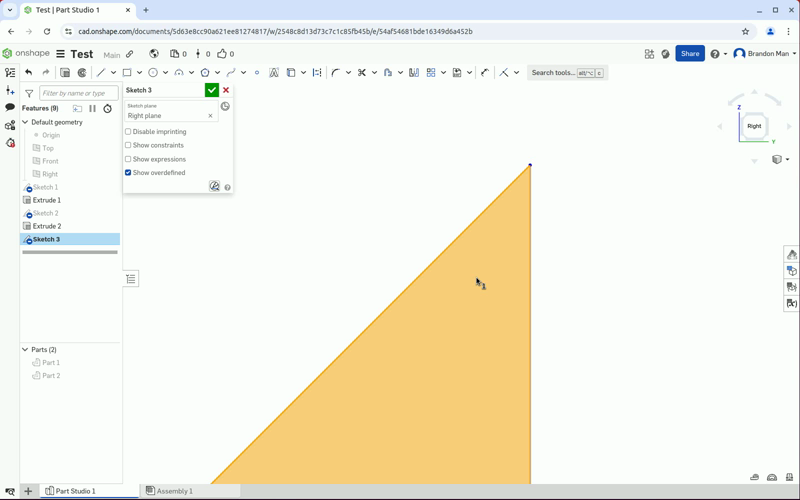
scroll(-6)
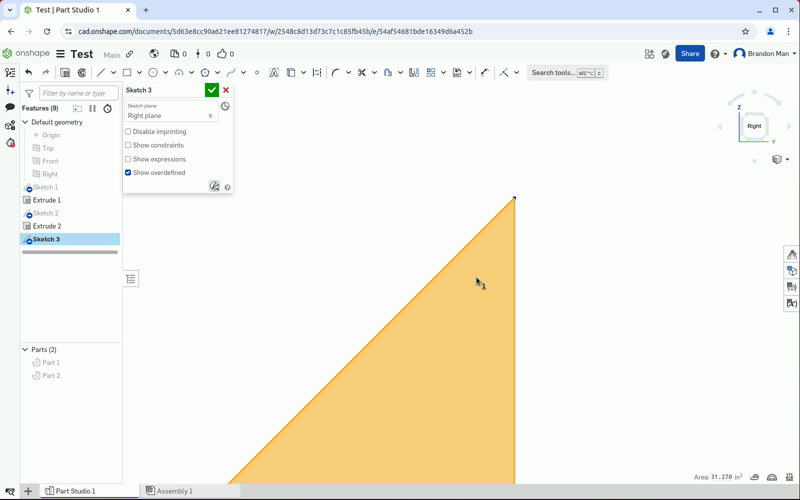
scroll(-6)
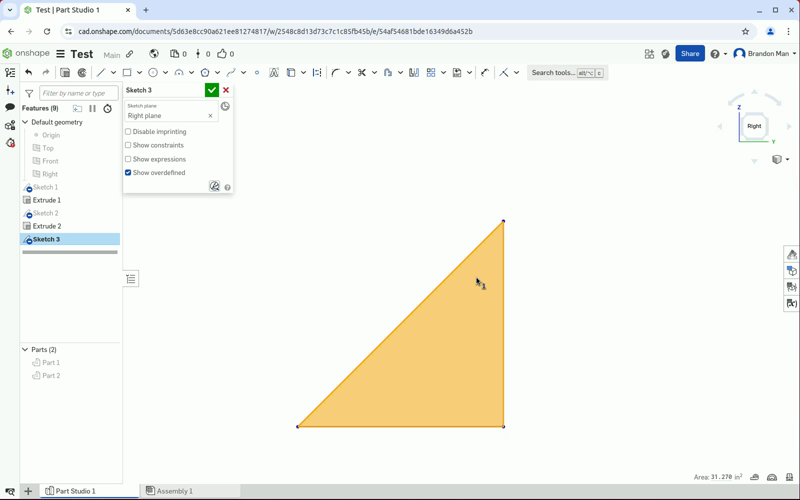
scroll(-6)
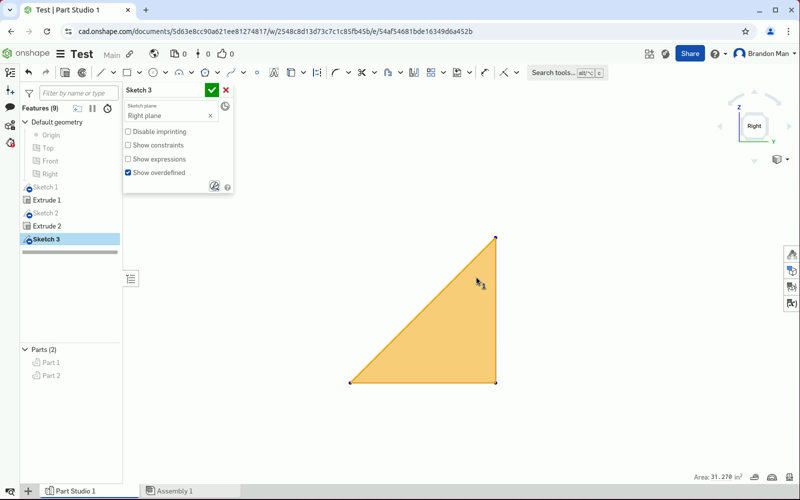
scroll(-6)
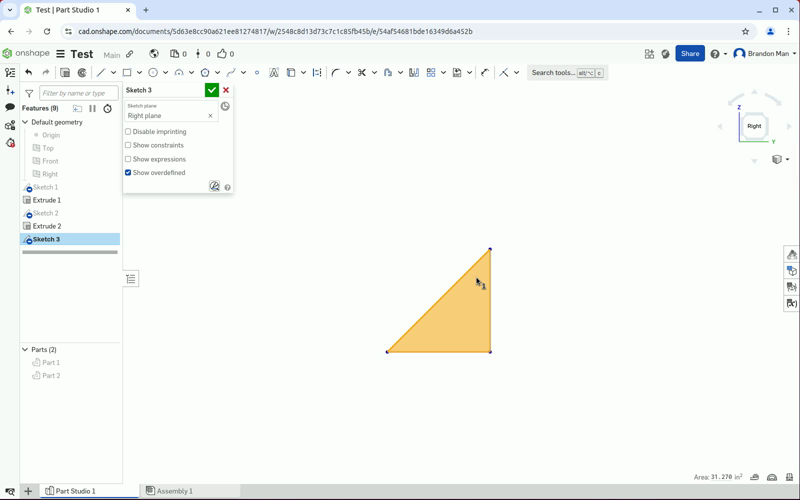
scroll(-6)
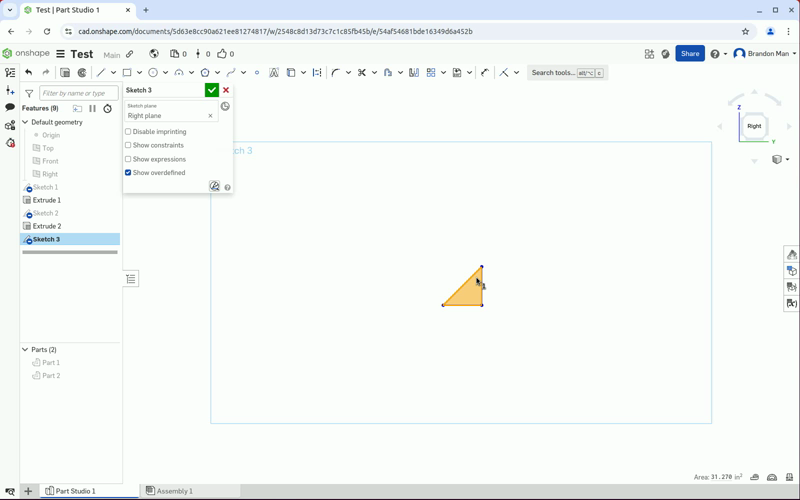
mouse_move(73, 352)
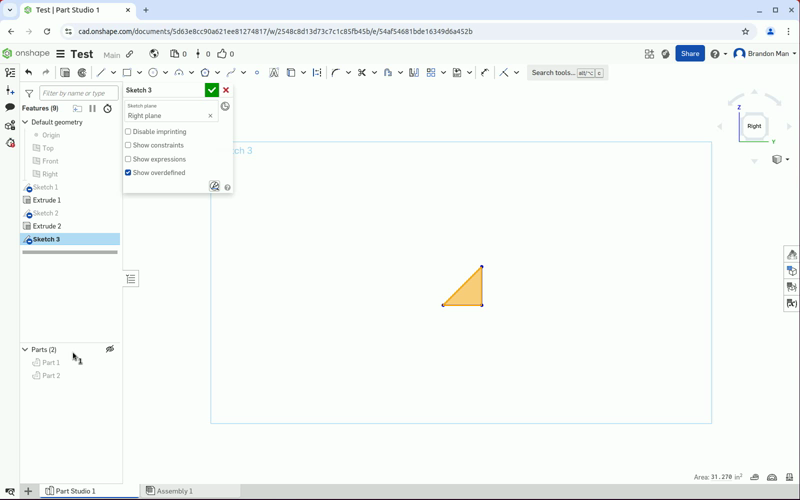
key(shift+y)
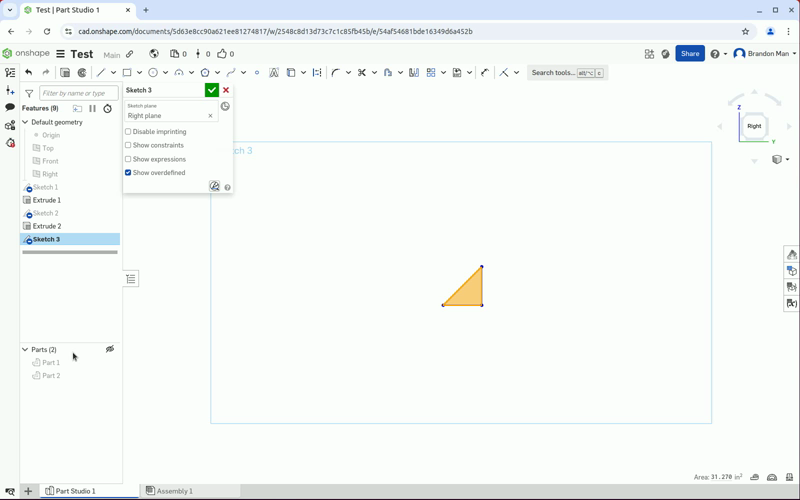
key(shift+e)
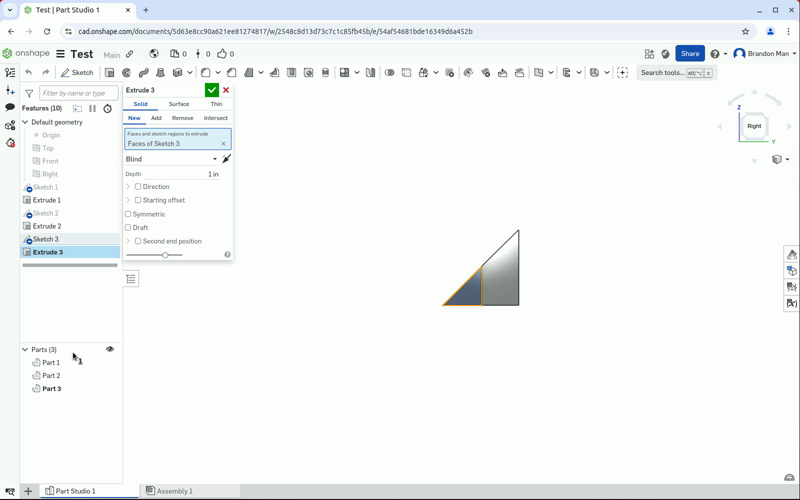
mouse_move(143, 106)
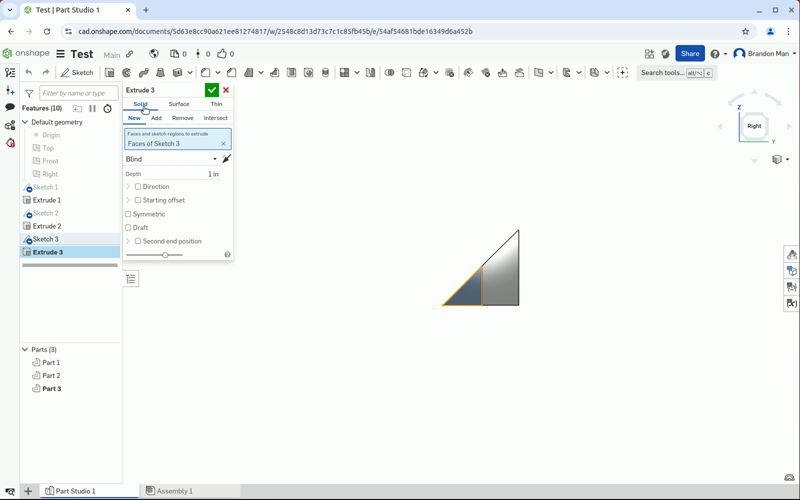
click(143, 106)
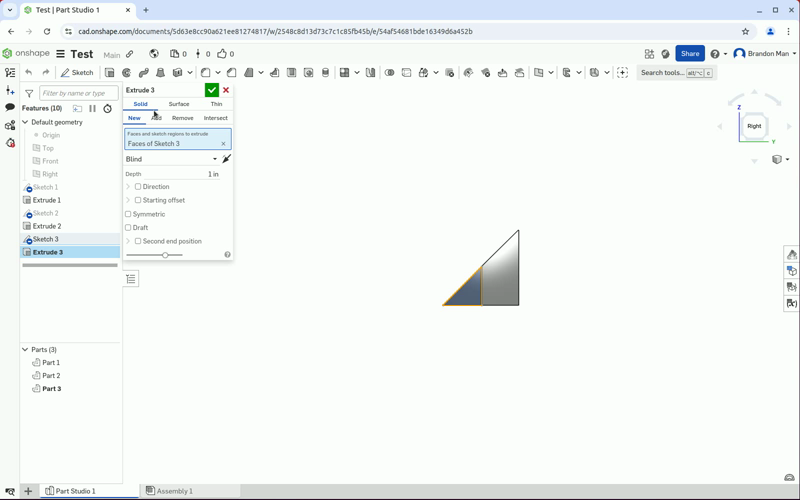
mouse_move(186, 120)
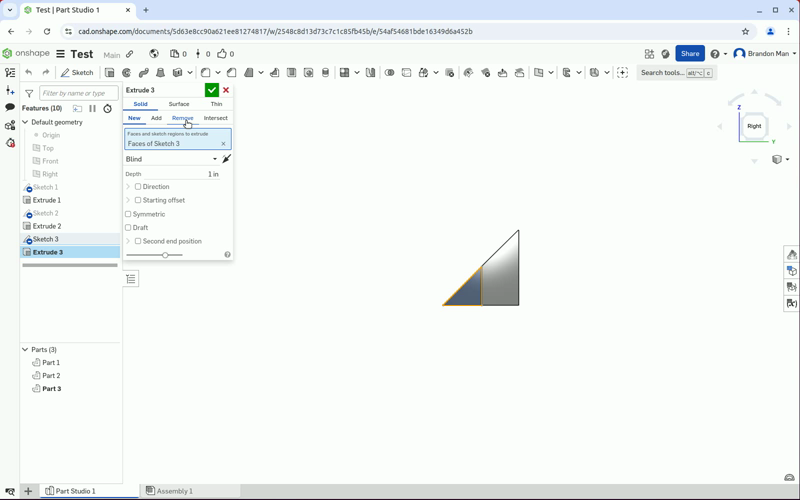
click(186, 120)
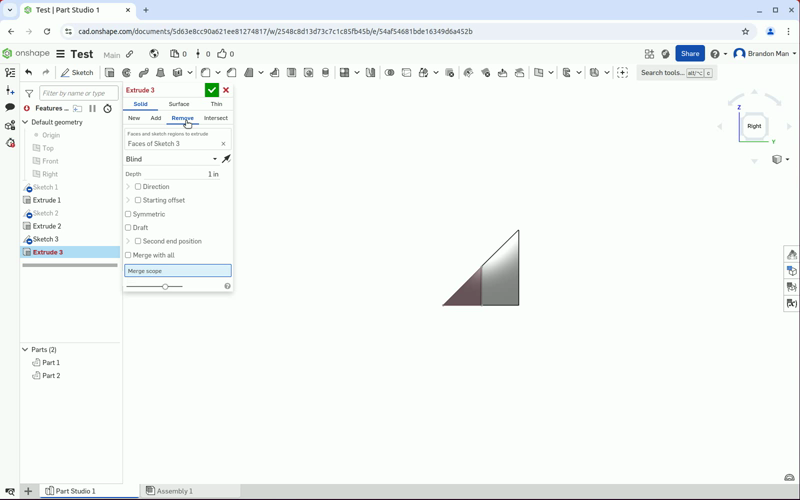
key(tab, 4)
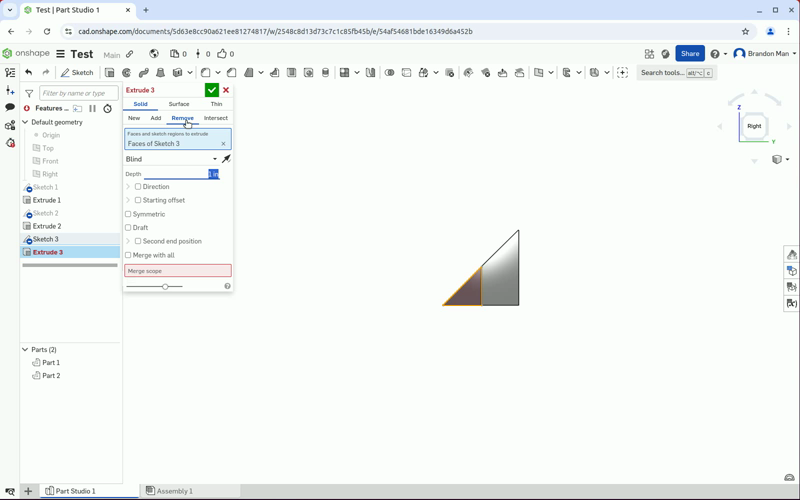
text(19.257)
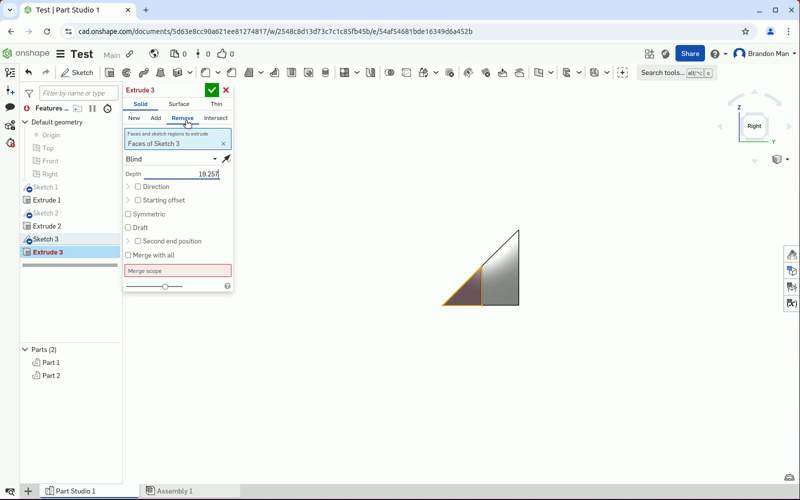
key(tab, 3)
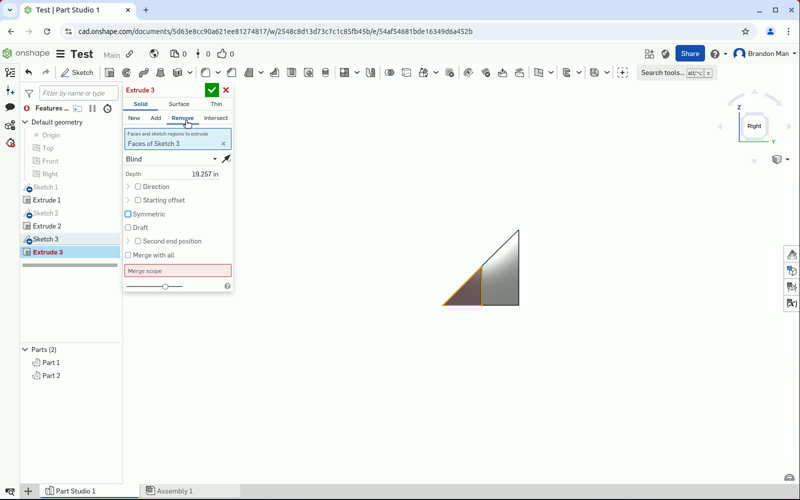
key(tab, 2)
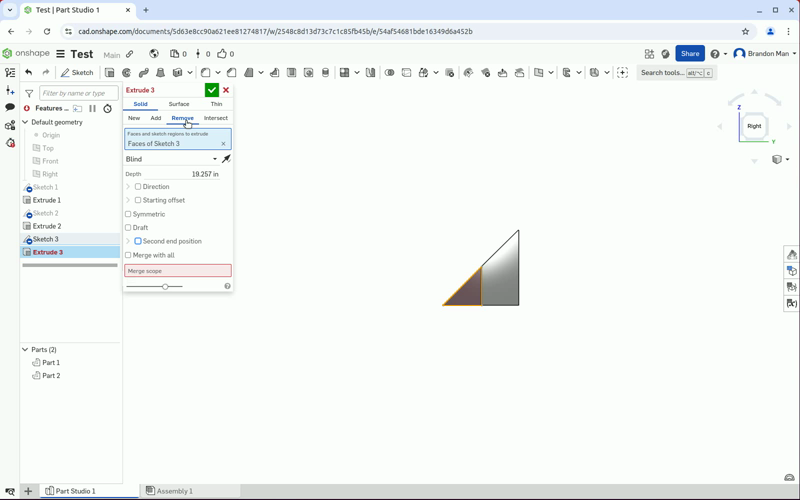
key(space)
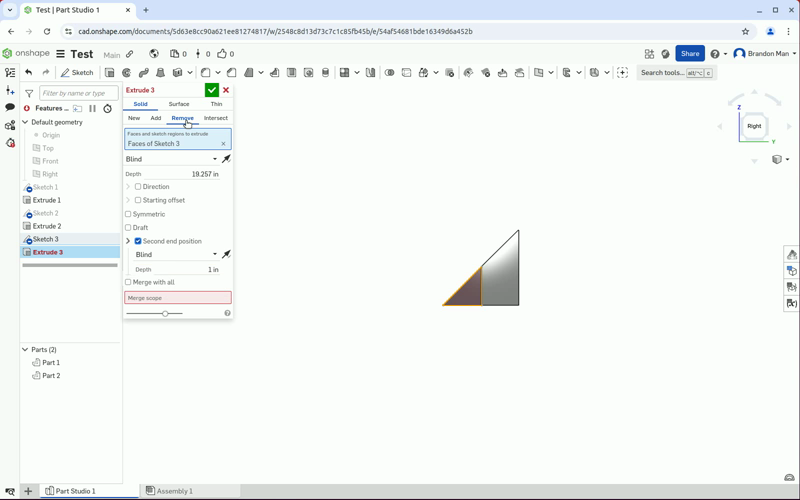
key(tab, 3)
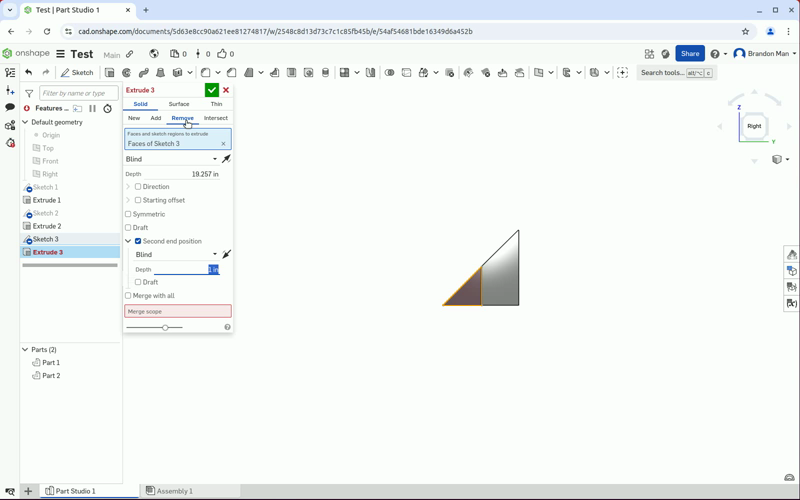
text(3.851)
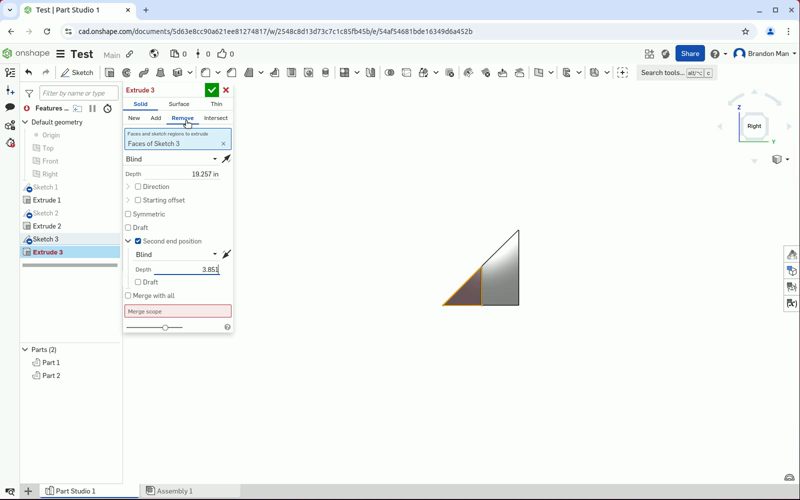
key(tab, 2)
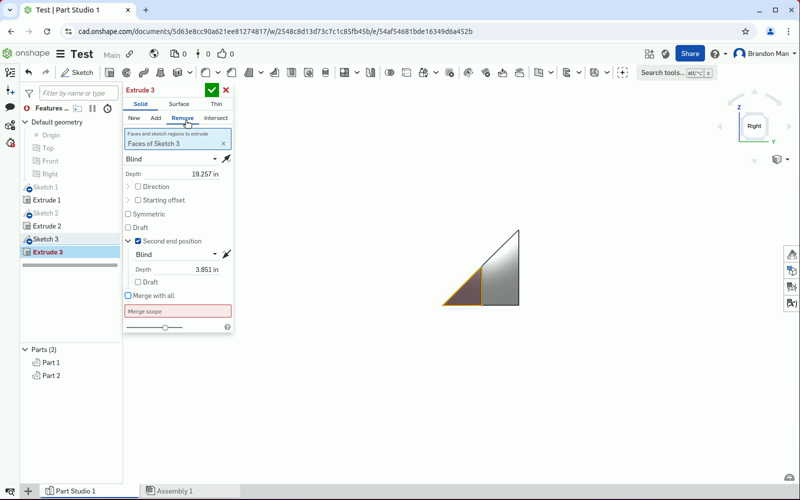
key(space)
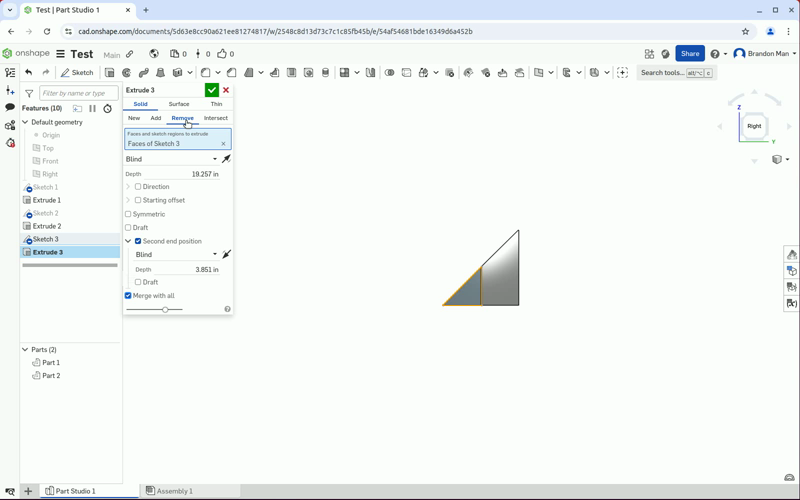
key(enter)
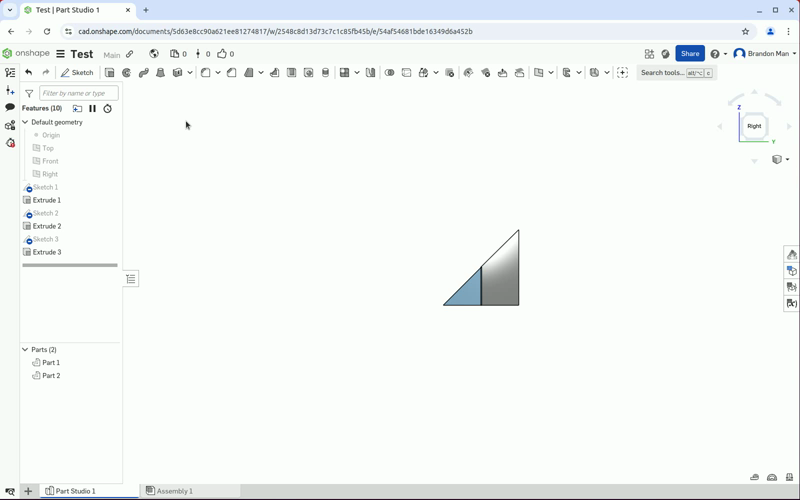
key(shift+h)
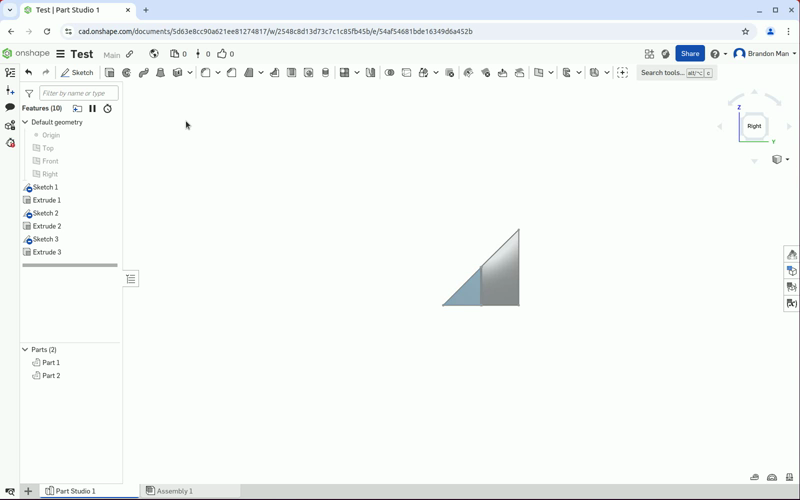
key(shift+h)
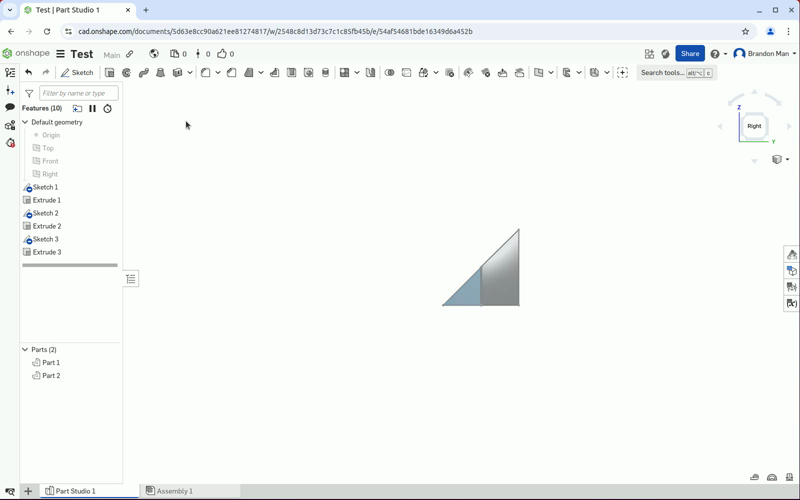
key(shift+7)
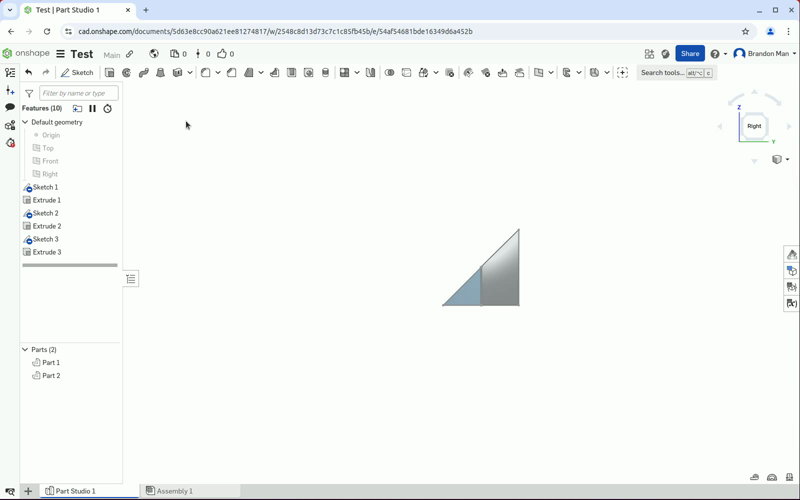
key(right, 2)
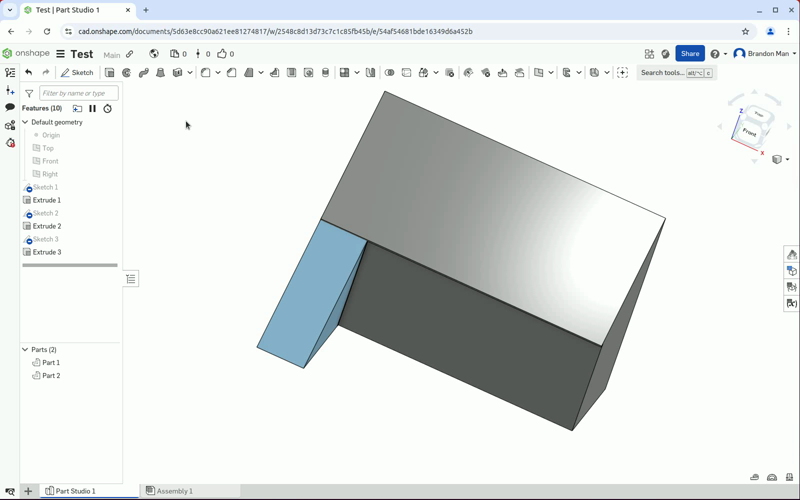
key(down, 2)
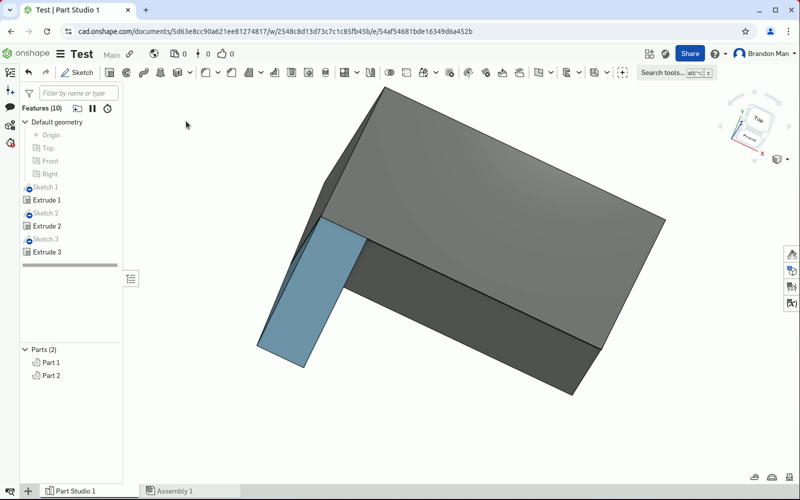
key(up, 2)
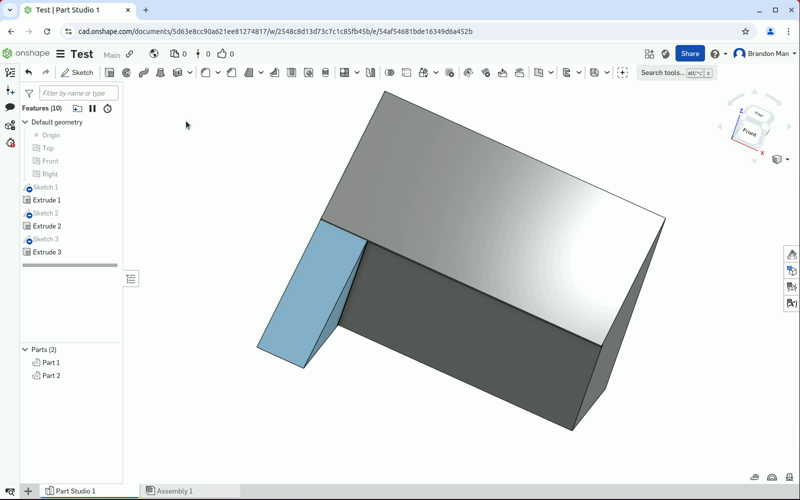
key(left, 2)
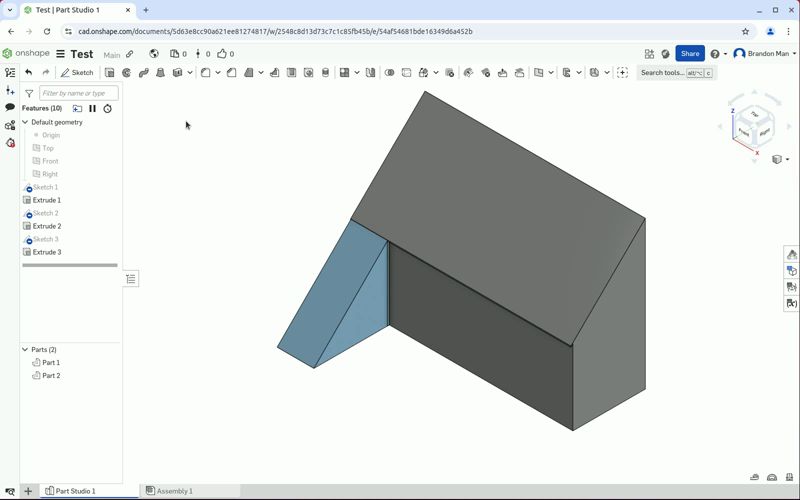
mouse_move(73, 189)
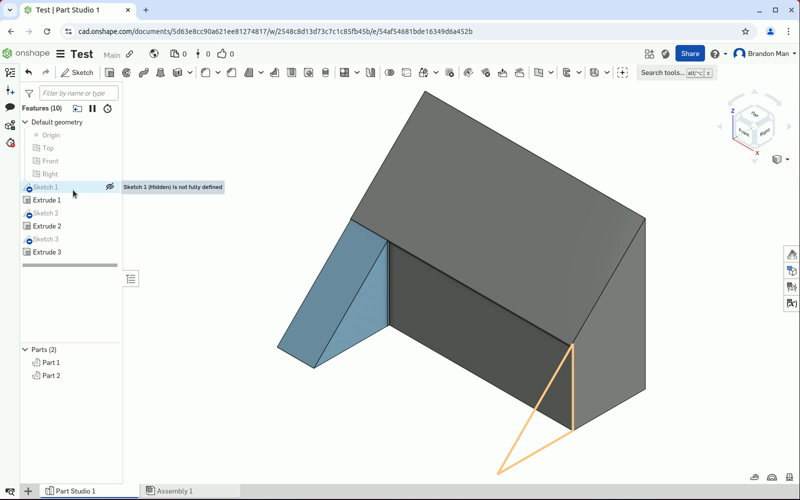
click(73, 189)